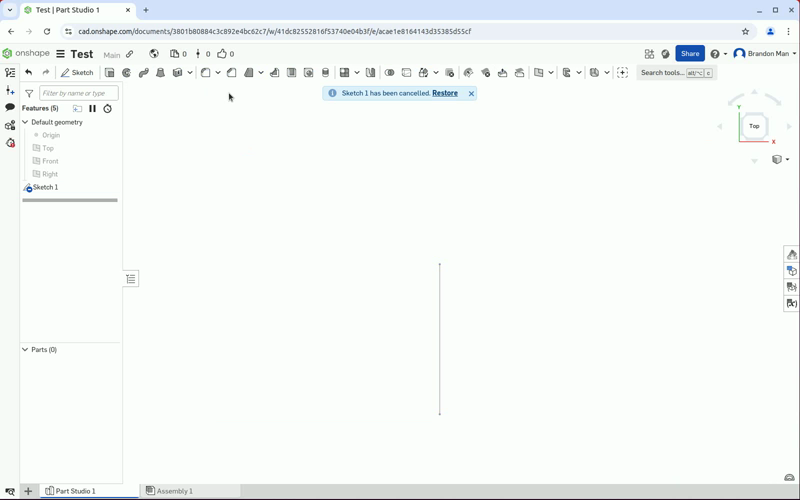
key(shift+h)
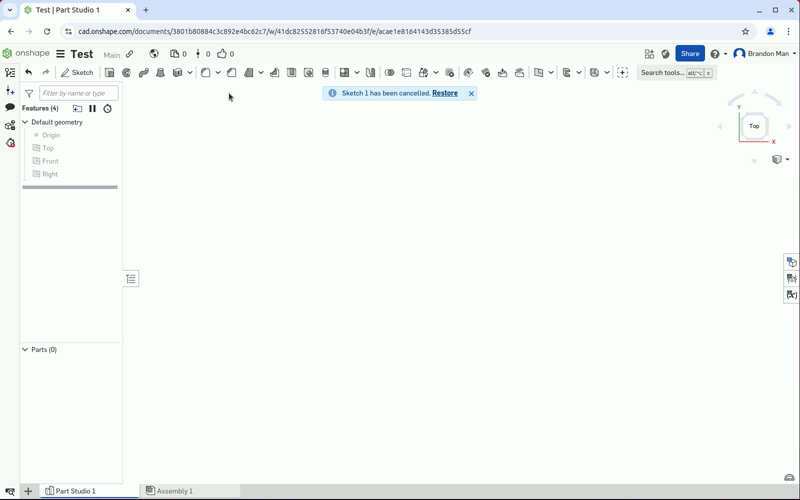
mouse_move(73, 352)
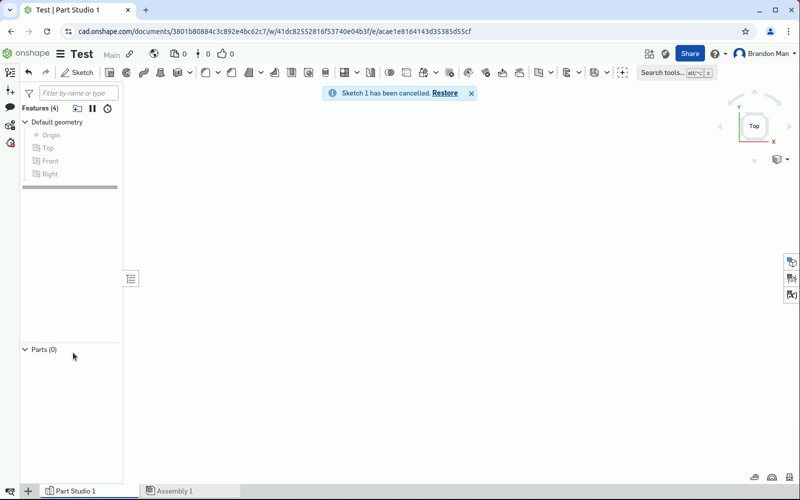
key(y)
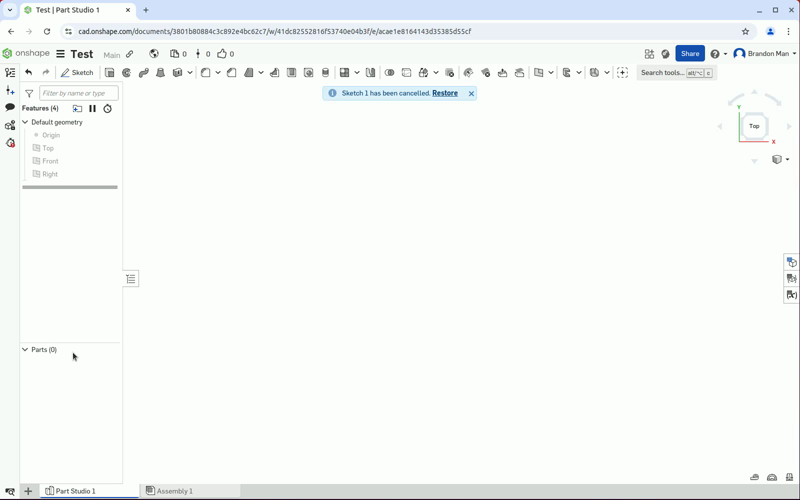
key(shift+p)
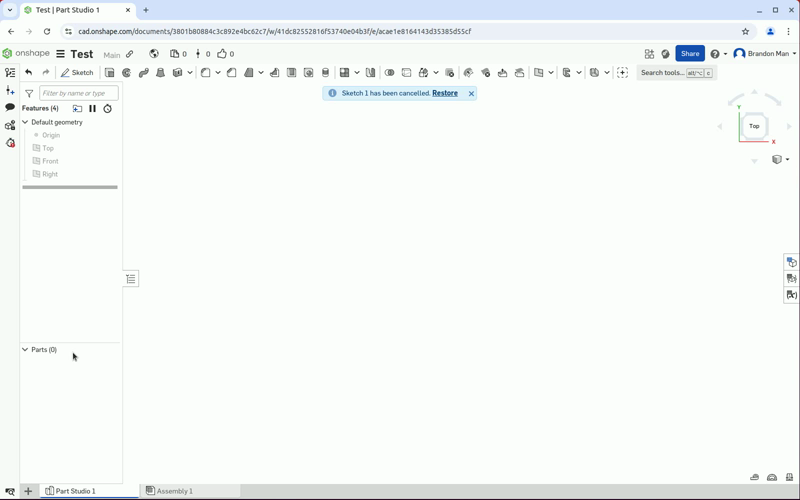
key(space)
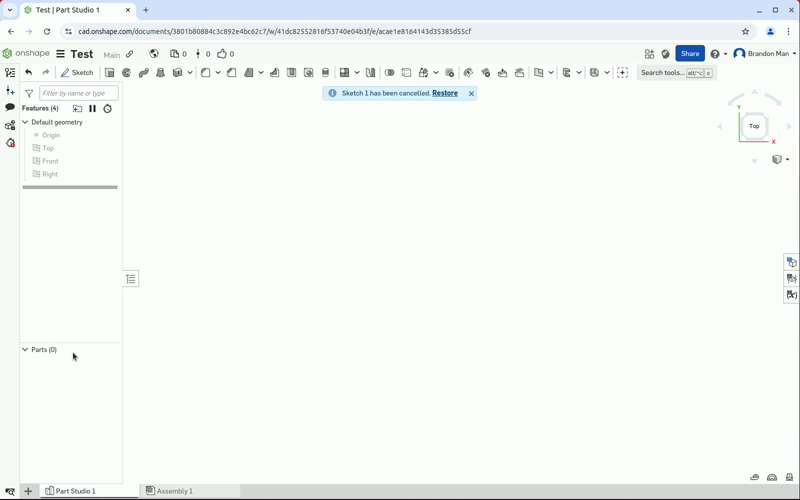
key_down(shift)
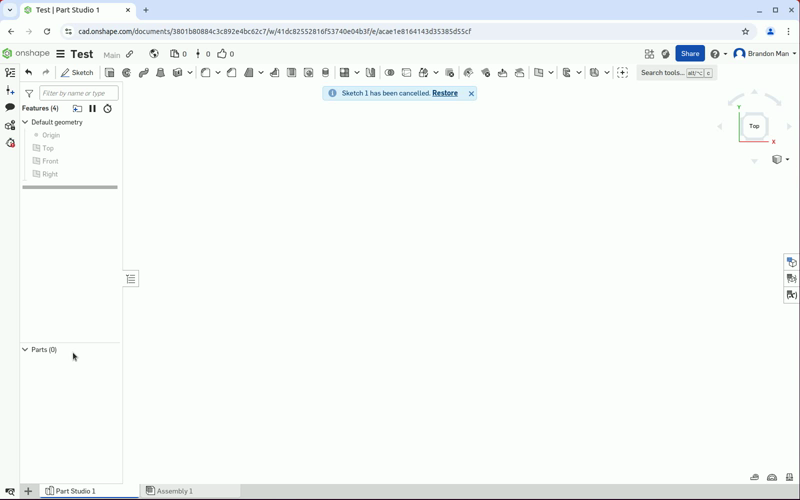
key(up)
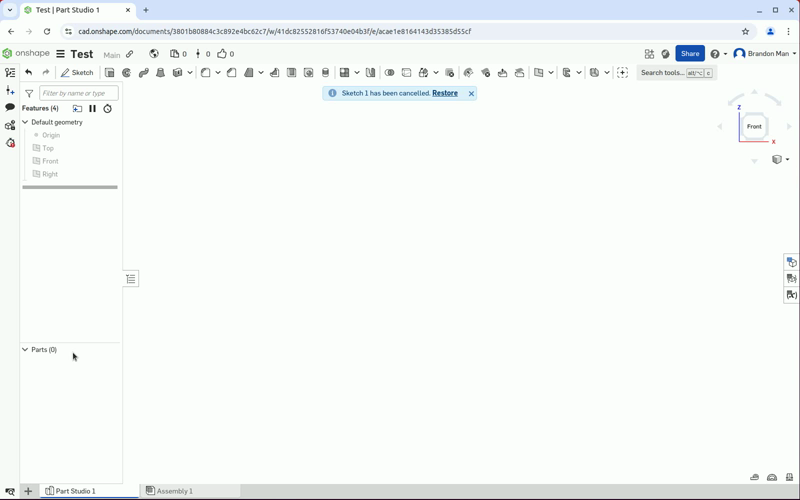
key_up(shift)
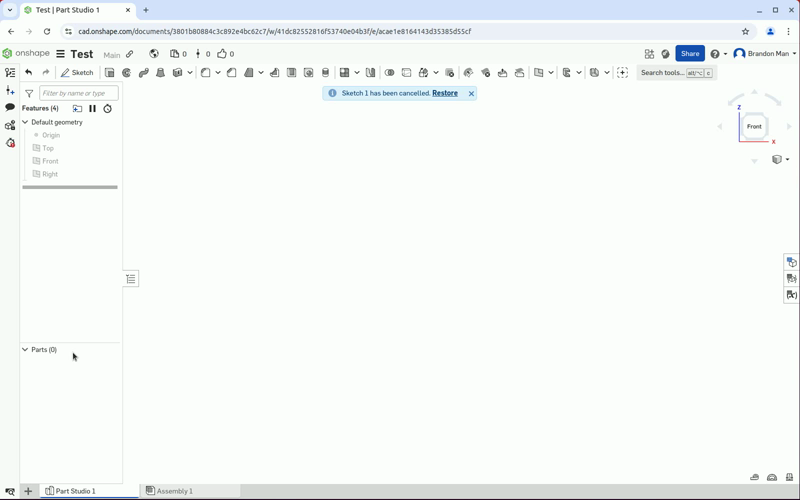
mouse_move(73, 352)
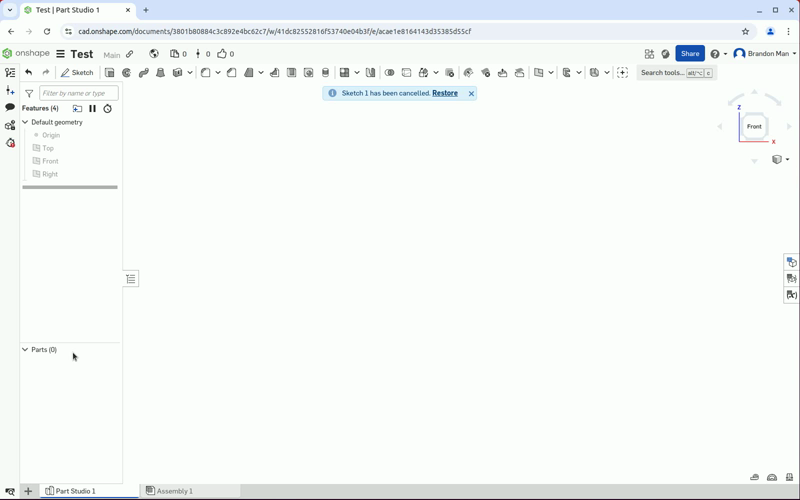
key(shift+y)
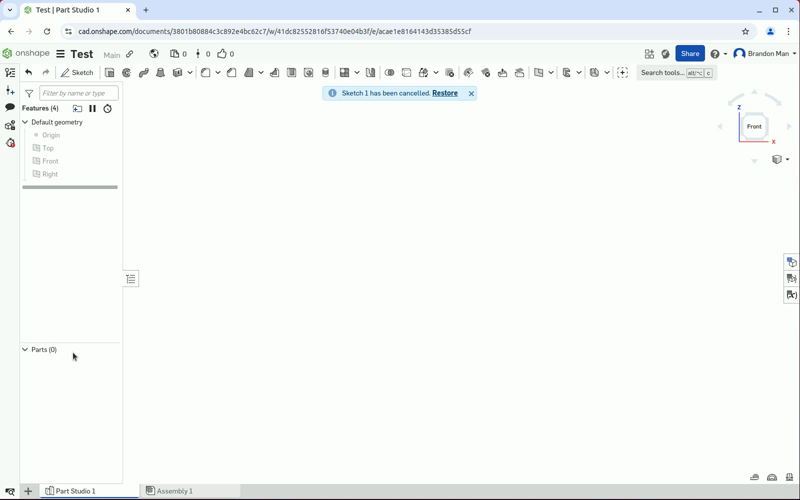
key(shift+s)
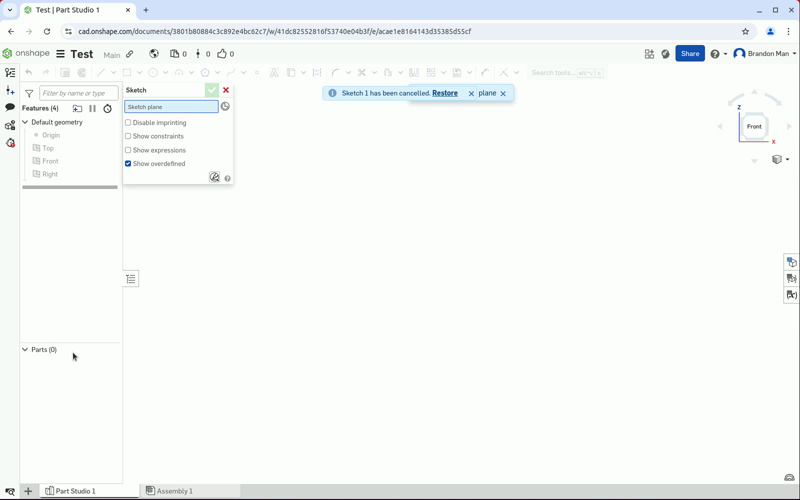
mouse_move(73, 163)
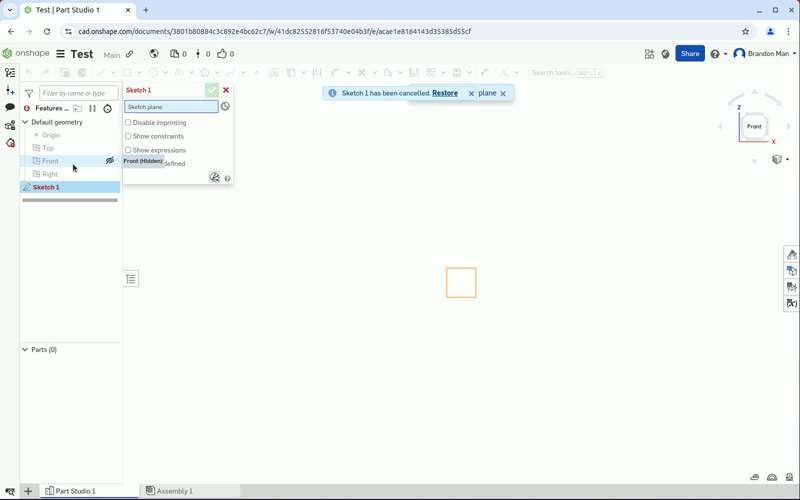
click(73, 163)
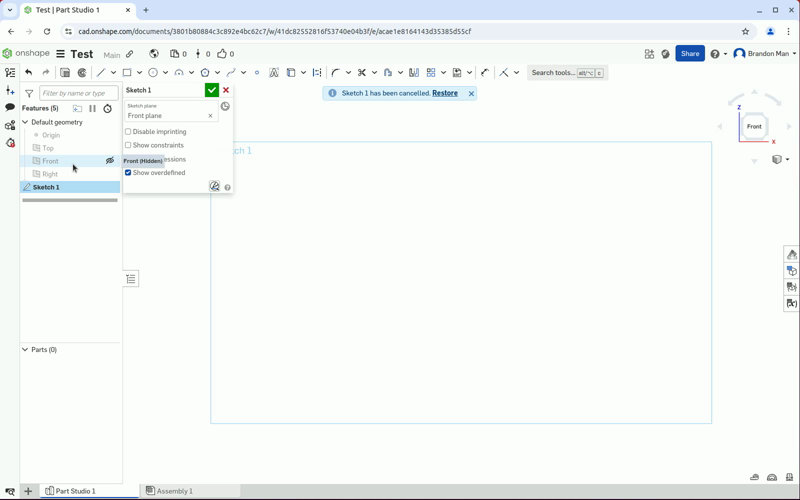
mouse_move(73, 352)
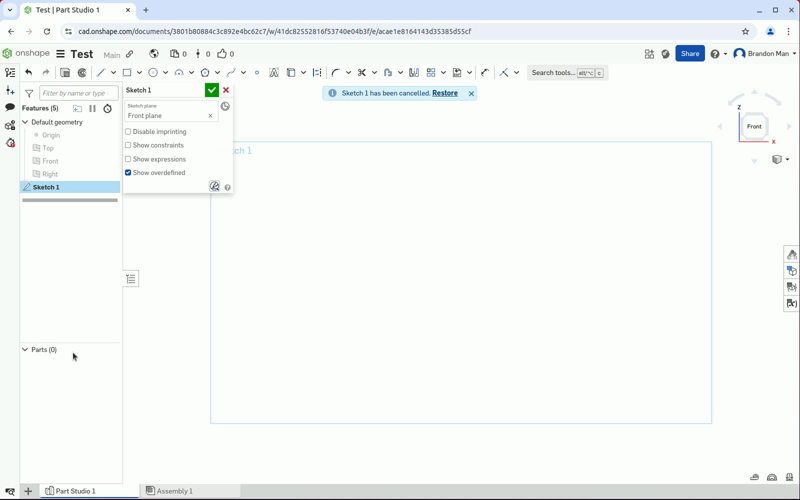
key(y)
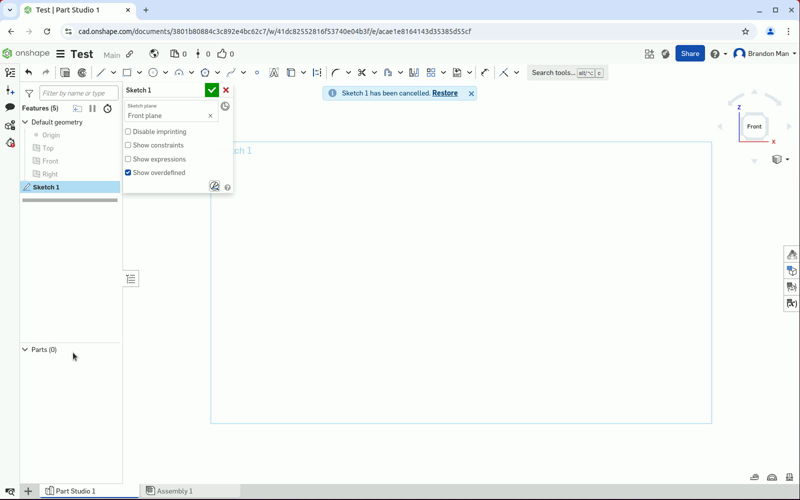
key(l)
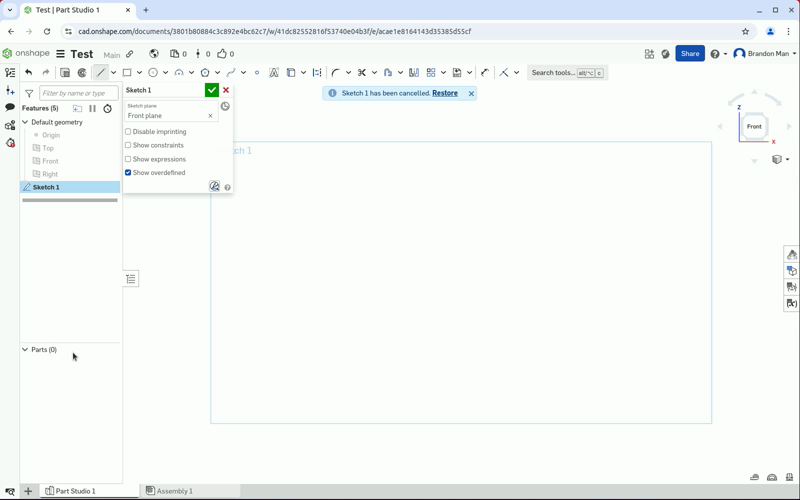
key_down(shift)
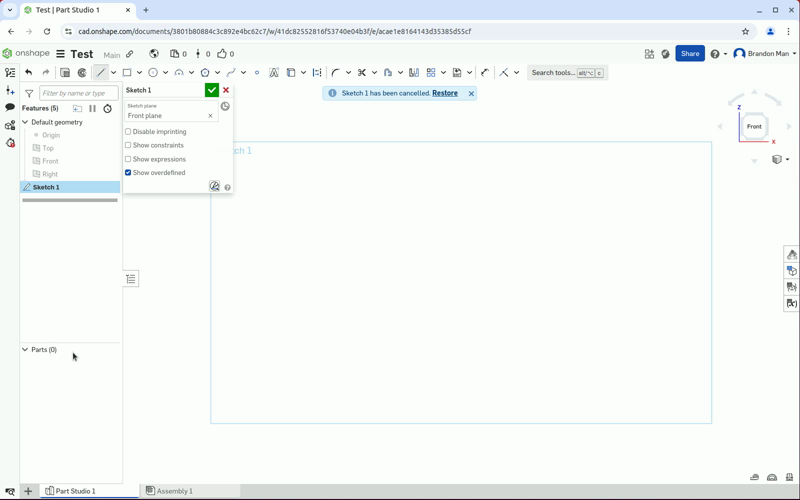
mouse_move(460, 282)
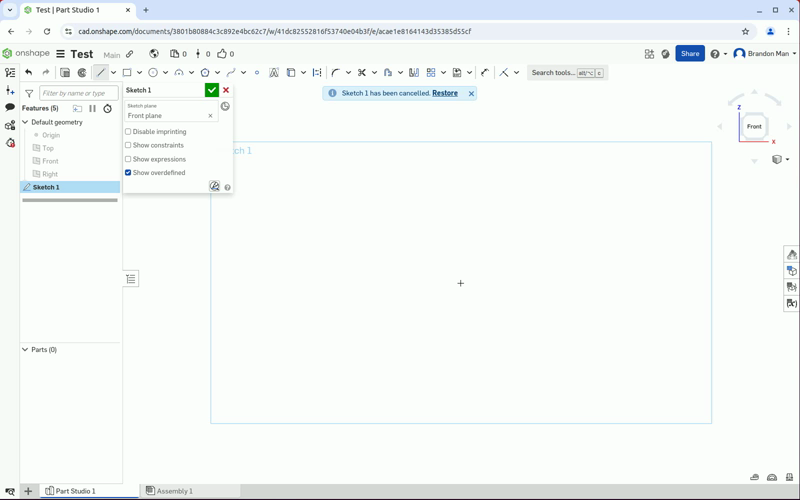
click(460, 282)
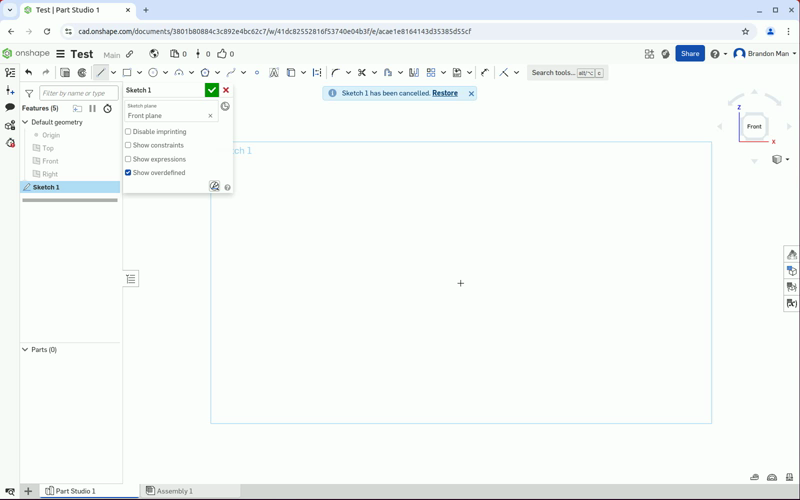
key_up(shift)
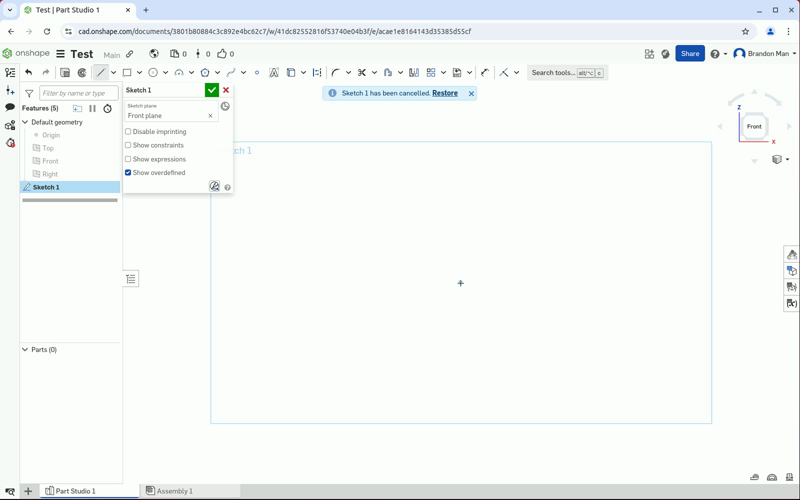
key_down(shift)
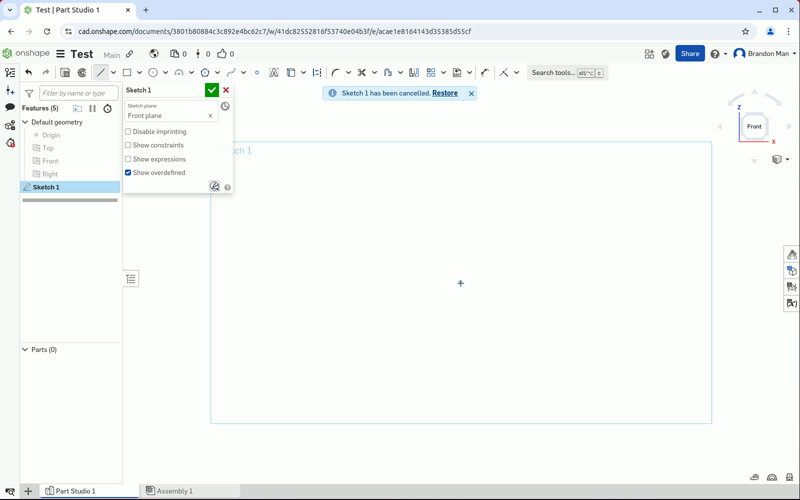
mouse_move(573, 282)
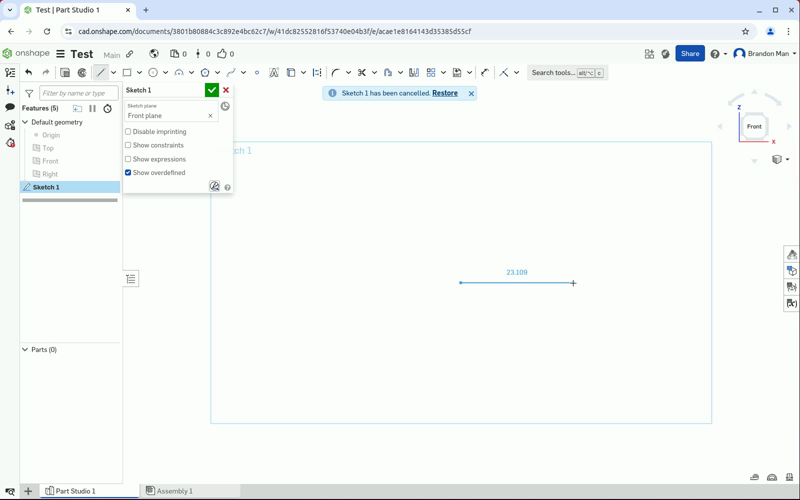
click(573, 282)
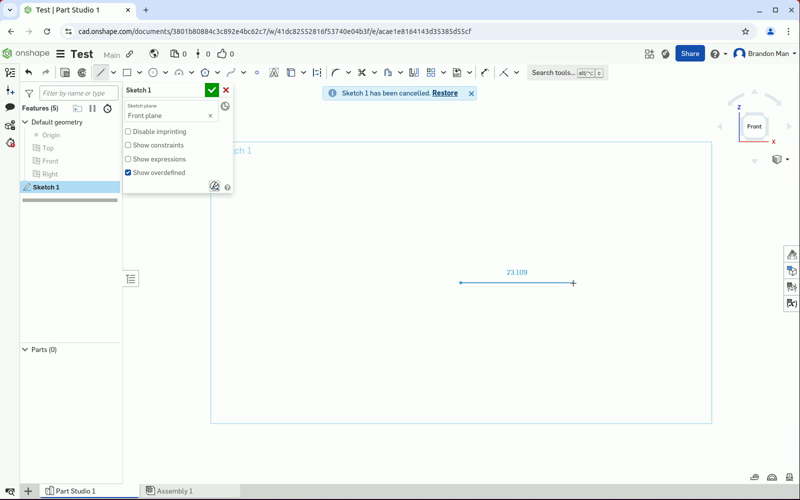
key_up(shift)
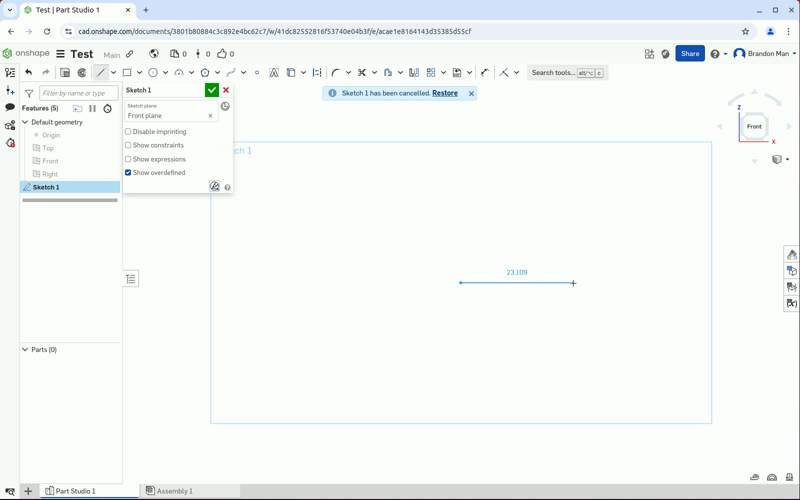
key_down(shift)
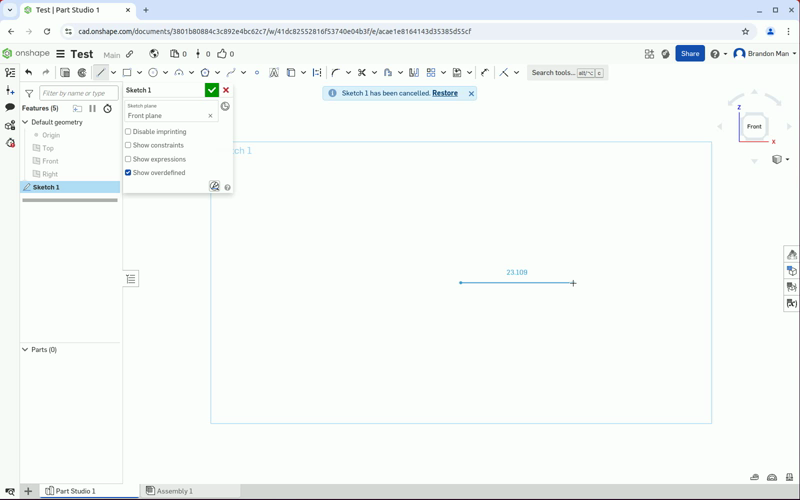
mouse_move(589, 282)
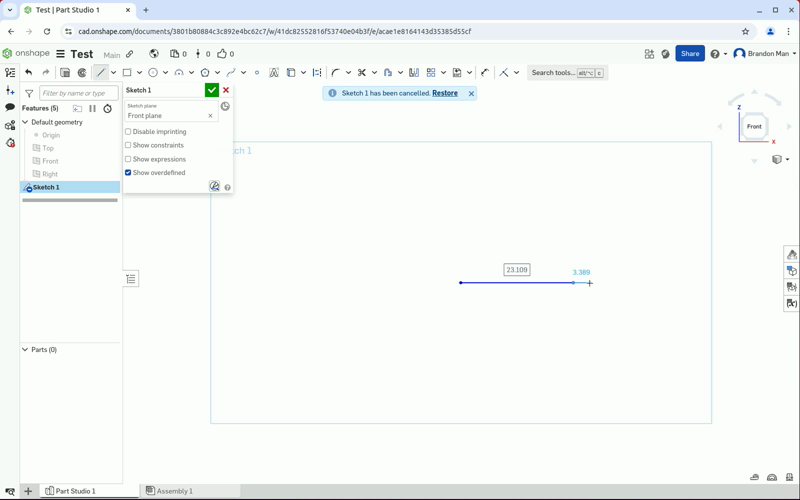
mouse_move(573, 245)
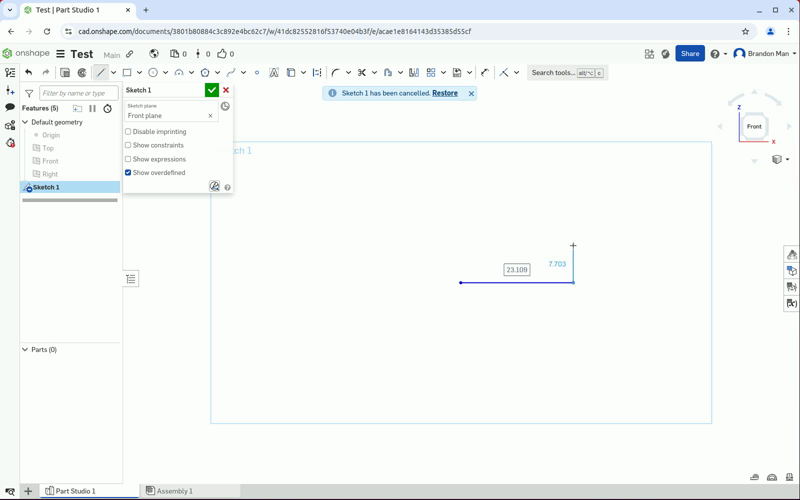
click(573, 245)
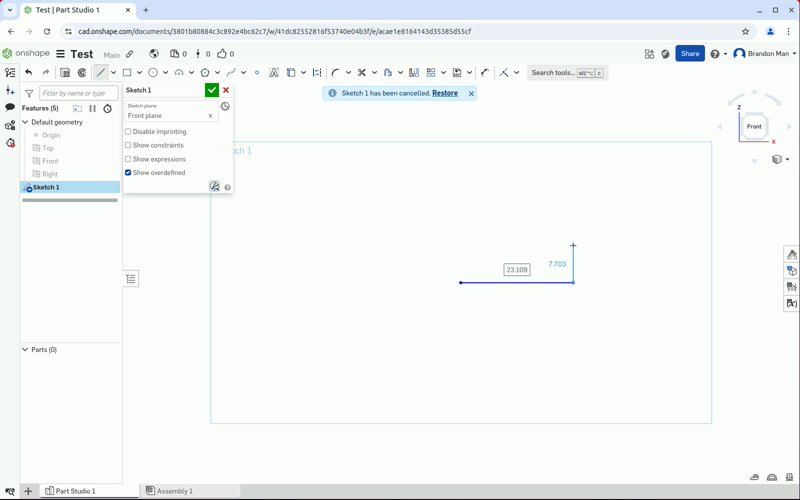
key_up(shift)
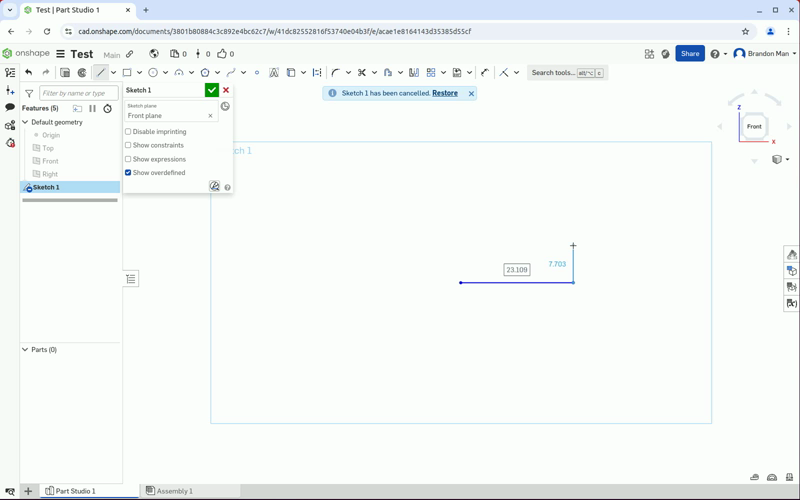
key_down(shift)
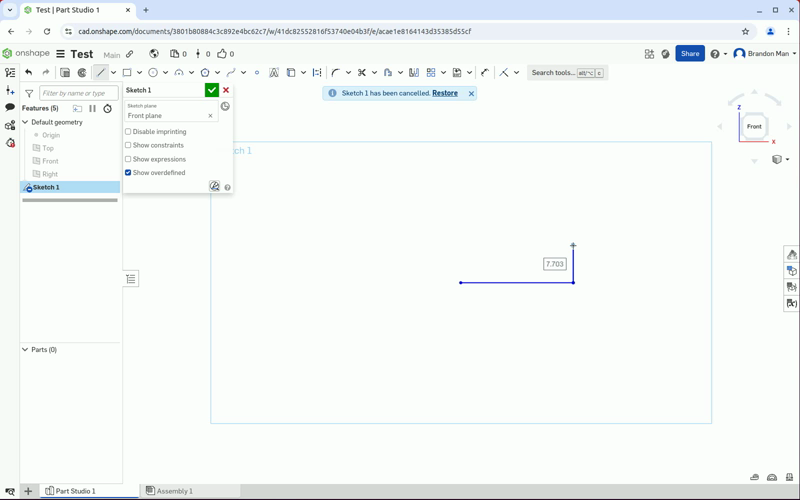
mouse_move(460, 245)
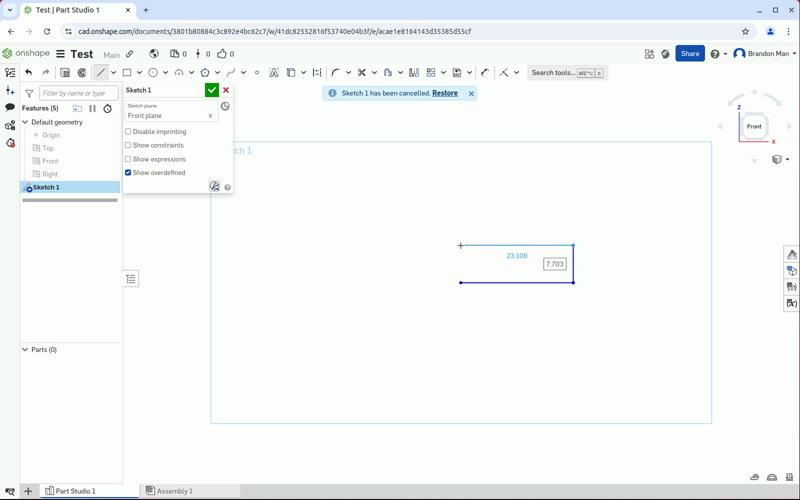
click(460, 245)
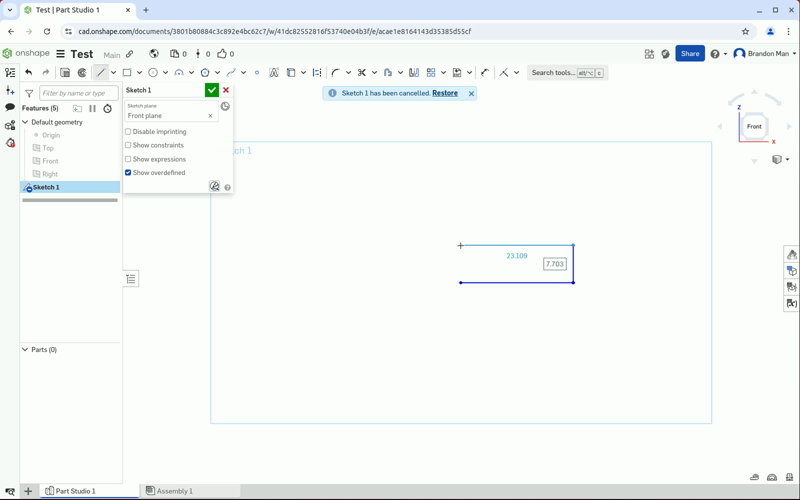
key_up(shift)
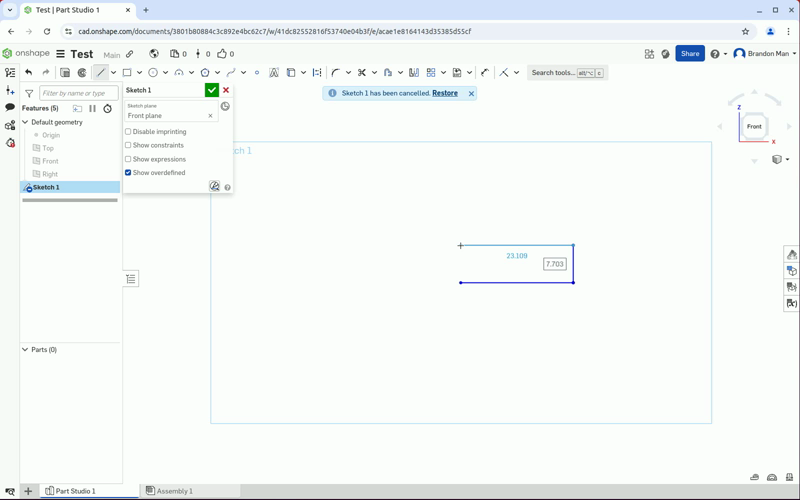
mouse_move(490, 245)
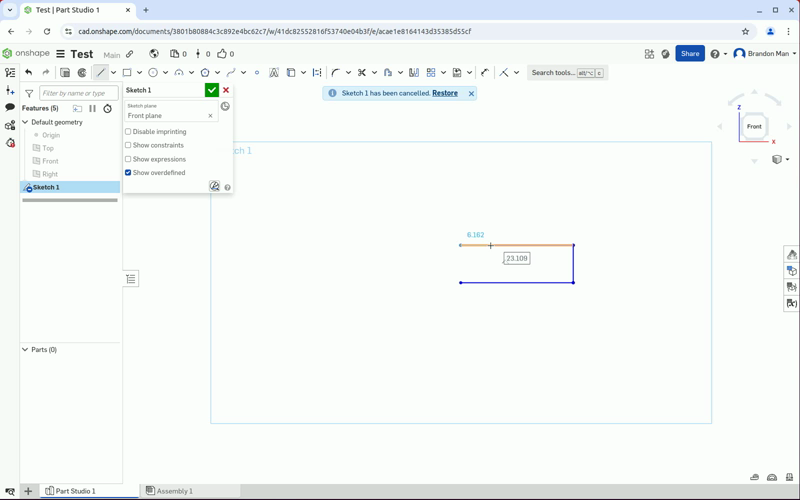
key_down(shift)
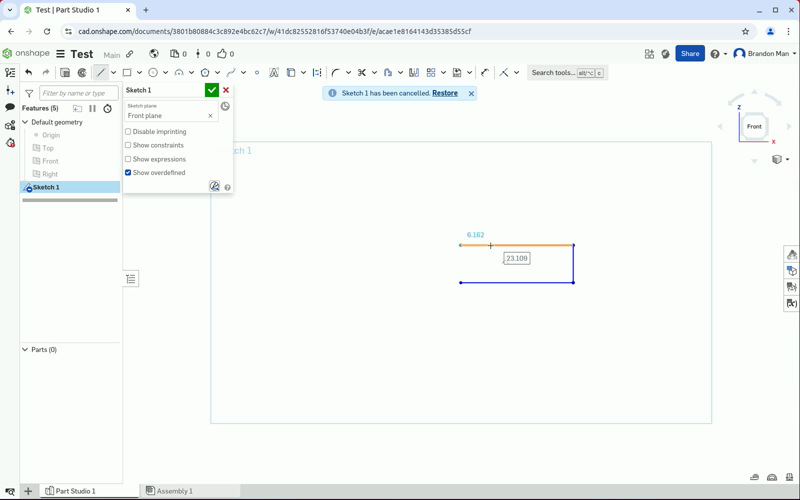
mouse_move(460, 282)
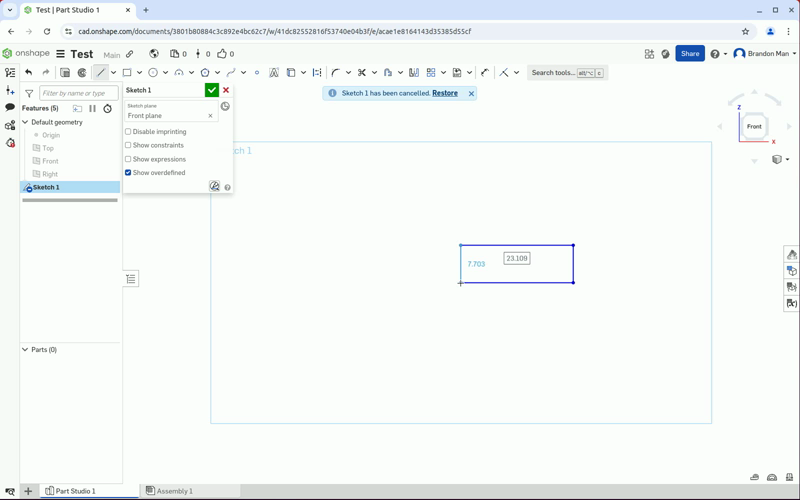
key_up(shift)
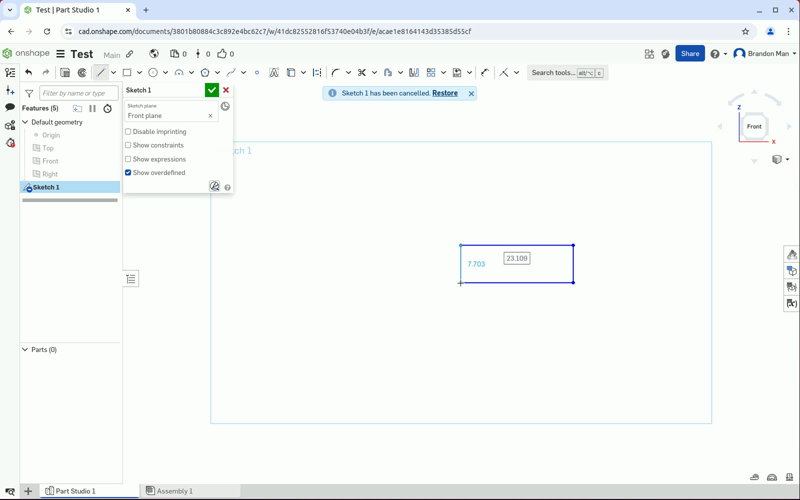
click(460, 282)
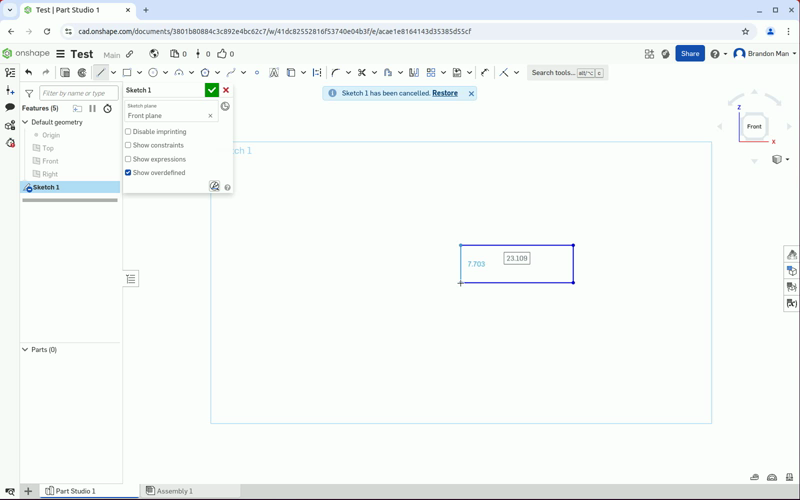
key(esc)
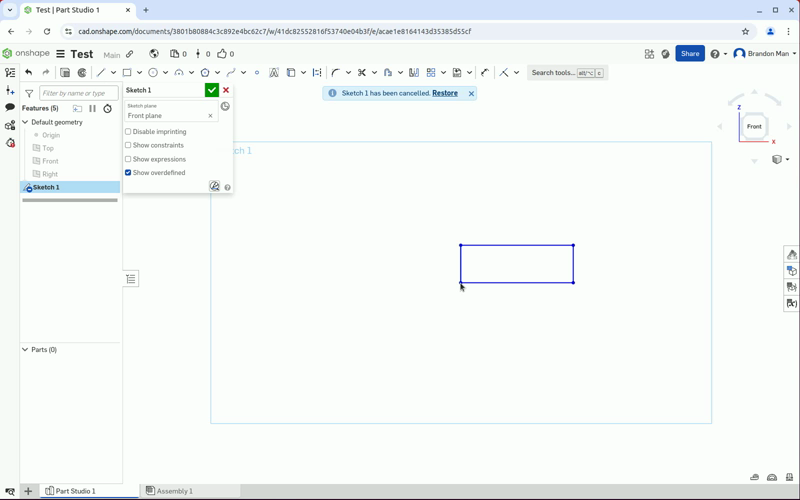
mouse_move(543, 273)
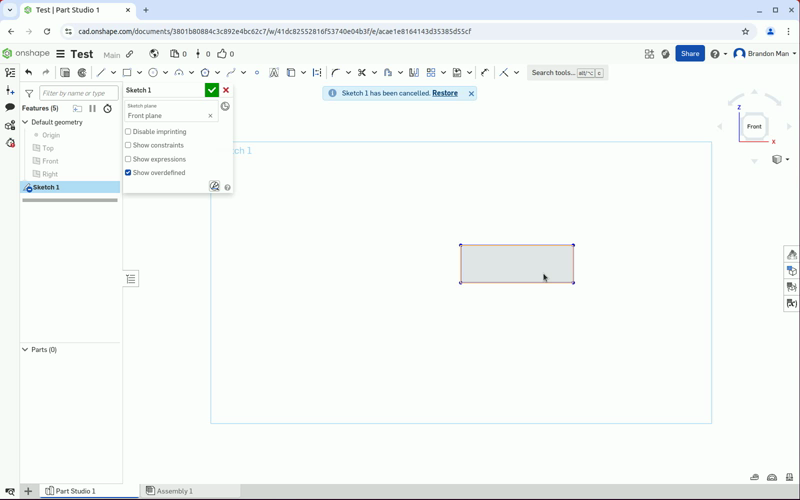
click(543, 273)
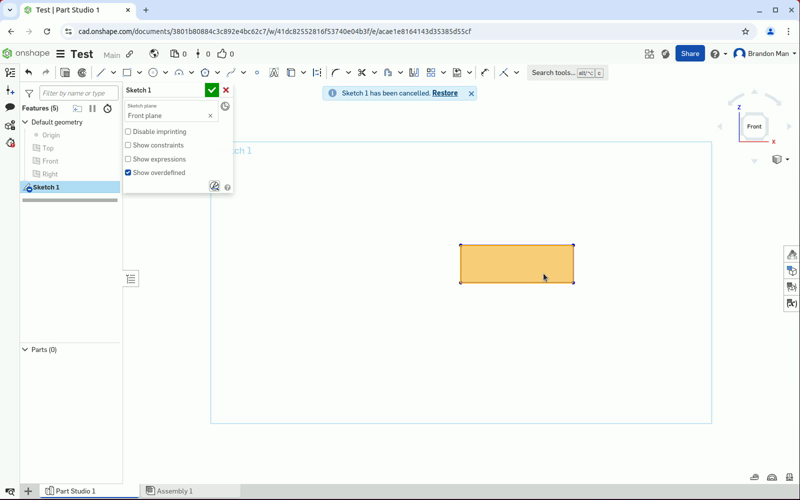
mouse_move(73, 352)
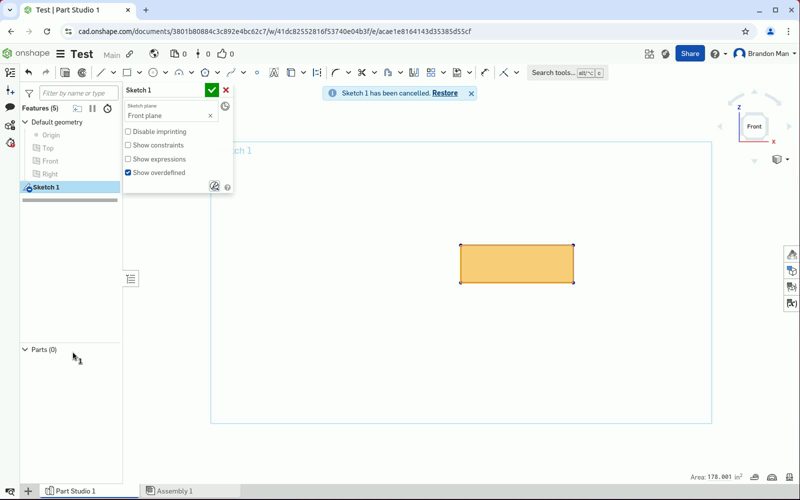
key(shift+y)
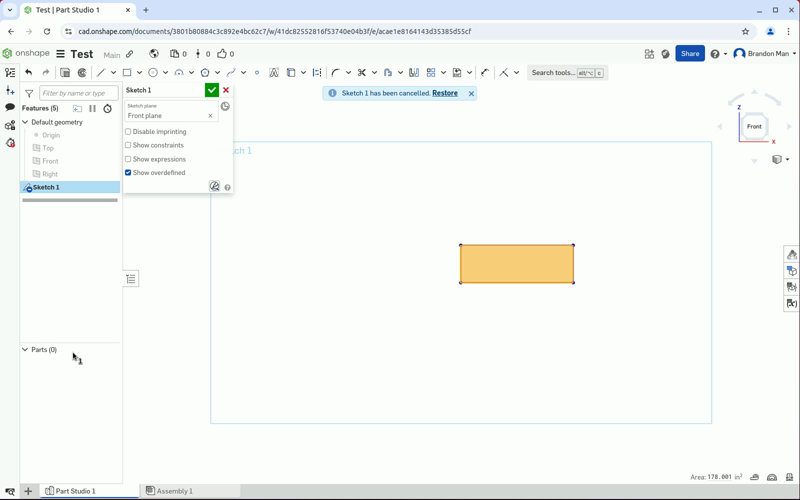
key(shift+e)
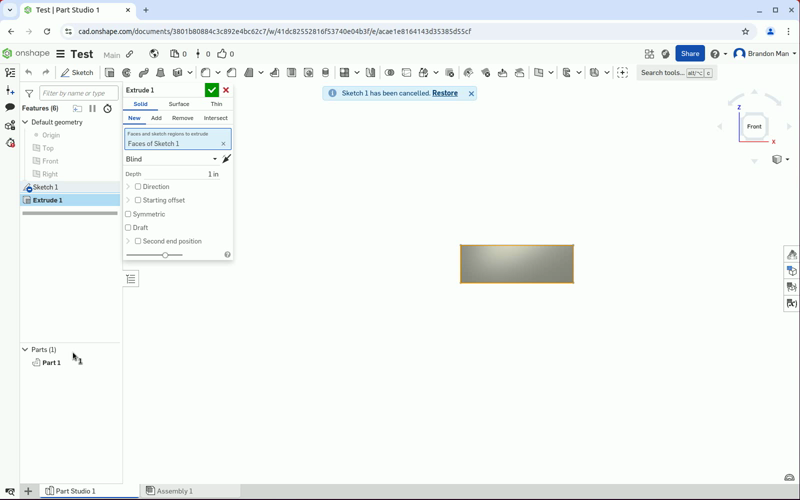
mouse_move(143, 106)
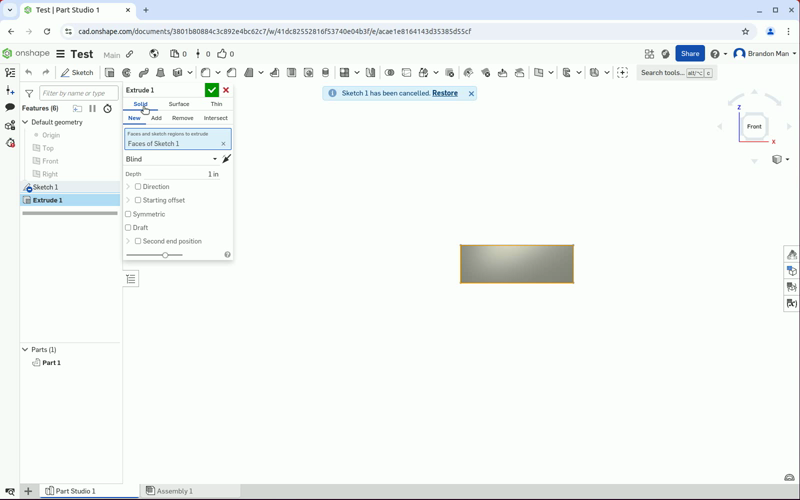
click(143, 106)
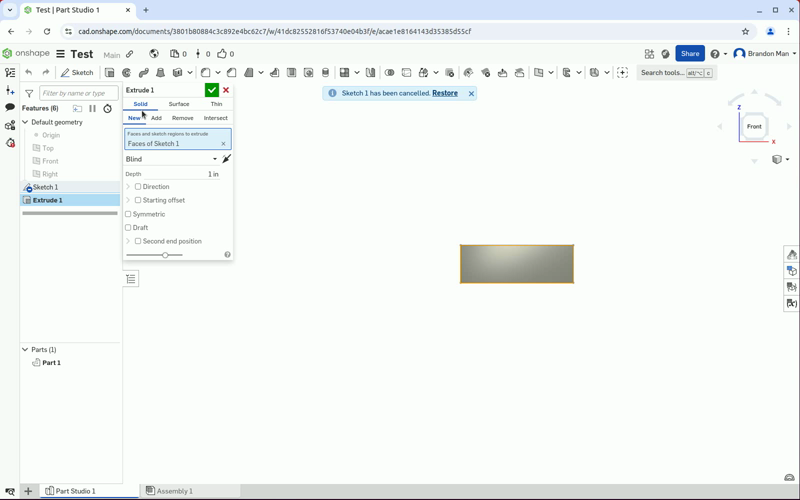
mouse_move(137, 120)
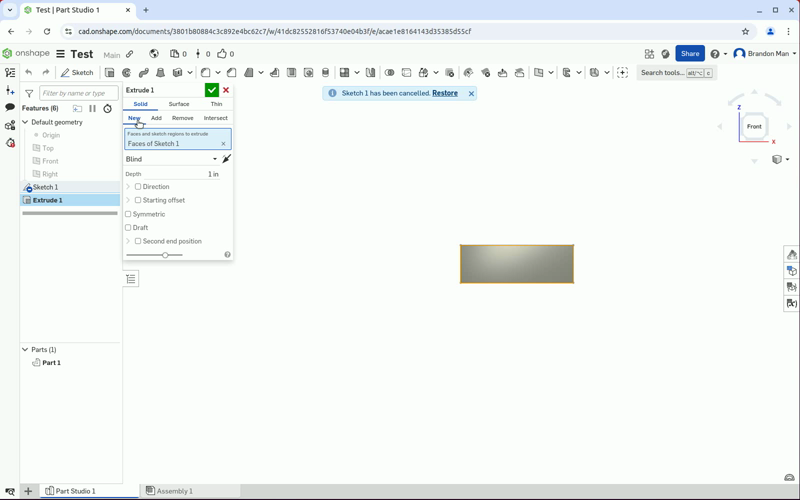
click(137, 120)
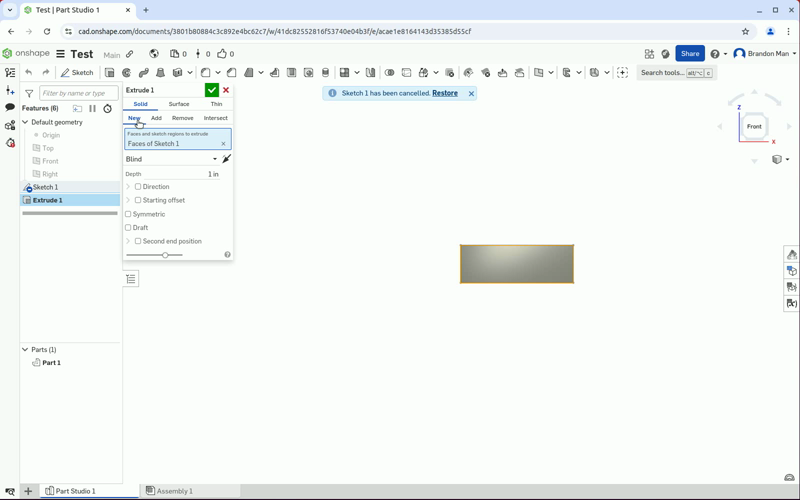
key(tab, 4)
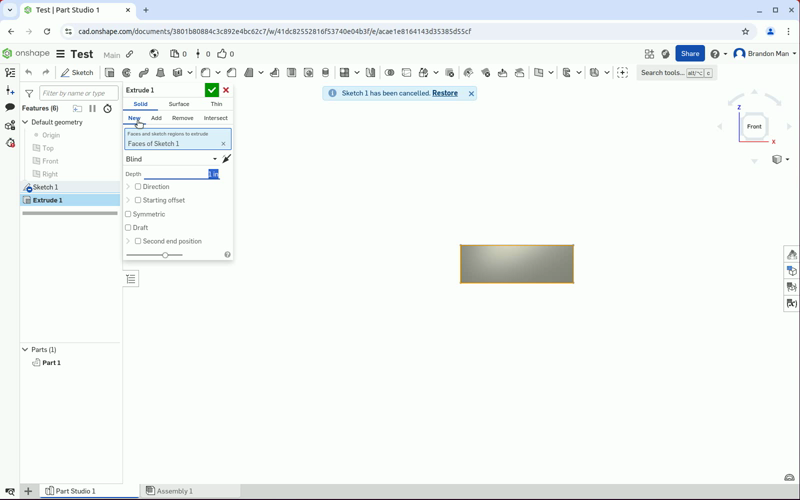
text(11.554)
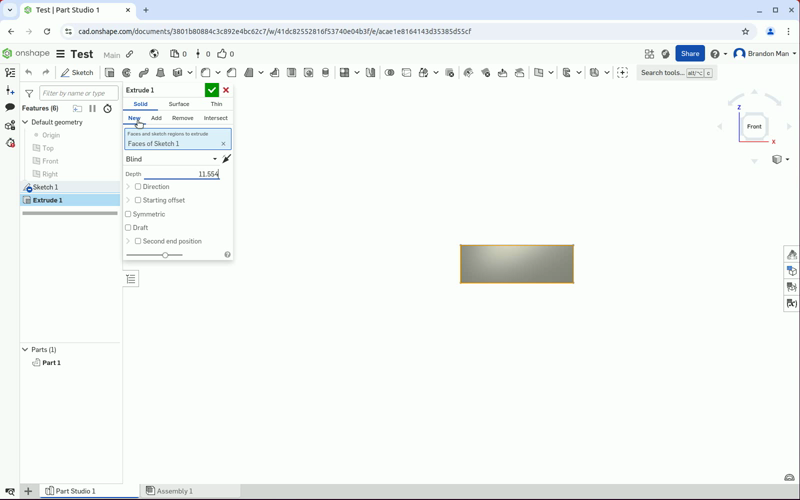
key(enter)
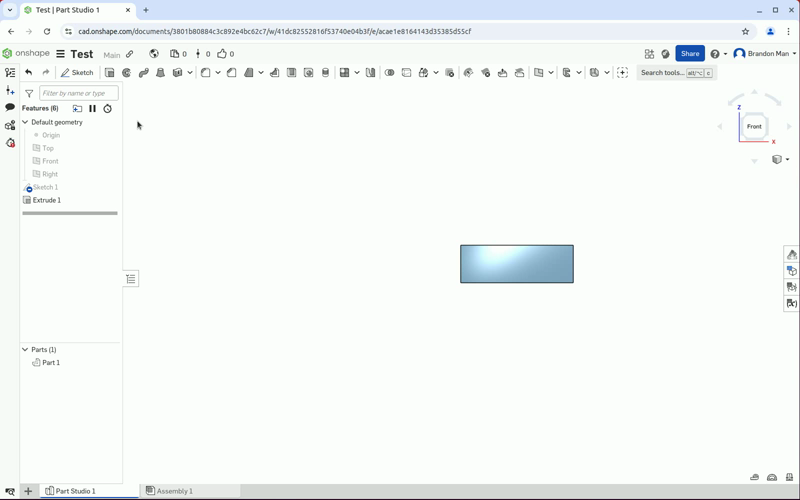
key(shift+h)
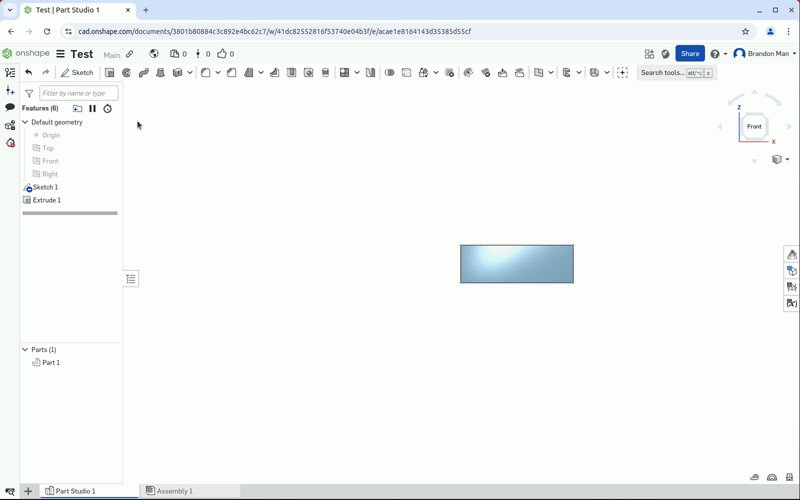
key(shift+h)
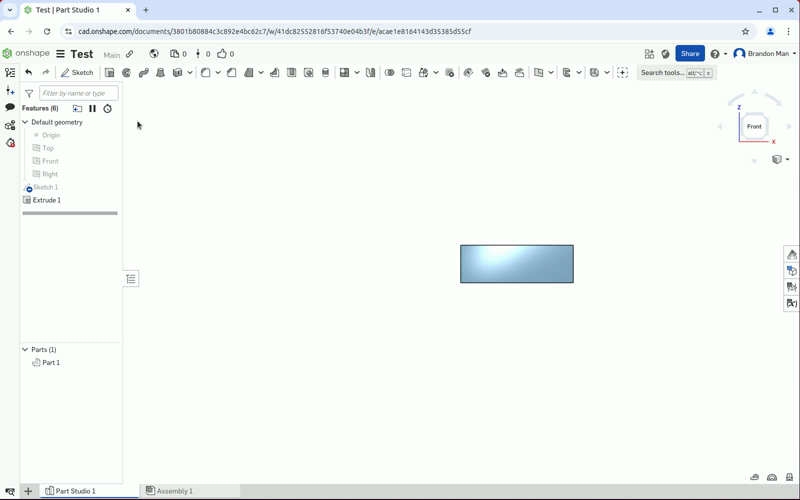
mouse_move(73, 189)
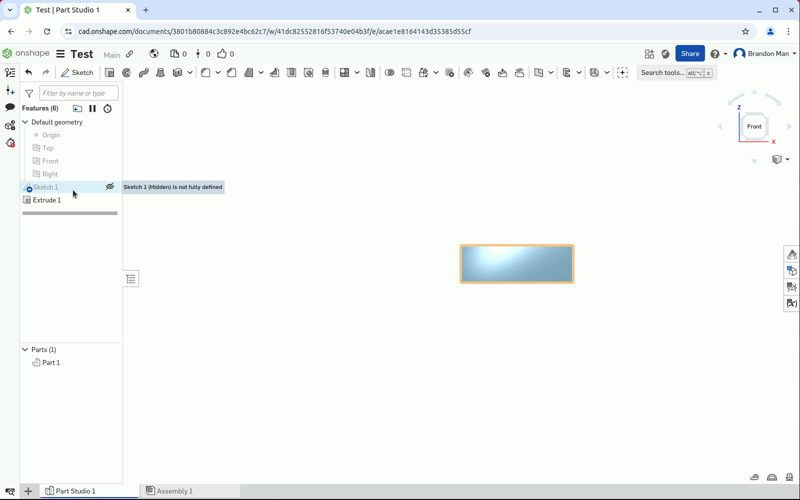
click(73, 189)
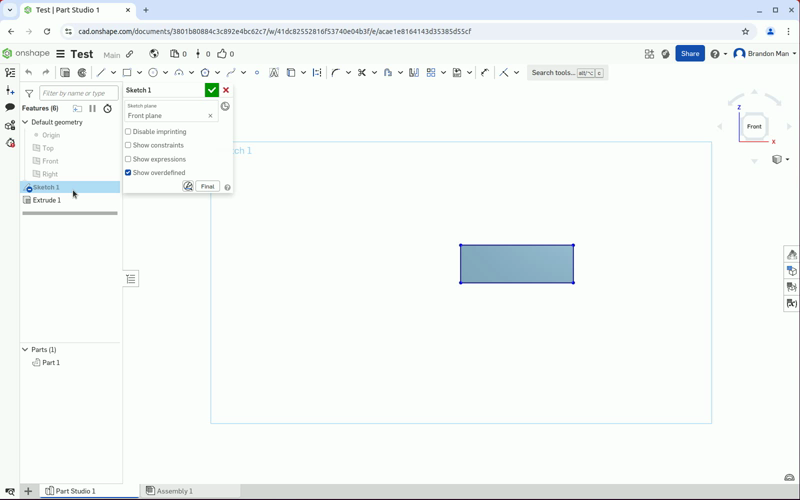
mouse_move(229, 92)
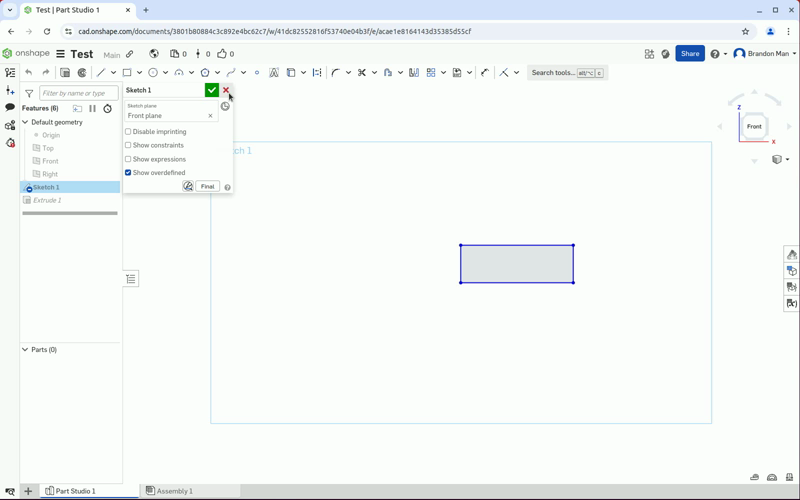
click(229, 92)
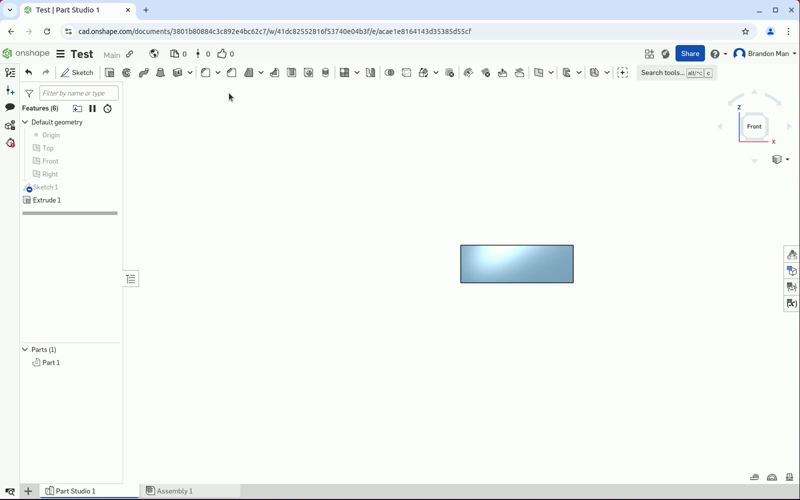
mouse_move(541, 75)
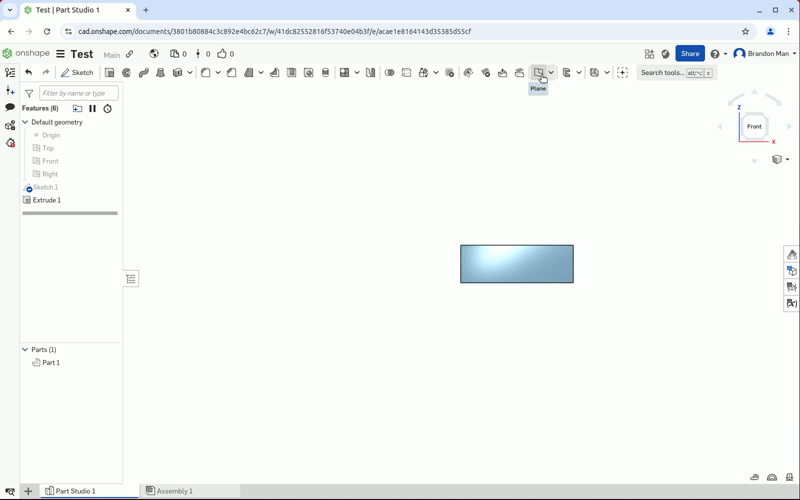
click(541, 75)
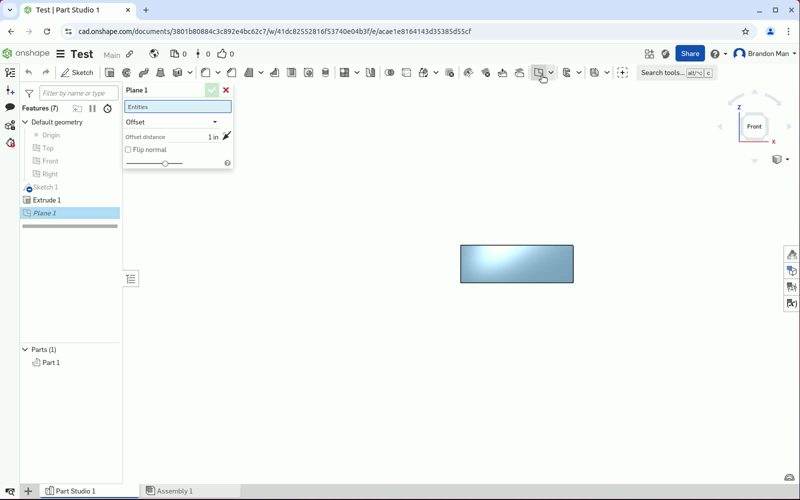
mouse_move(73, 163)
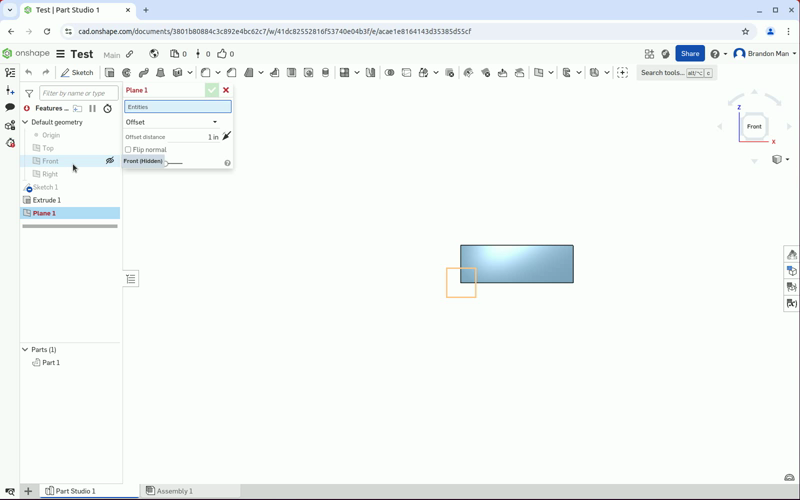
click(73, 163)
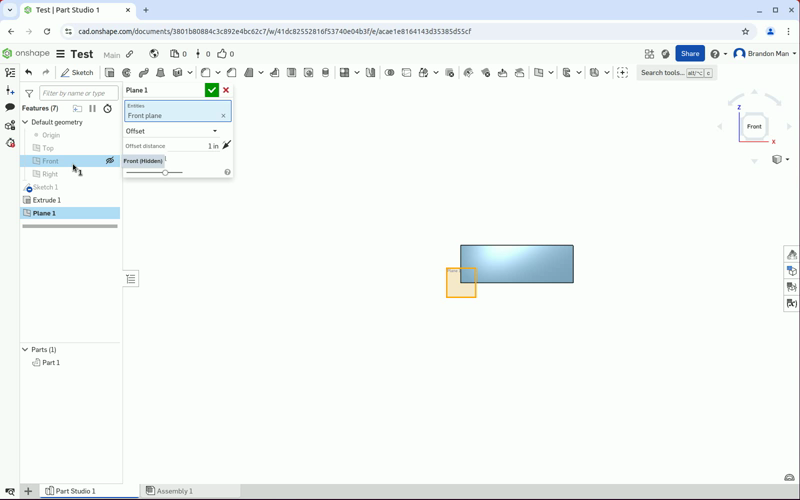
key(tab, 2)
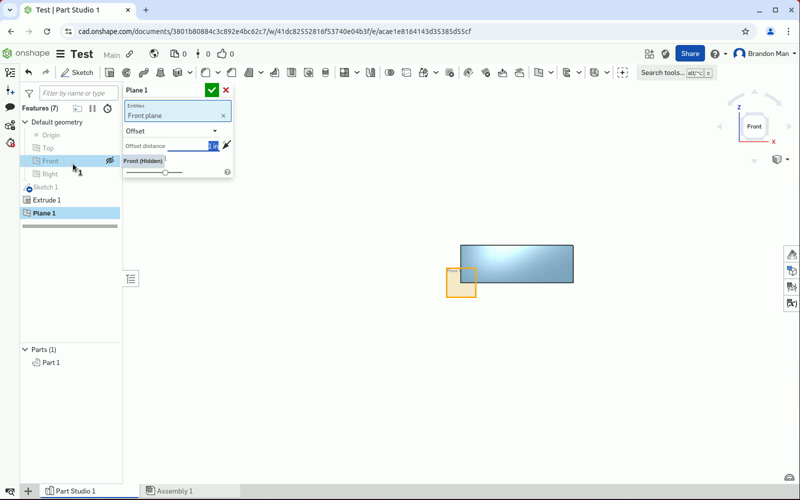
text(11.554)
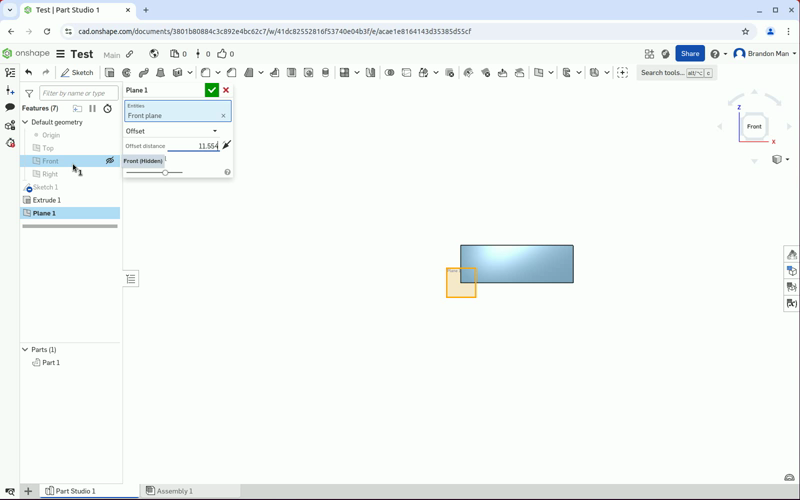
key(enter, 2)
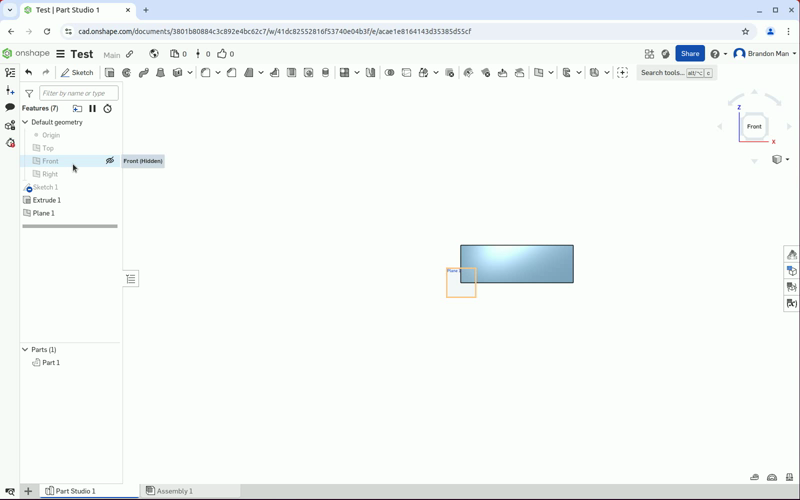
key(shift+s)
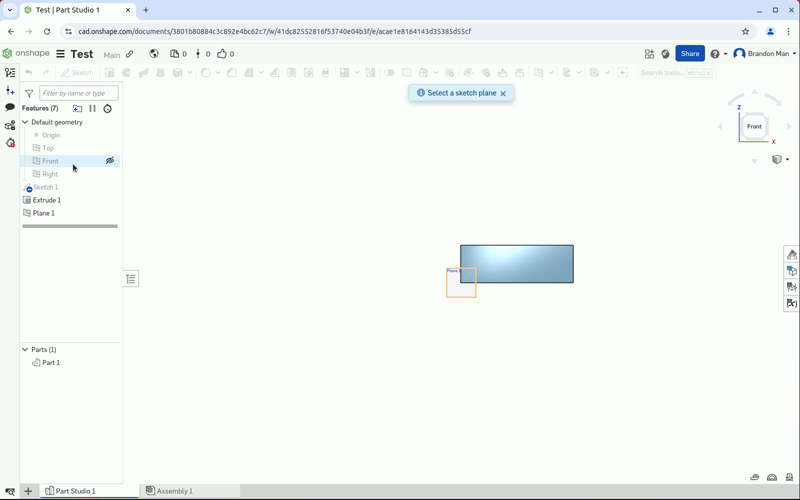
mouse_move(73, 215)
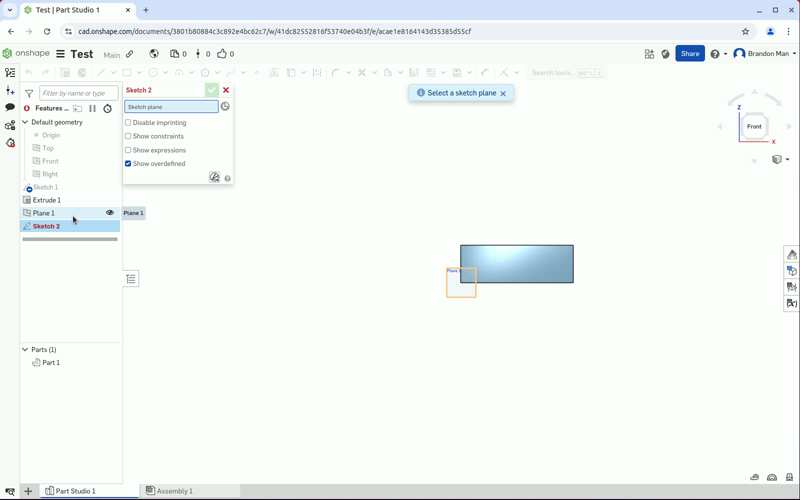
click(73, 215)
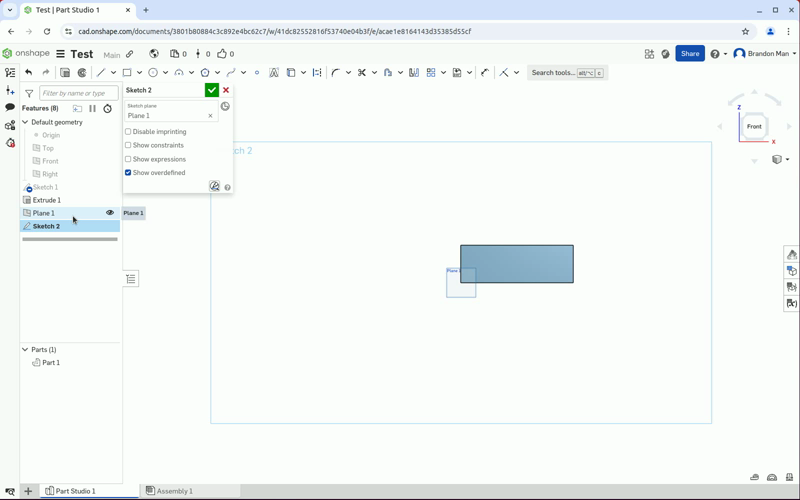
mouse_move(73, 352)
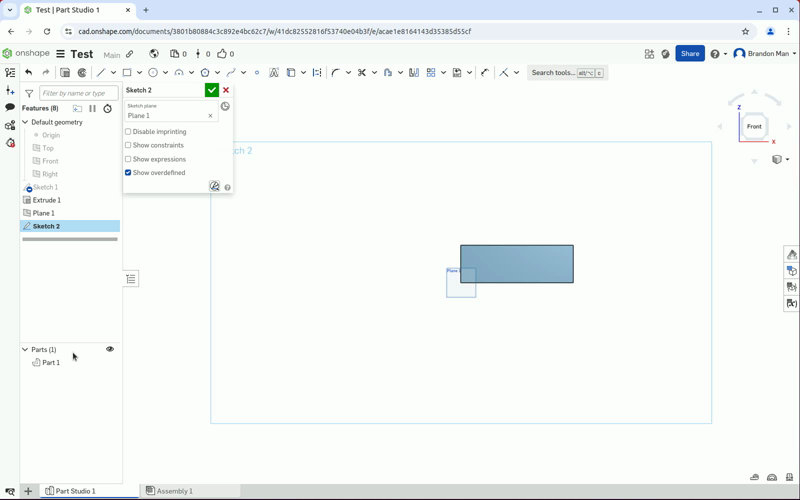
key(y)
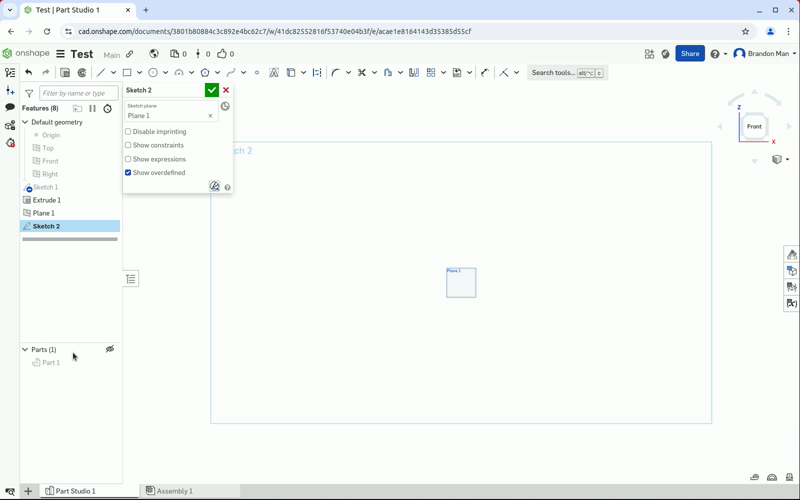
key(l)
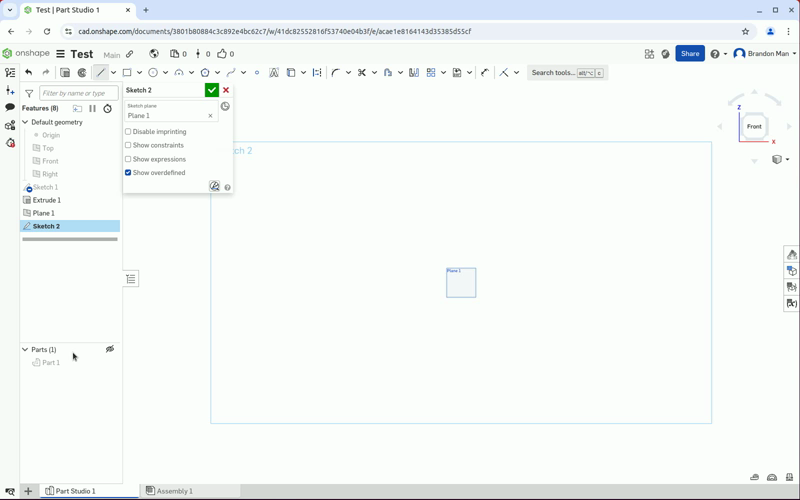
key_down(shift)
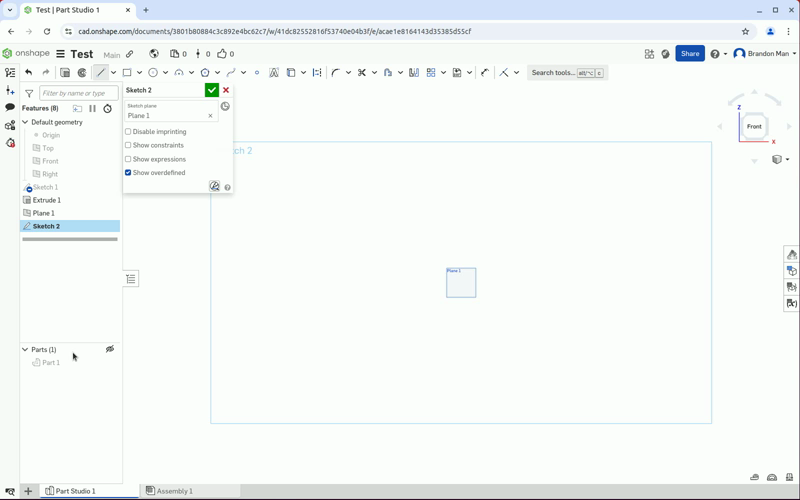
mouse_move(498, 282)
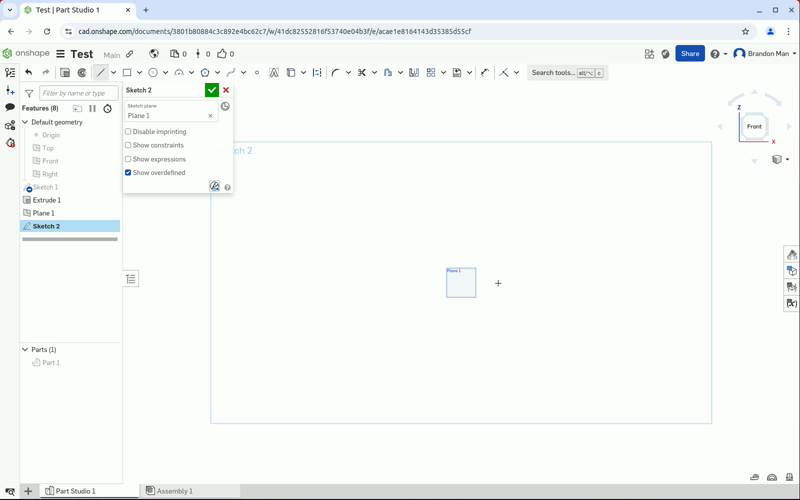
click(498, 282)
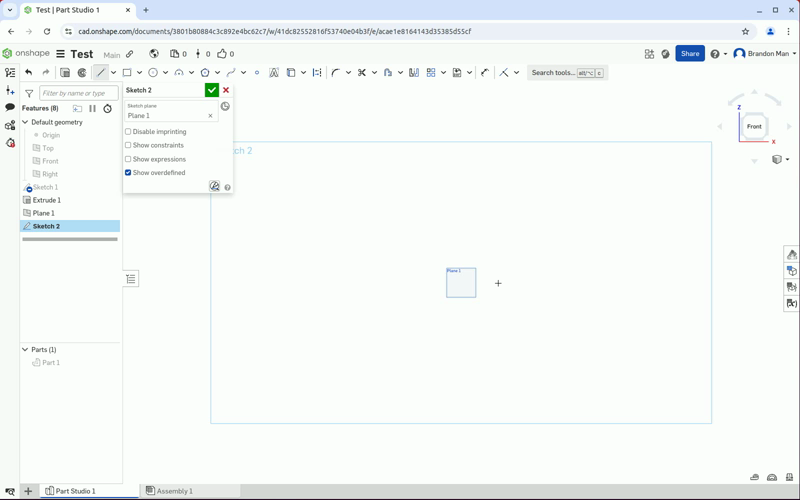
key_up(shift)
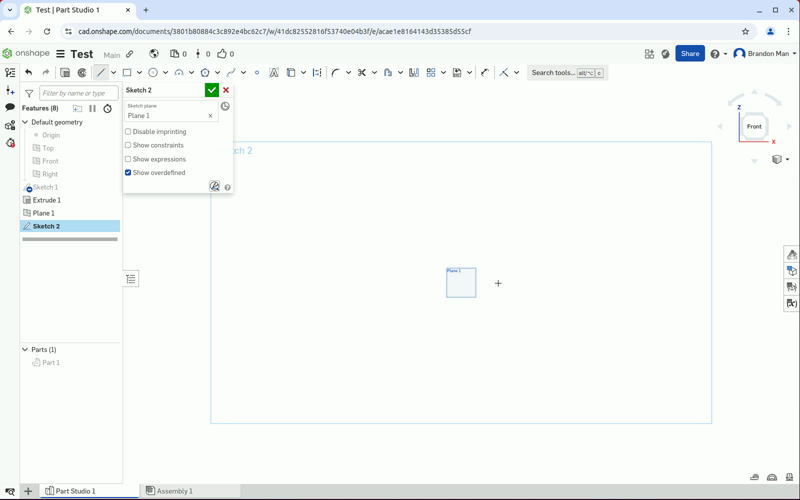
key_down(shift)
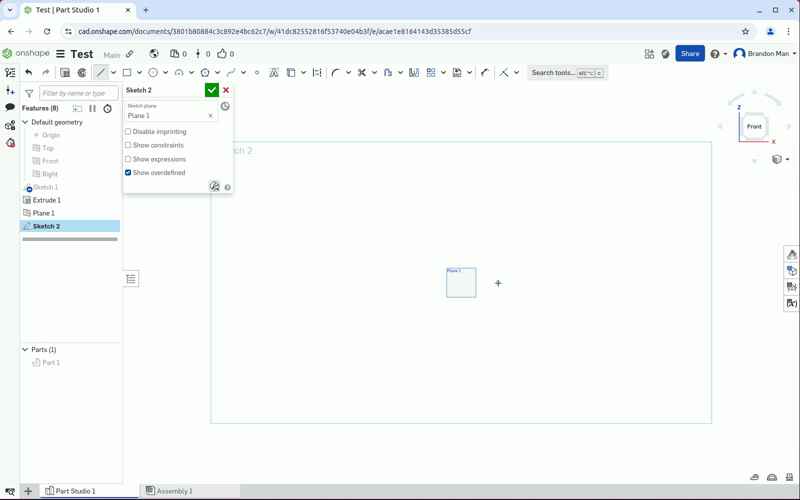
mouse_move(573, 282)
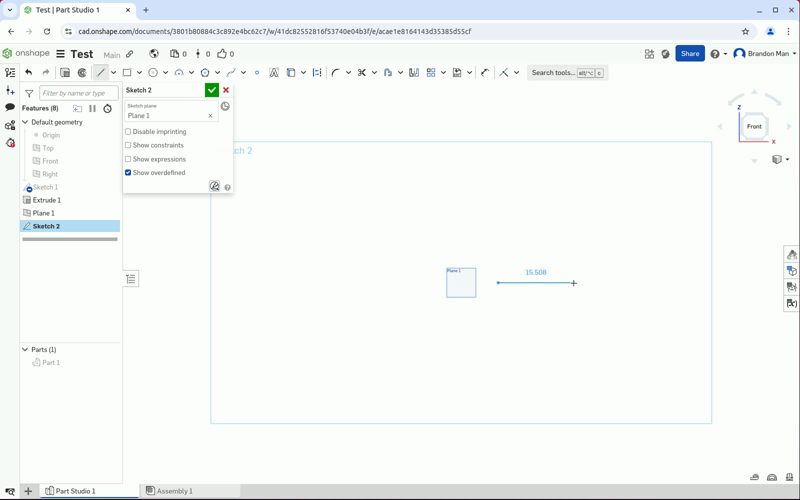
click(573, 282)
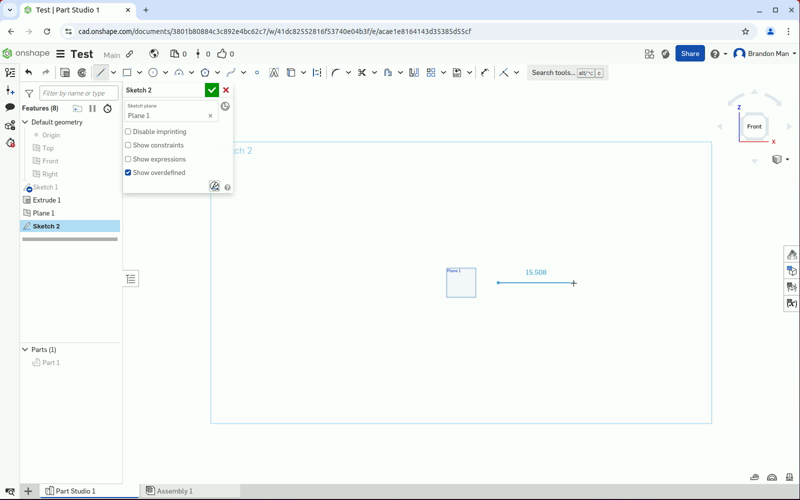
key_up(shift)
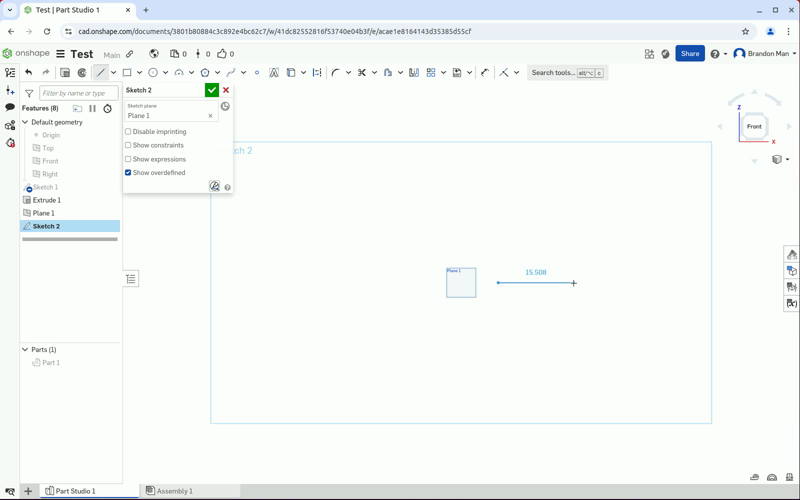
key_down(shift)
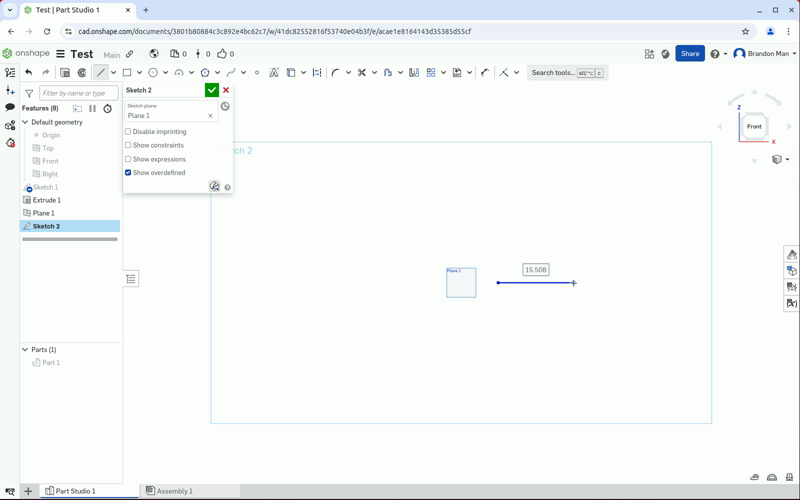
mouse_move(589, 282)
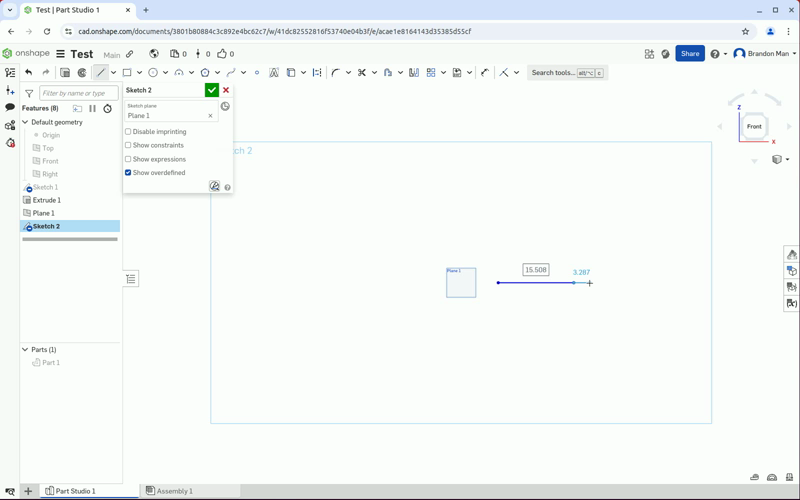
mouse_move(573, 264)
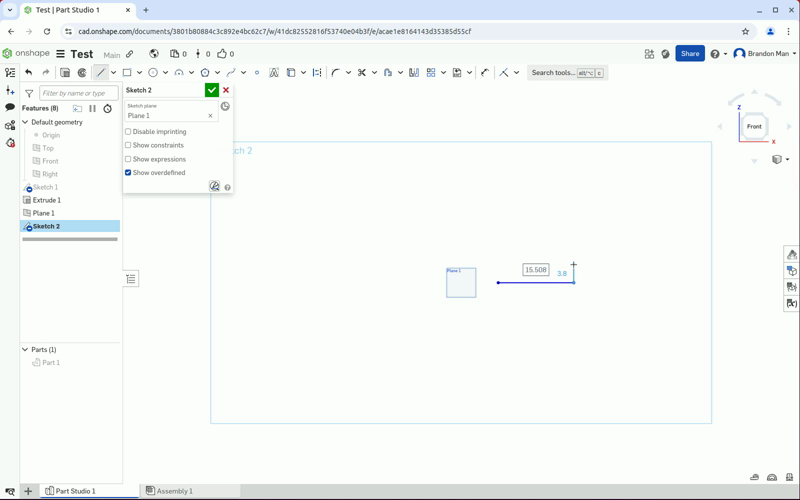
click(573, 264)
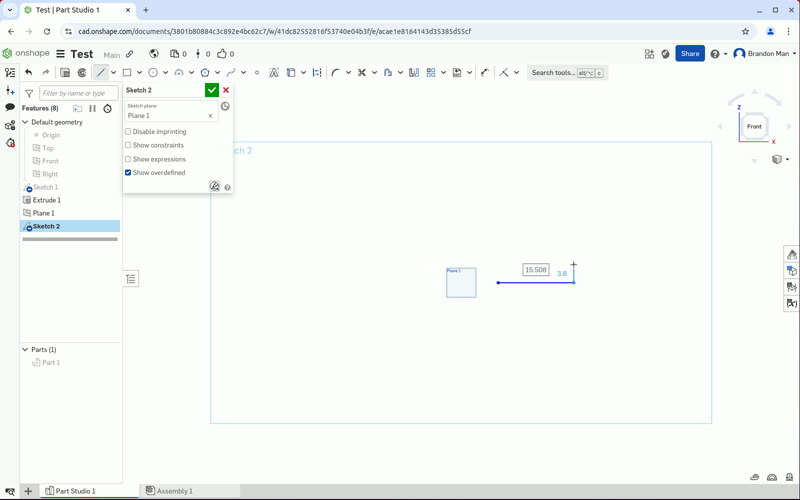
key_up(shift)
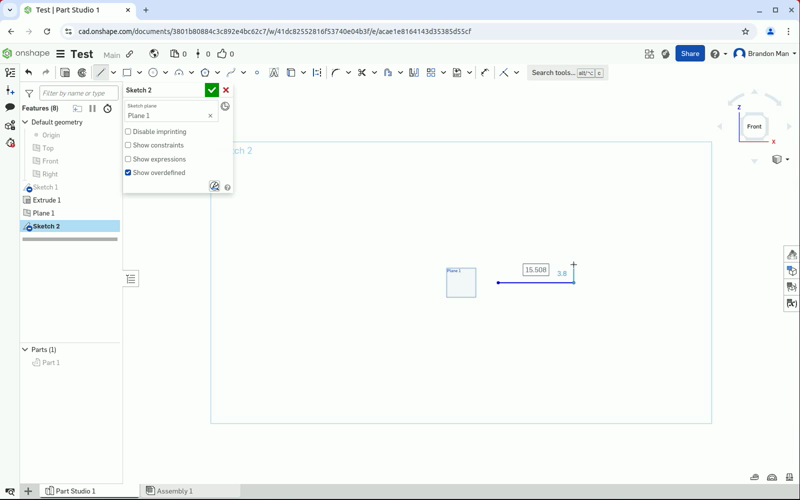
key_down(shift)
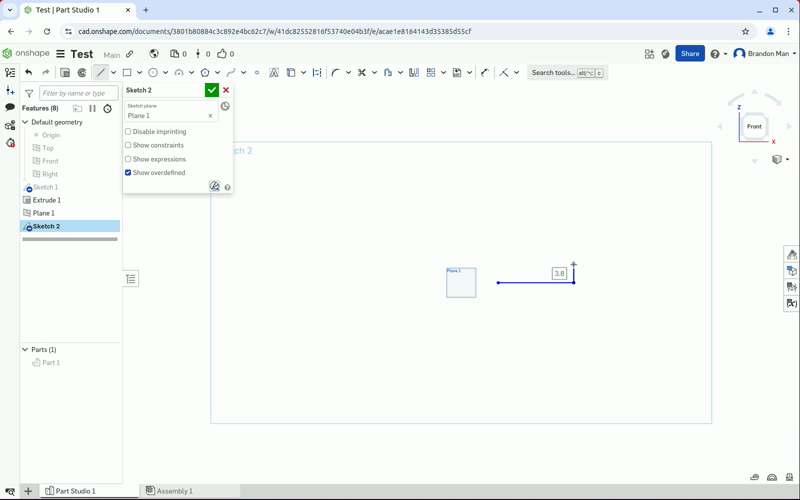
mouse_move(498, 264)
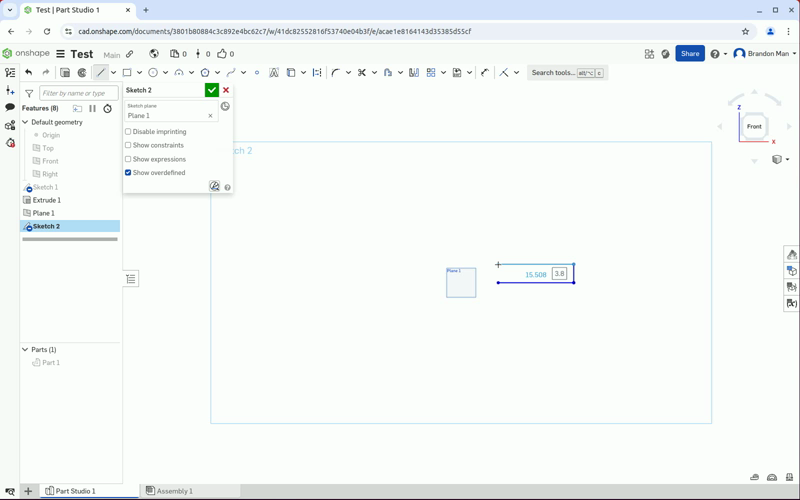
click(498, 264)
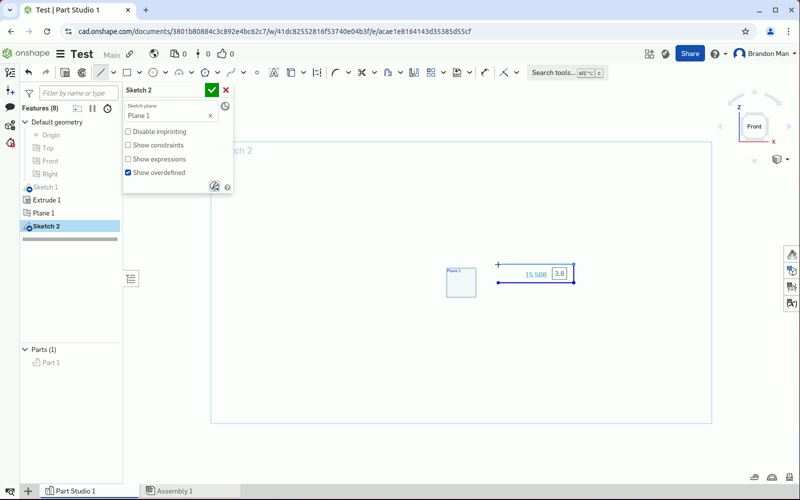
key_up(shift)
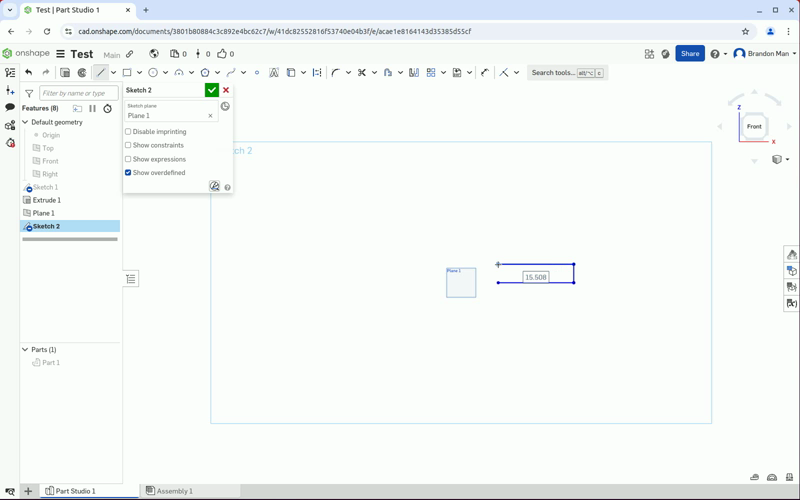
mouse_move(528, 264)
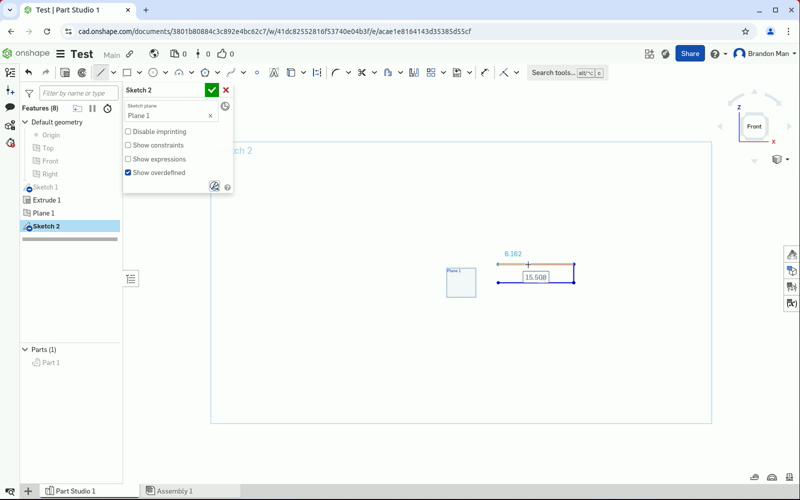
key_down(shift)
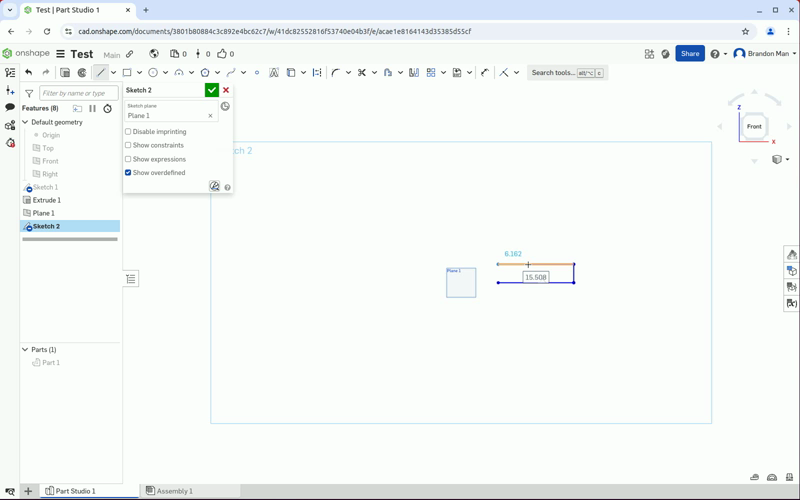
mouse_move(498, 282)
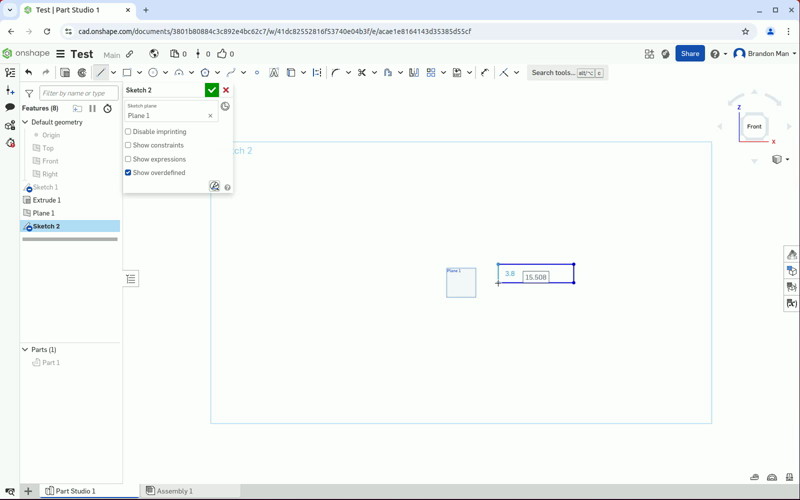
key_up(shift)
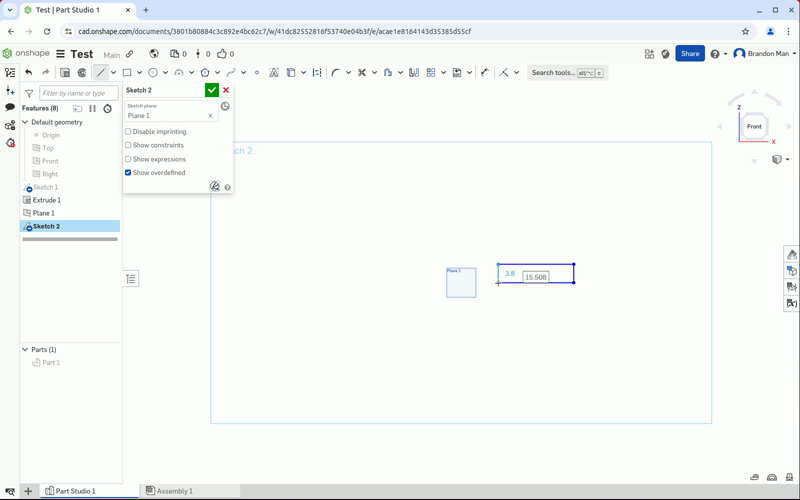
click(498, 282)
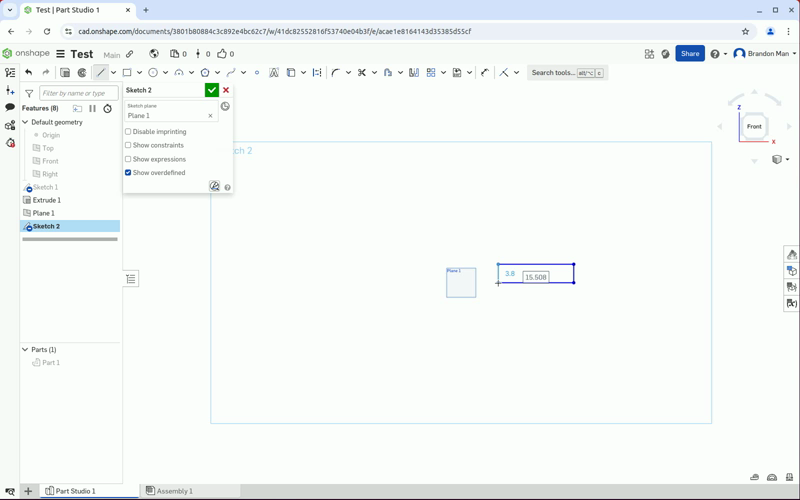
key(esc)
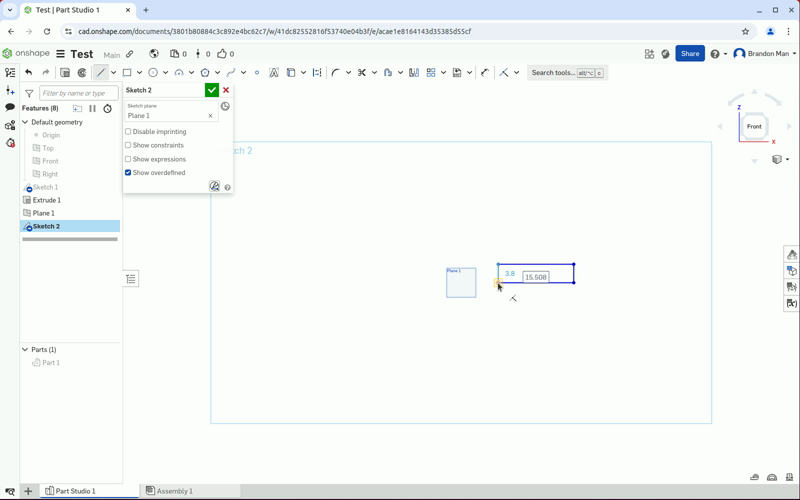
mouse_move(505, 280)
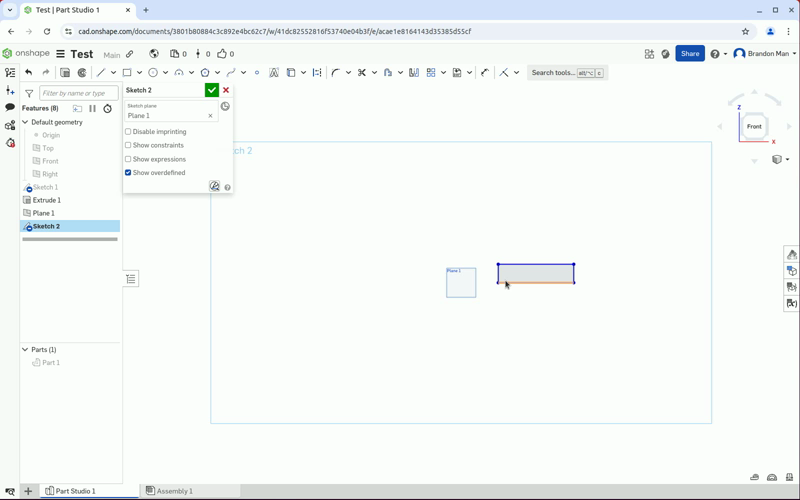
scroll(6)
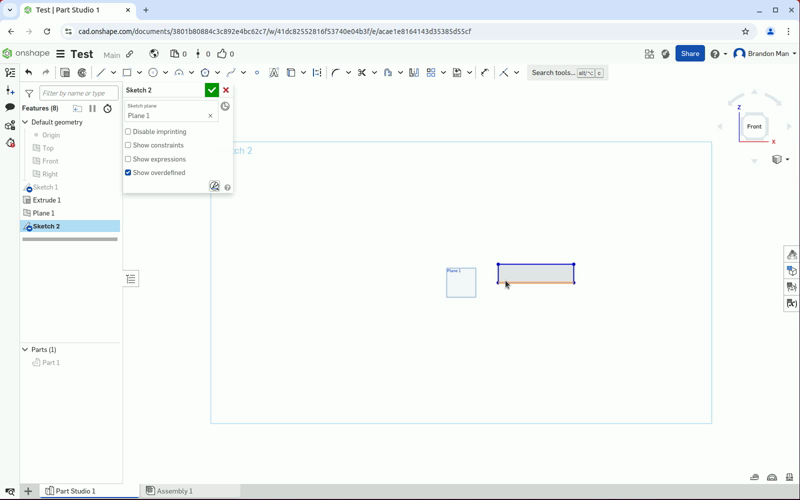
scroll(6)
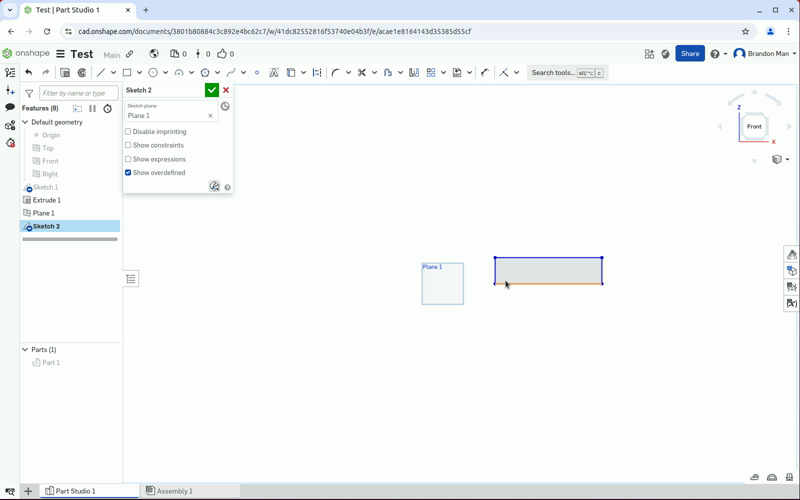
scroll(6)
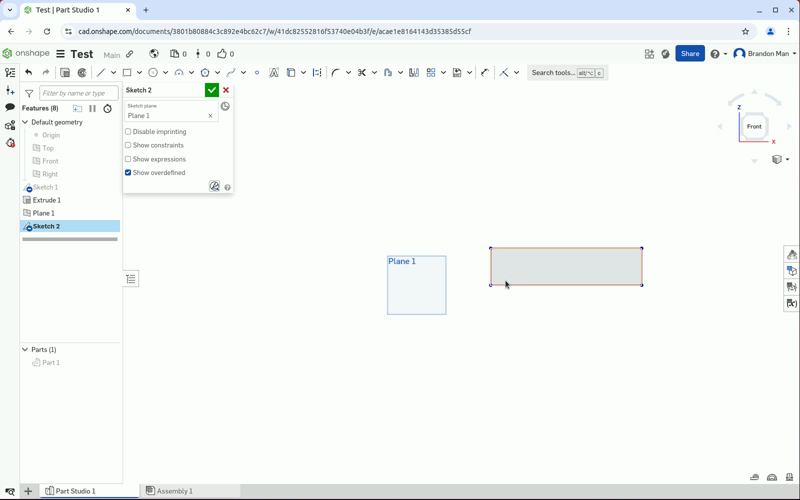
scroll(6)
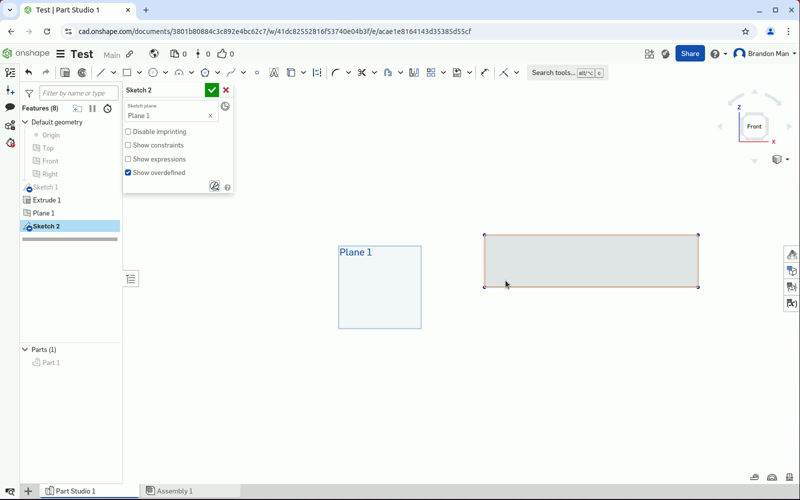
scroll(6)
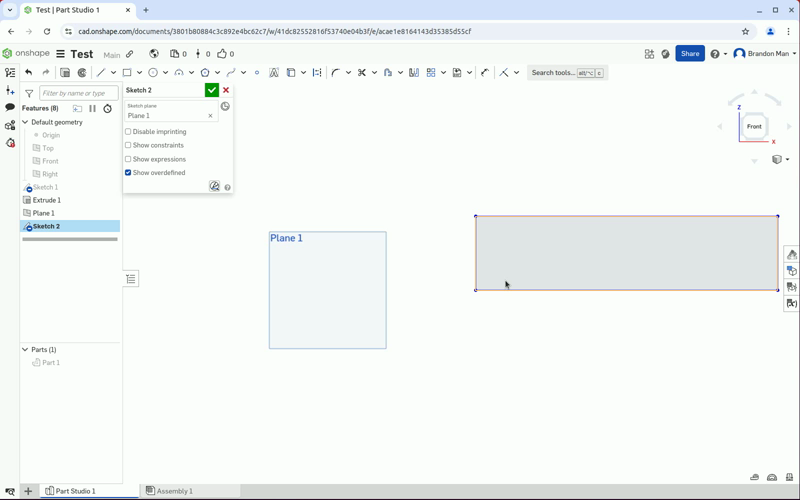
scroll(6)
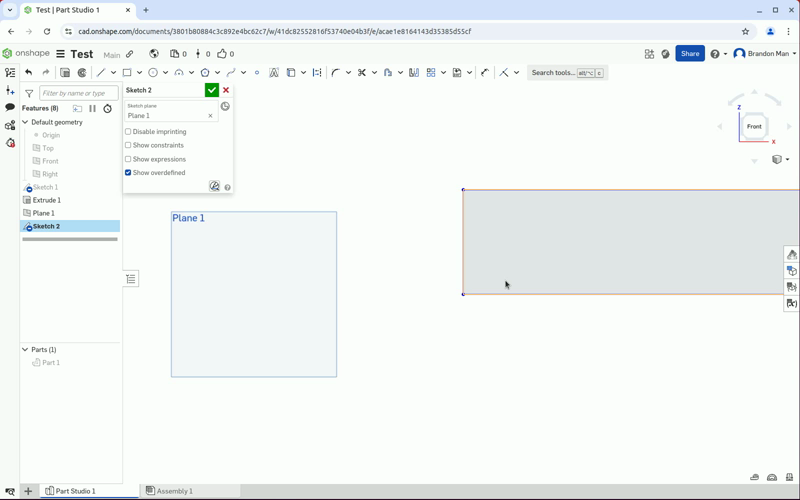
scroll(6)
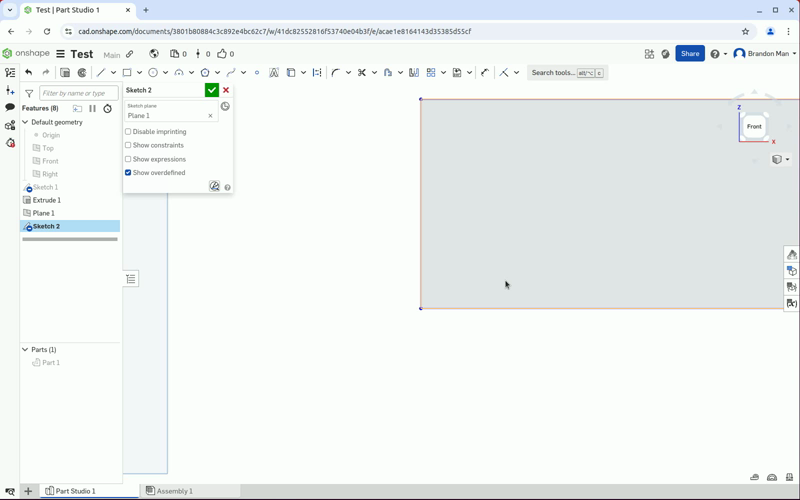
click(505, 280)
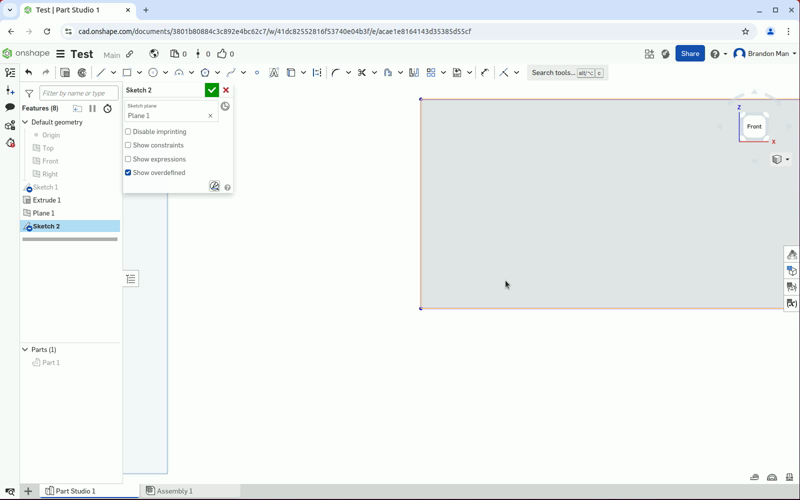
scroll(-6)
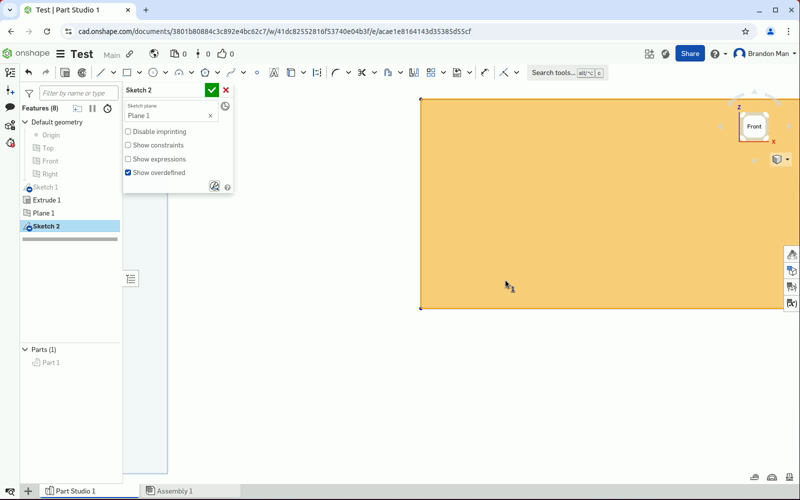
scroll(-6)
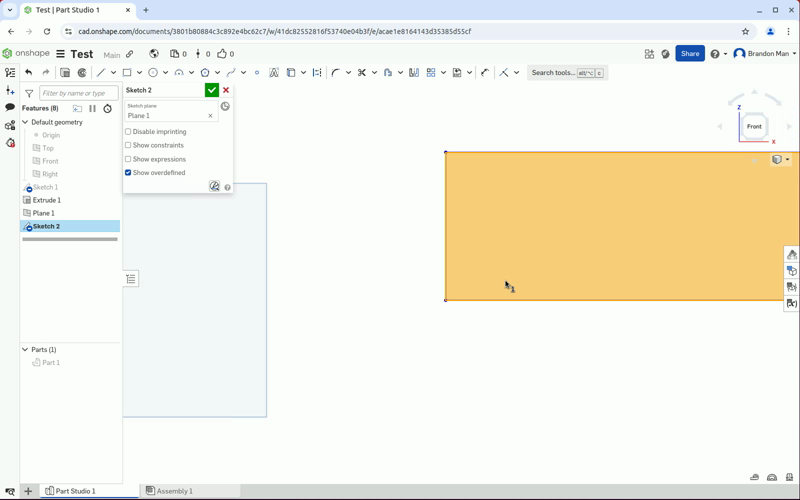
scroll(-6)
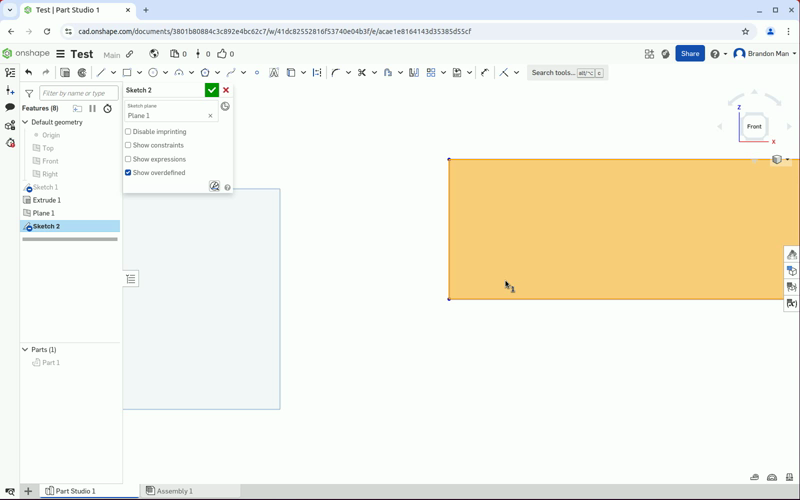
scroll(-6)
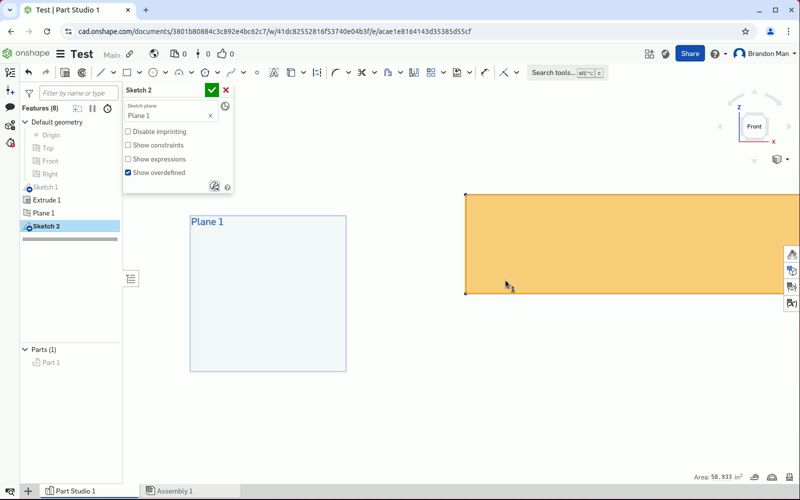
scroll(-6)
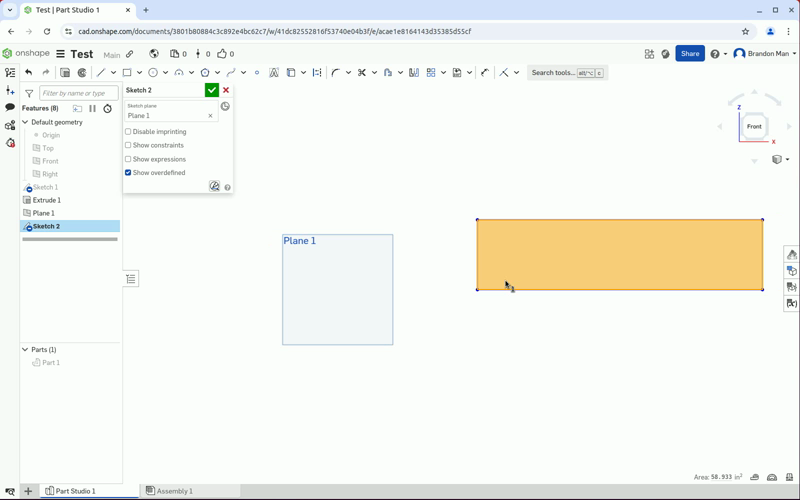
scroll(-6)
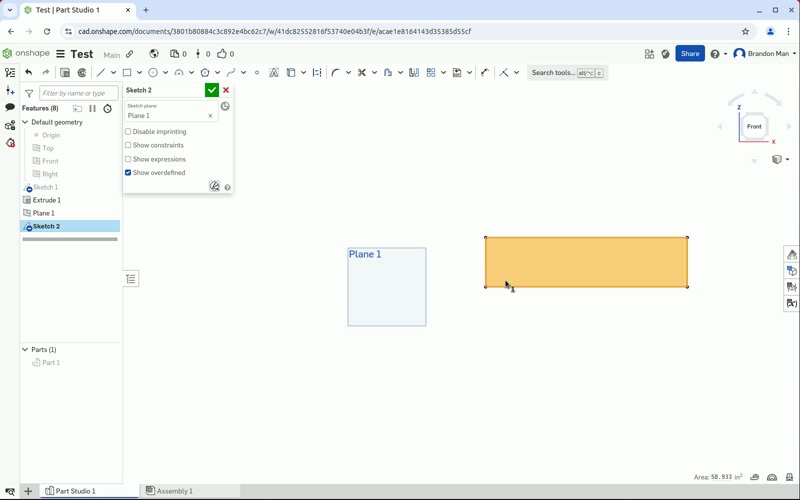
scroll(-6)
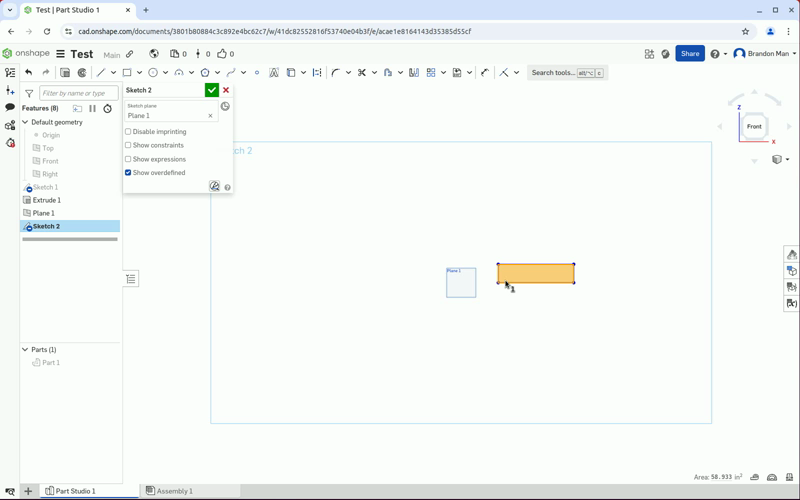
mouse_move(73, 352)
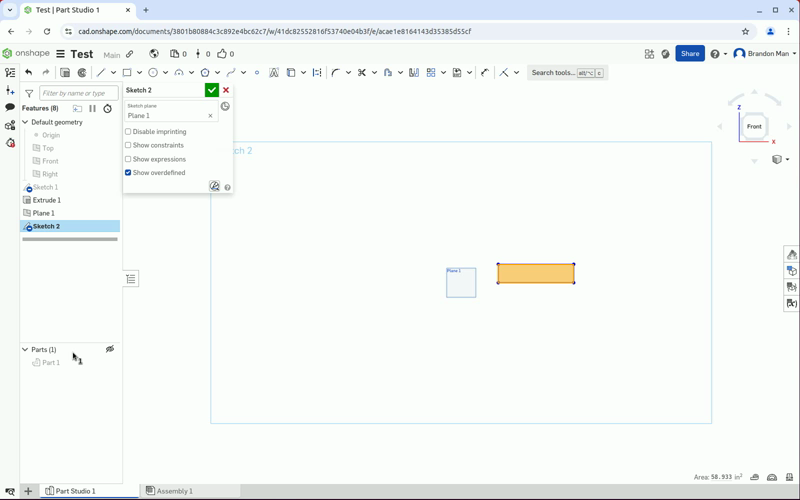
key(shift+y)
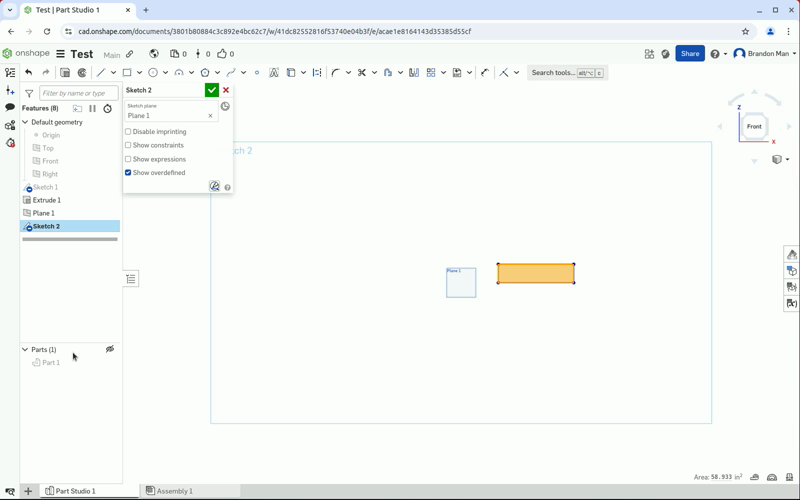
key(shift+e)
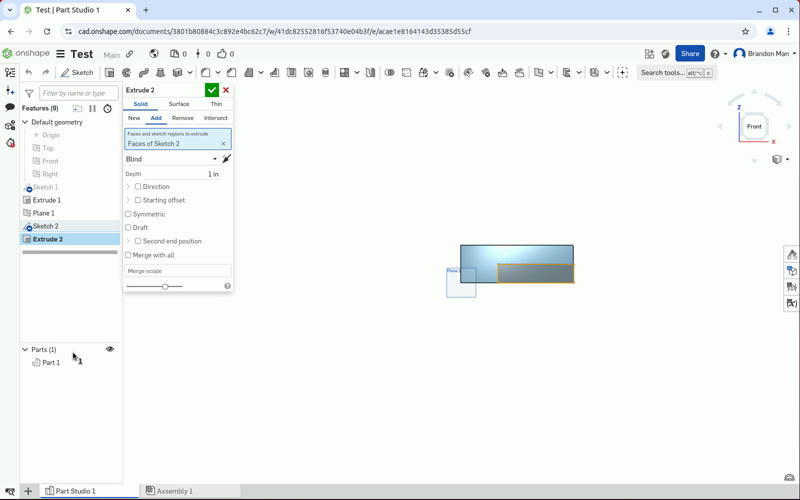
mouse_move(143, 106)
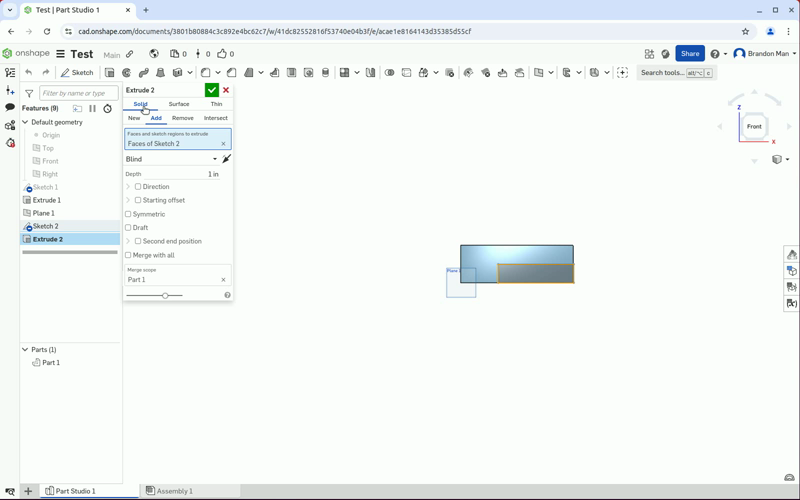
click(143, 106)
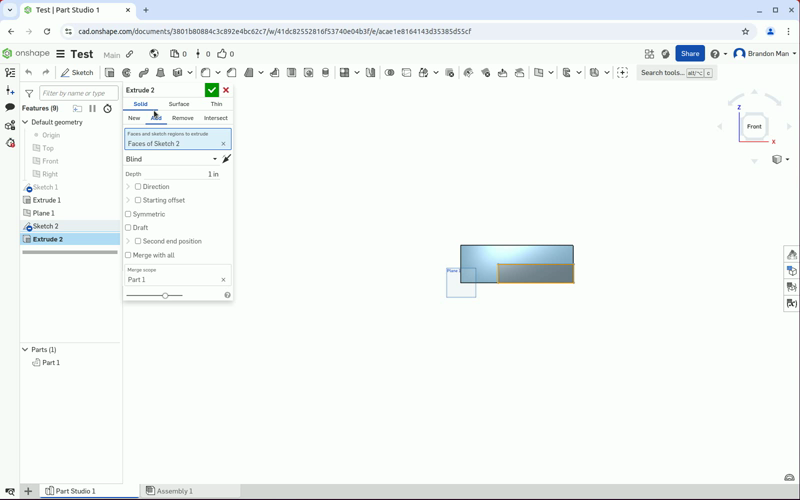
mouse_move(186, 120)
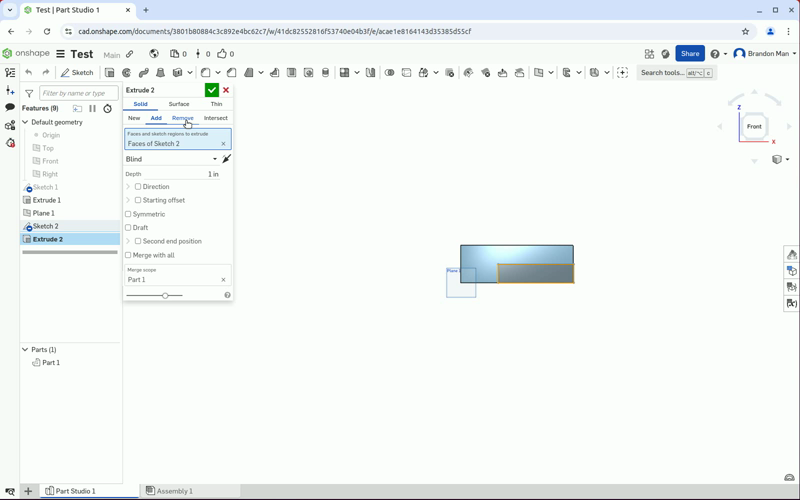
click(186, 120)
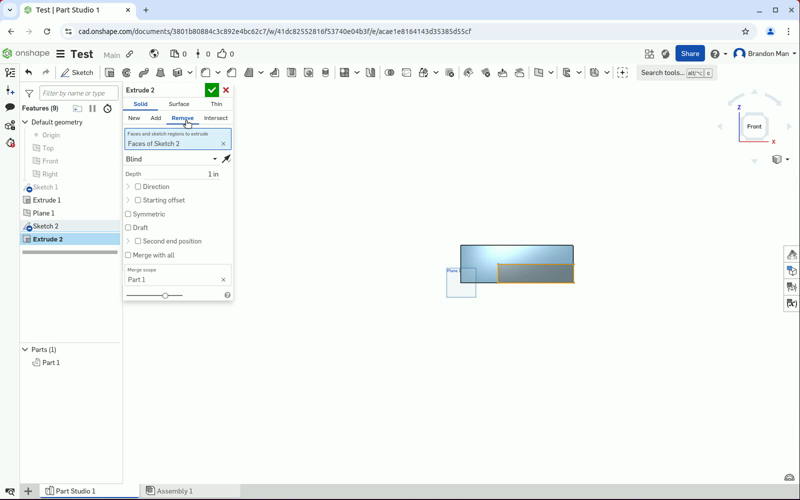
key(tab, 4)
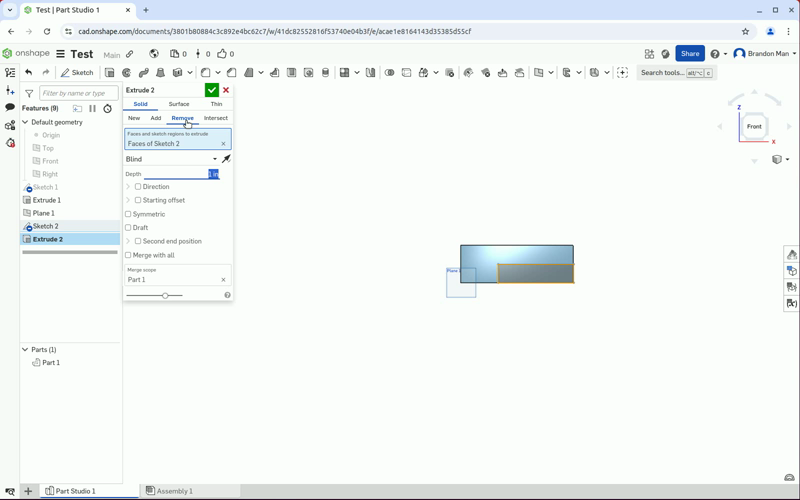
text(7.703)
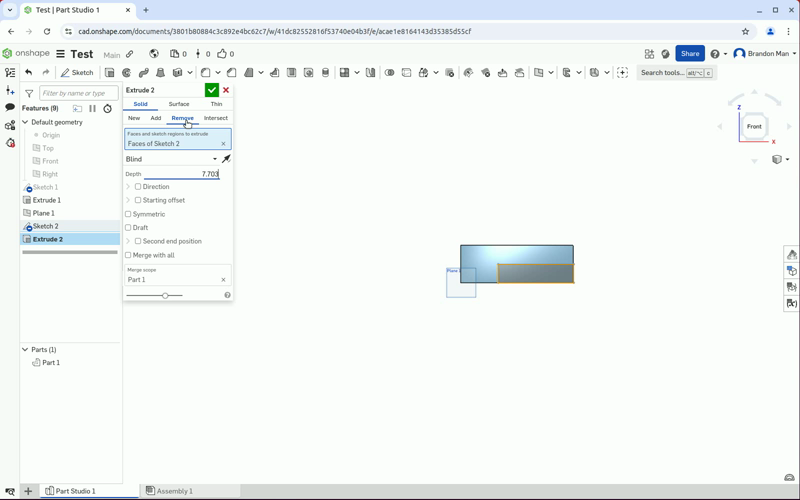
key(tab, 6)
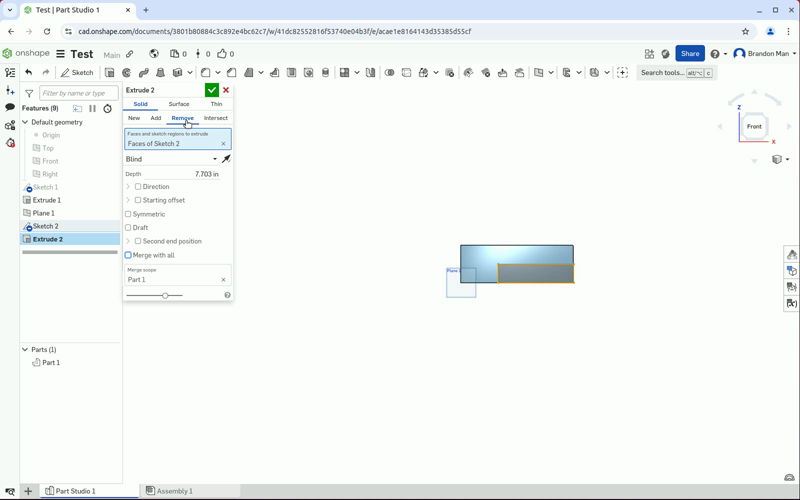
key(space)
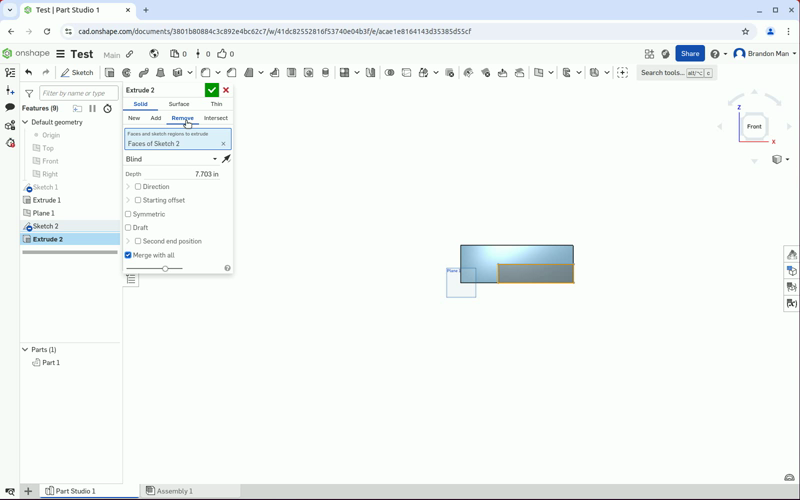
key(enter)
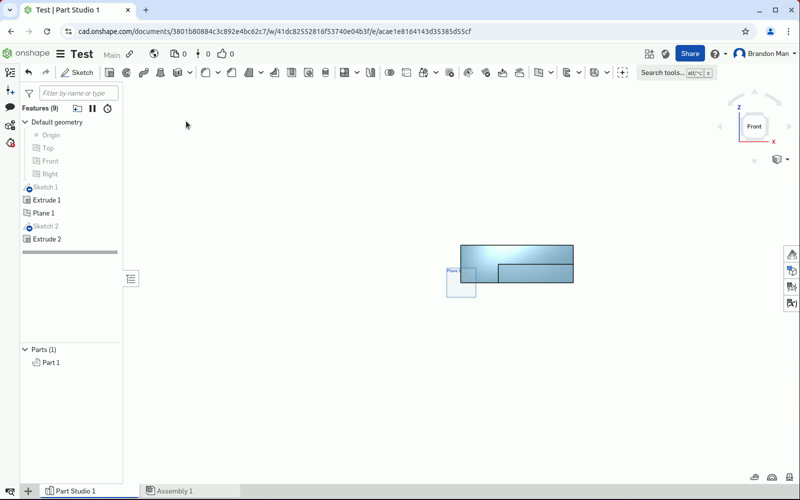
key(shift+h)
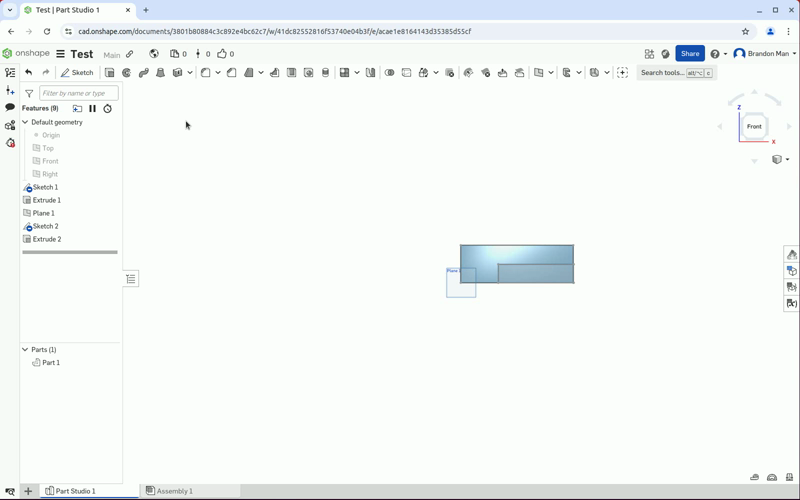
key(shift+h)
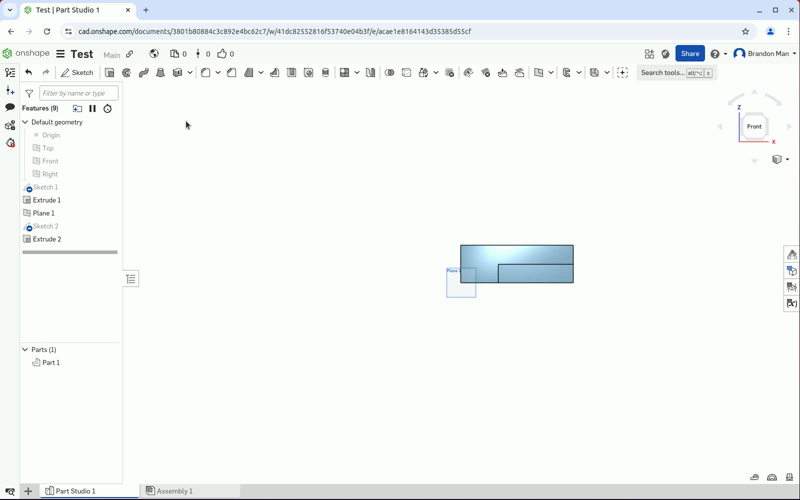
mouse_move(73, 189)
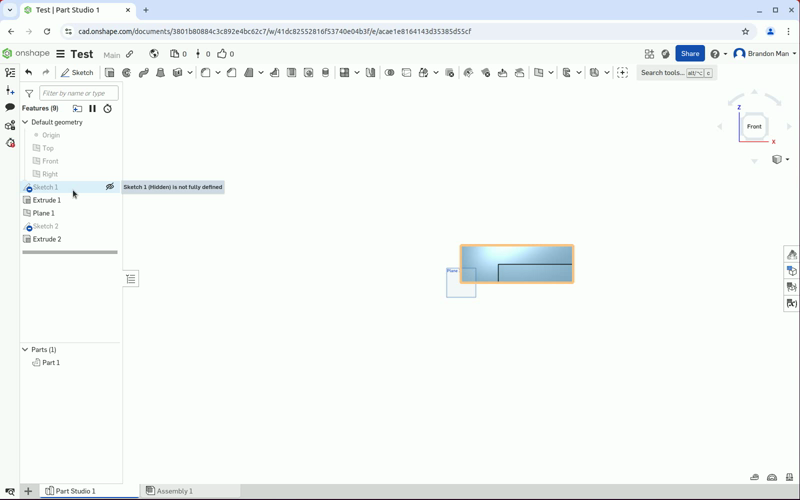
click(73, 189)
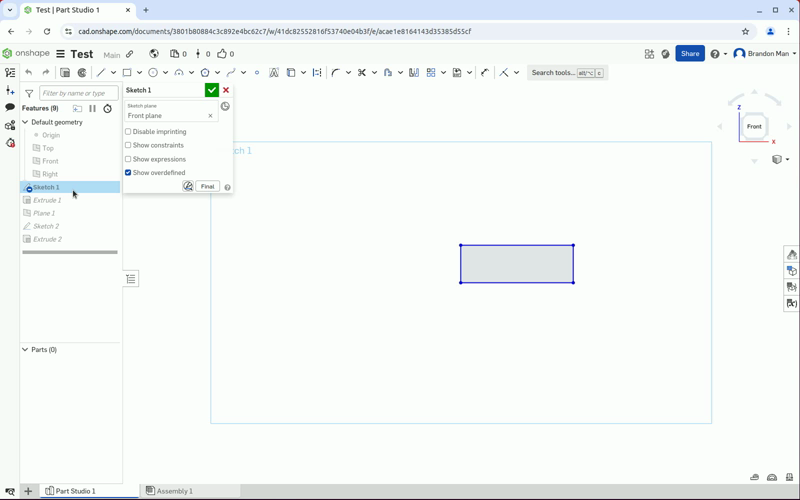
mouse_move(229, 92)
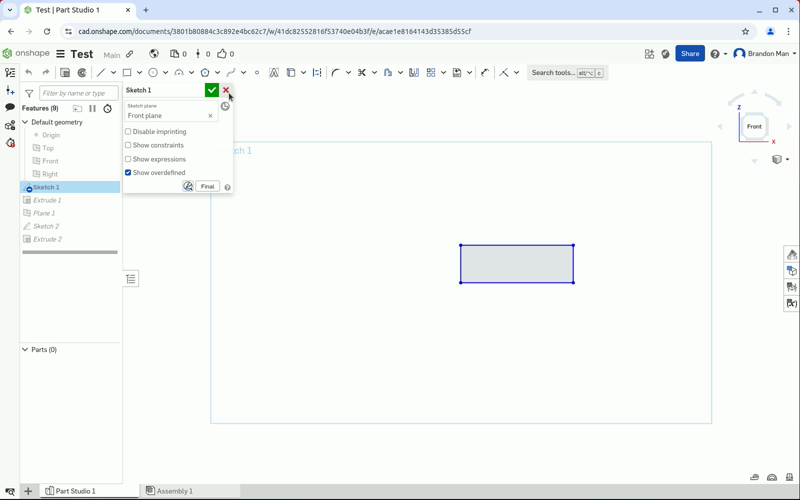
click(229, 92)
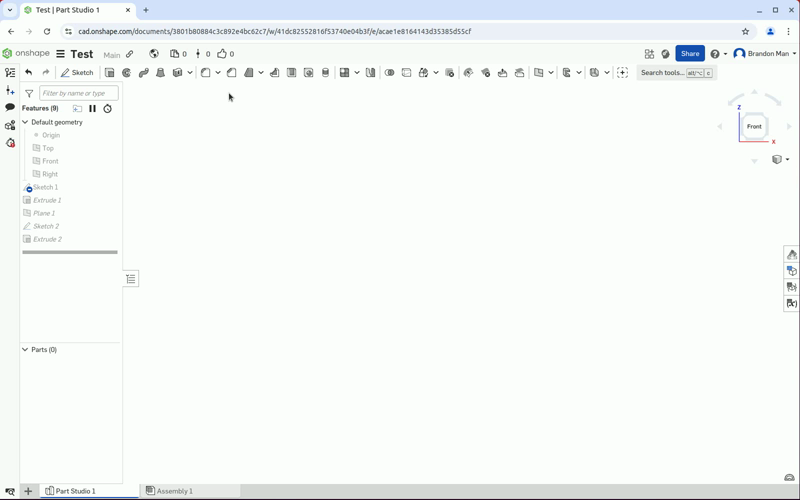
key(shift+s)
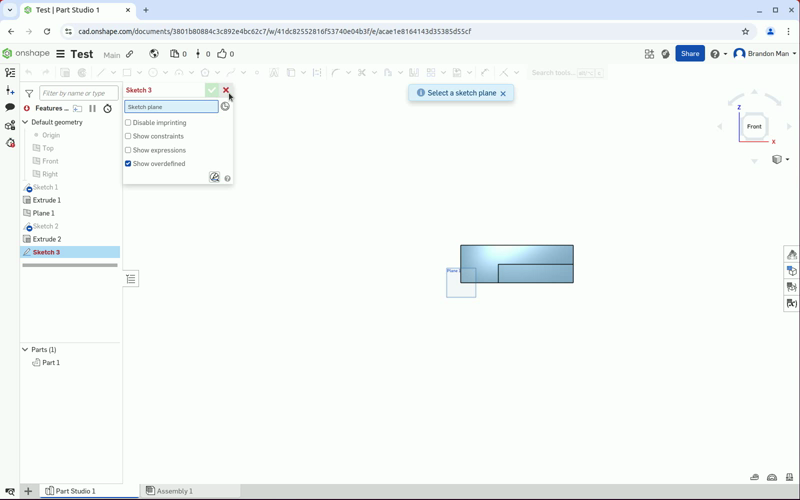
mouse_move(73, 215)
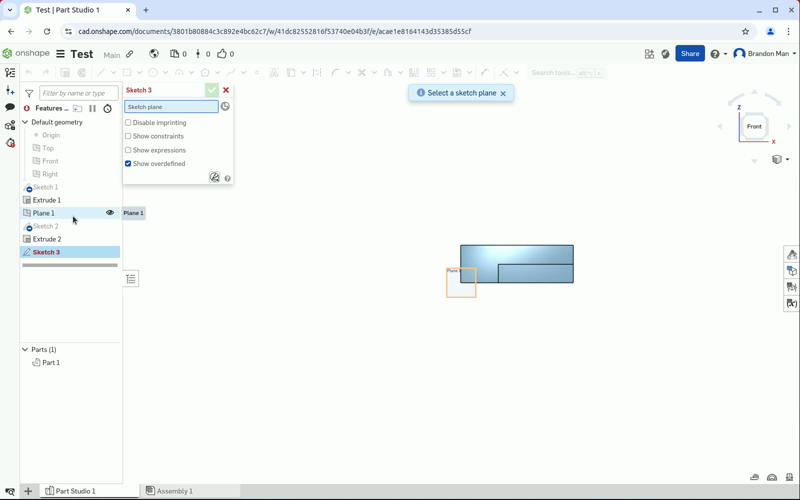
click(73, 215)
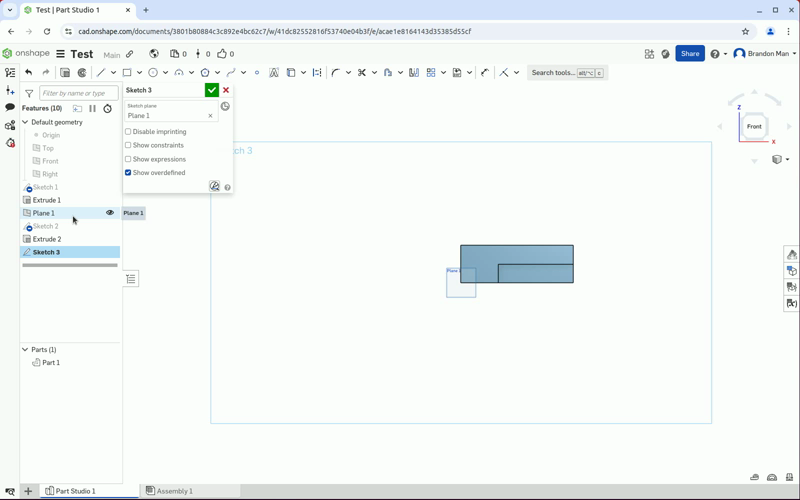
mouse_move(73, 352)
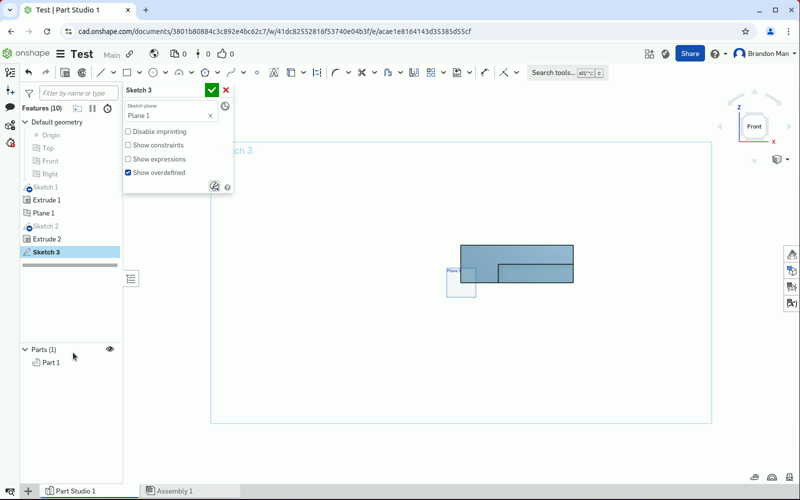
key(y)
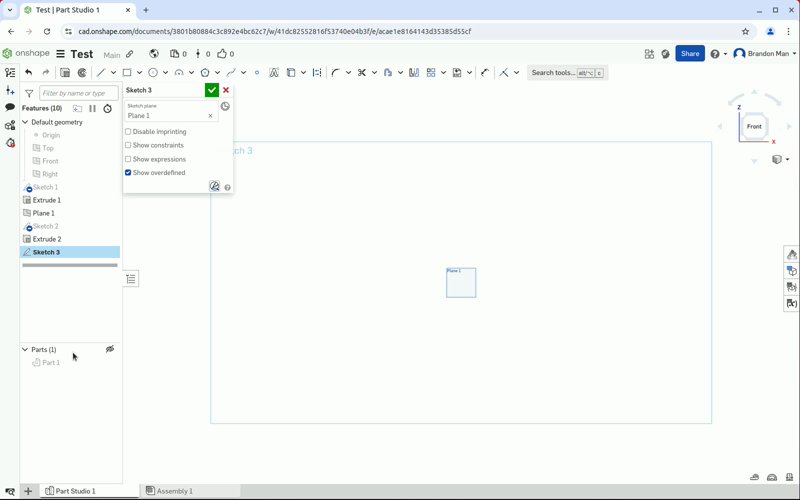
key(l)
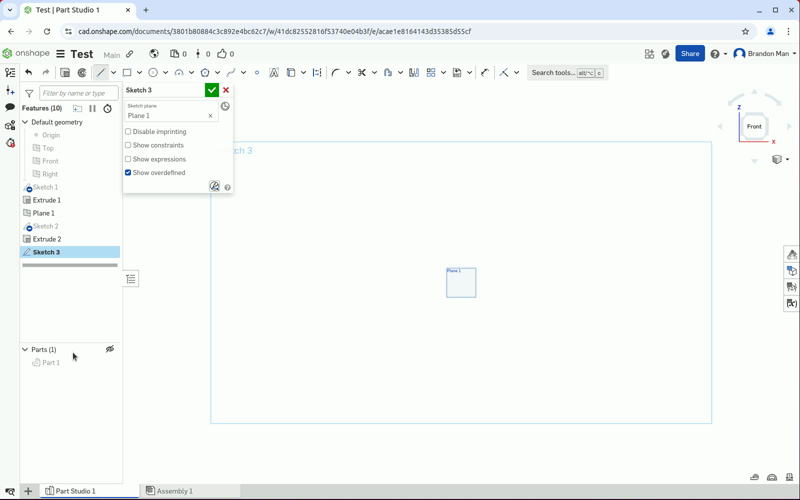
key_down(shift)
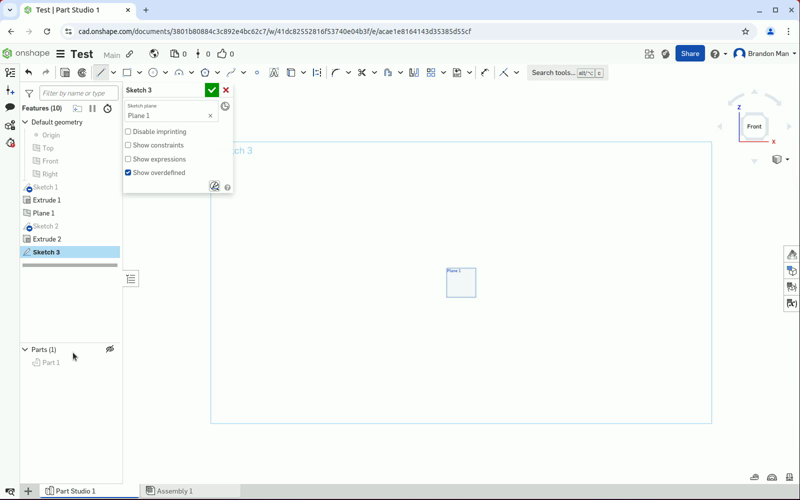
mouse_move(535, 264)
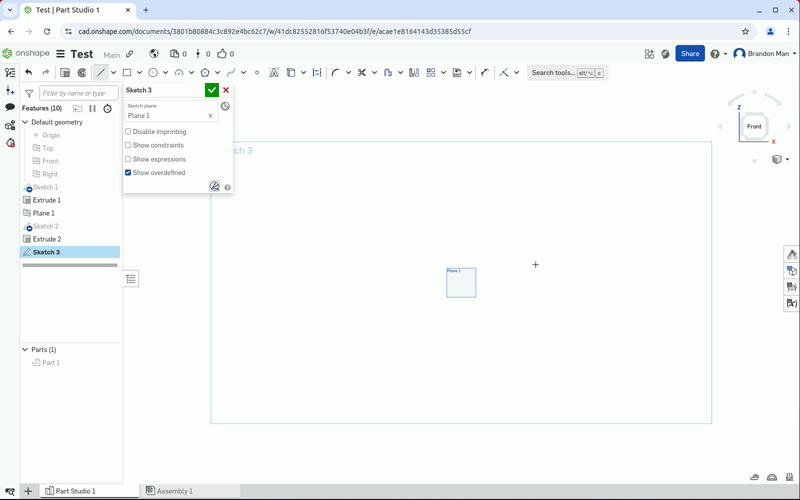
click(535, 264)
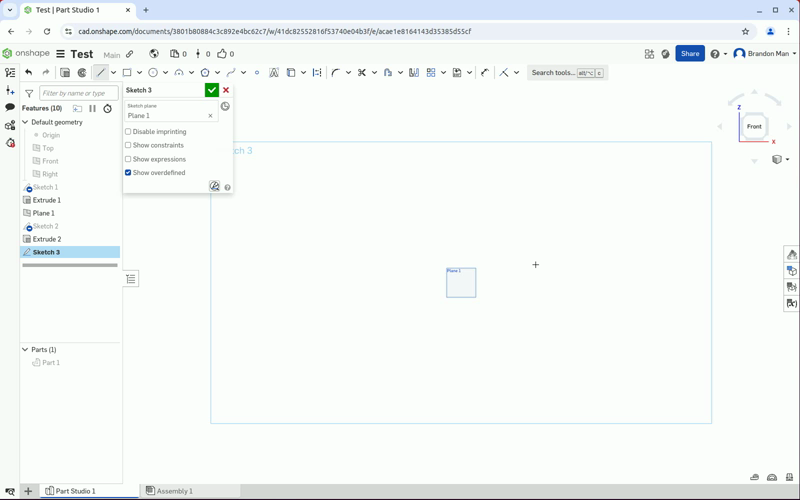
key_up(shift)
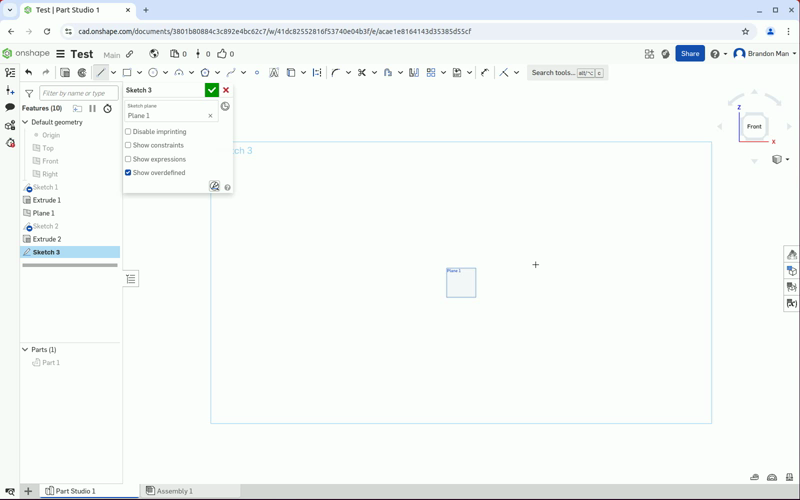
key_down(shift)
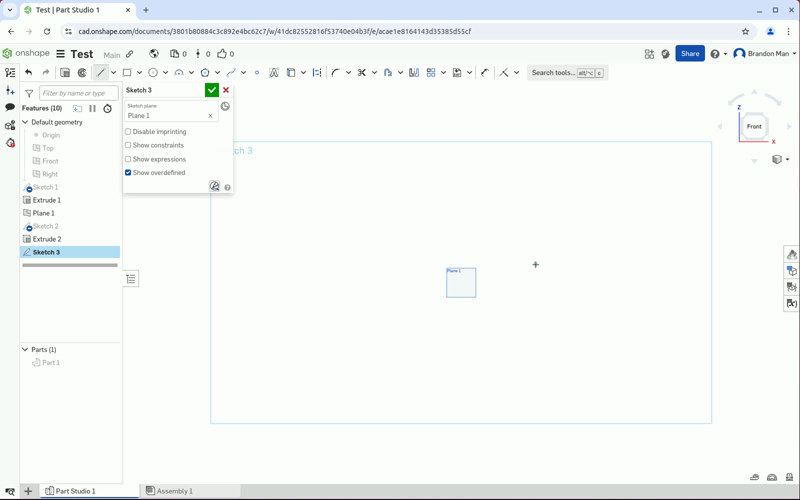
mouse_move(565, 264)
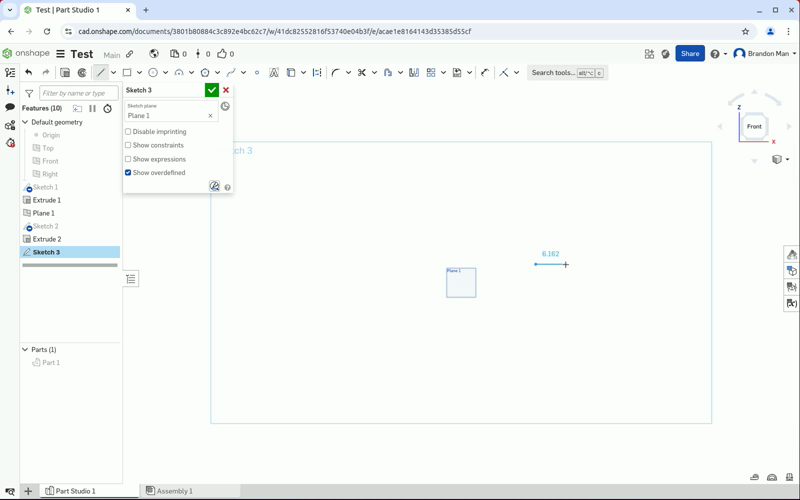
mouse_move(574, 264)
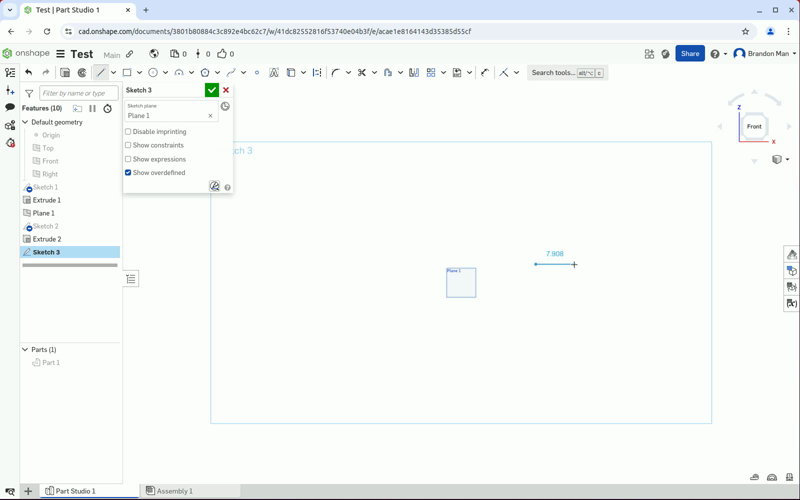
click(574, 264)
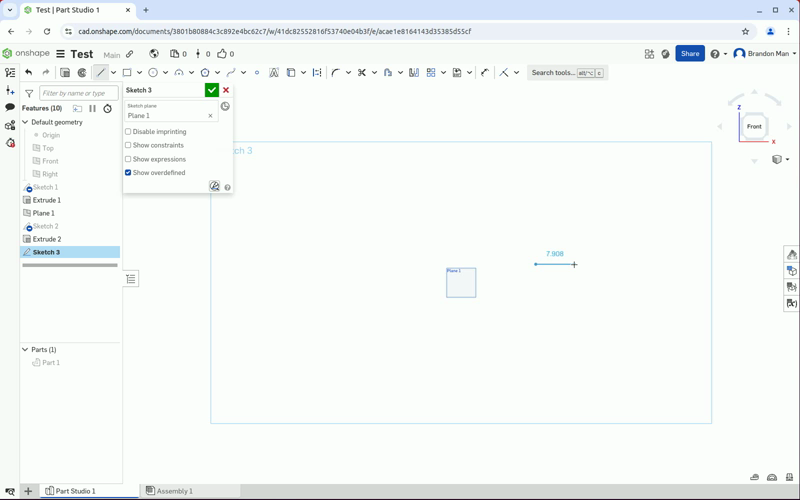
key_up(shift)
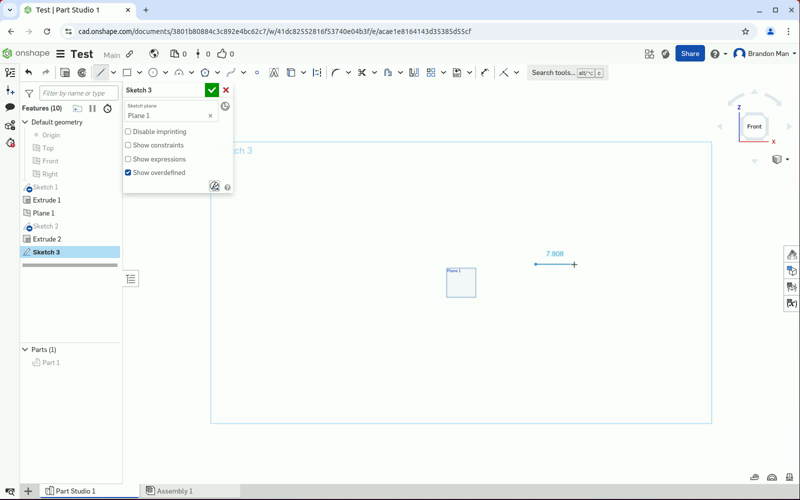
key_down(shift)
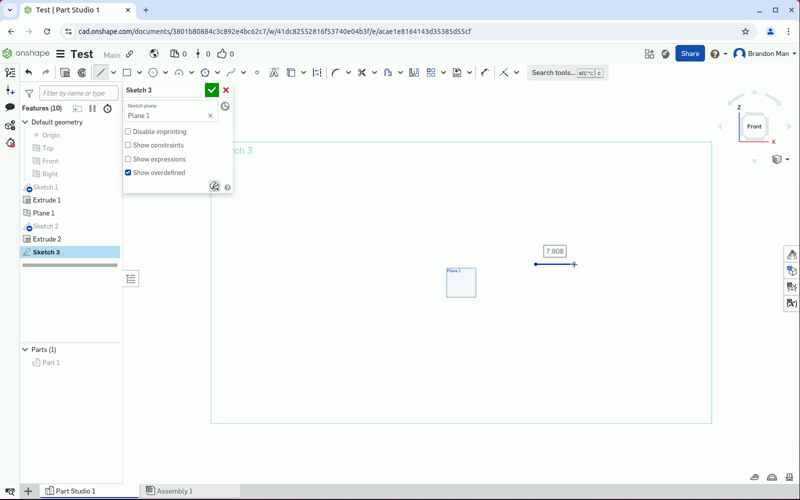
mouse_move(589, 264)
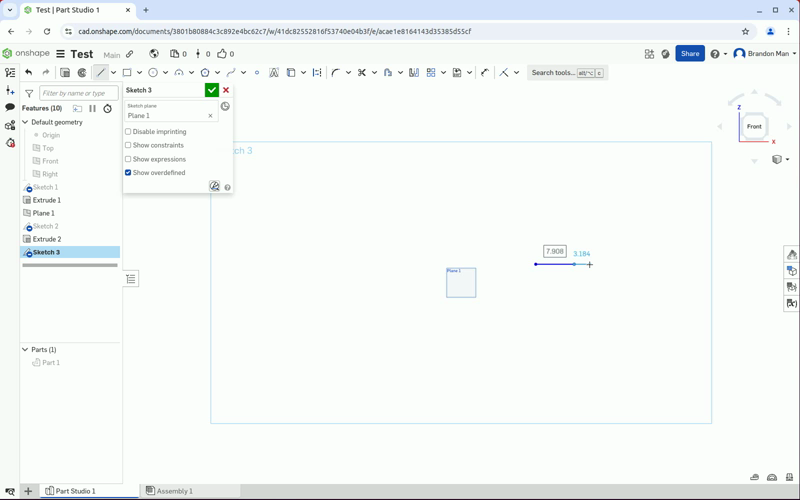
mouse_move(574, 244)
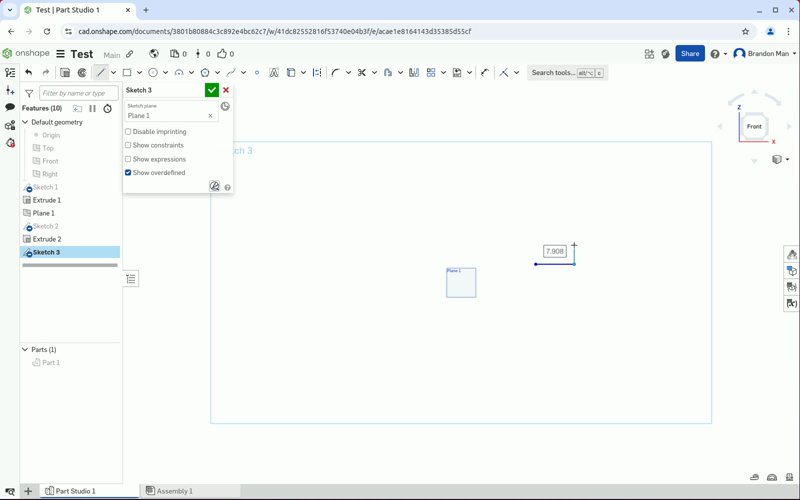
click(574, 244)
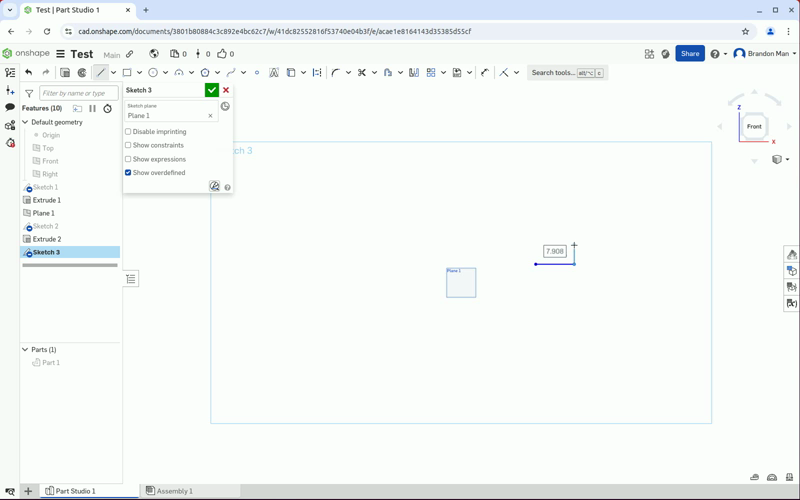
key_up(shift)
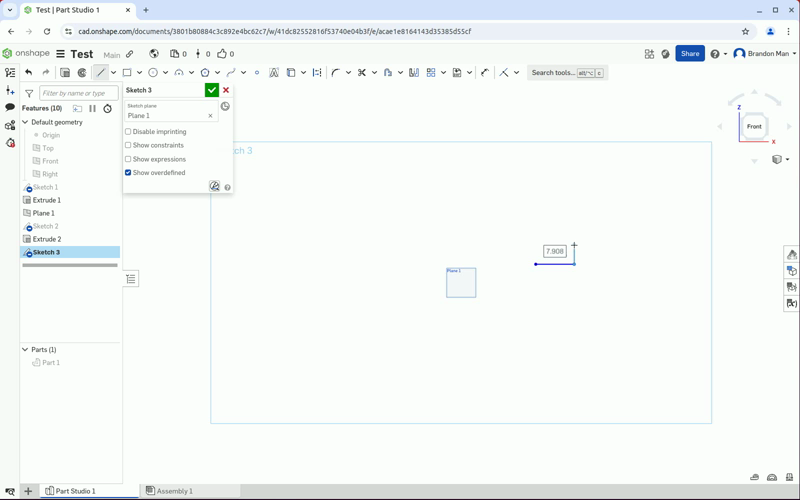
key_down(shift)
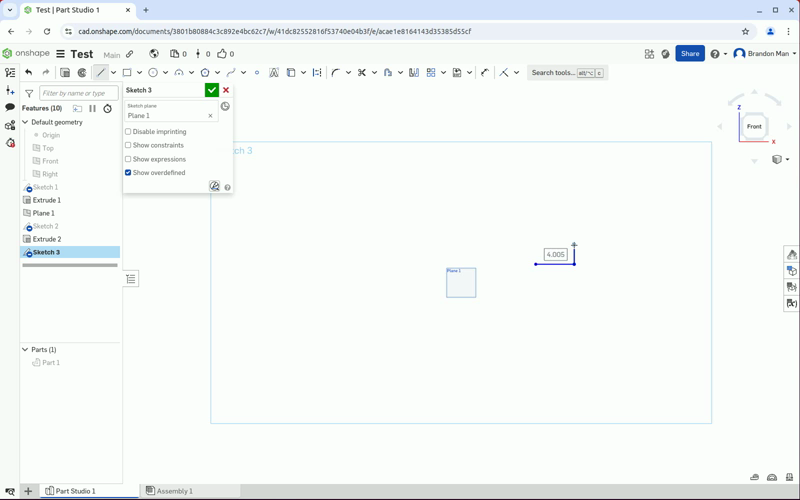
mouse_move(589, 244)
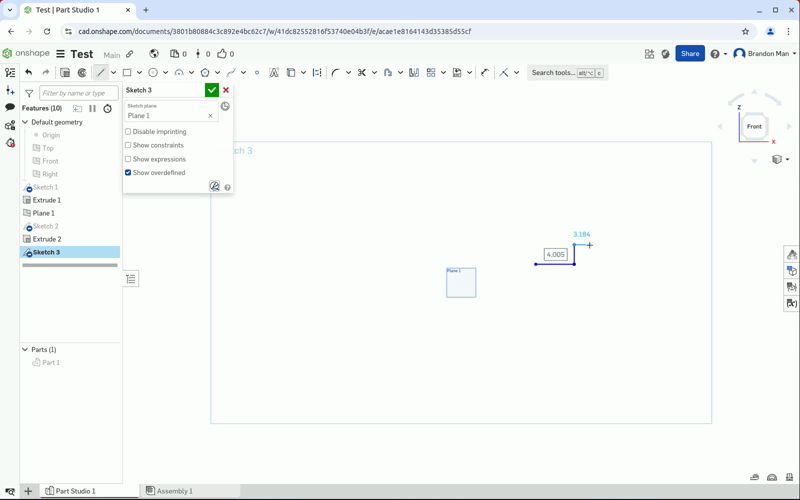
mouse_move(535, 244)
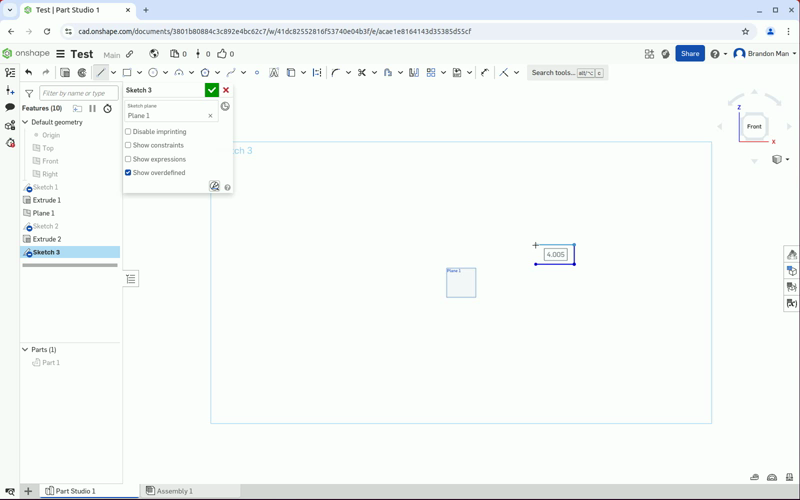
click(535, 244)
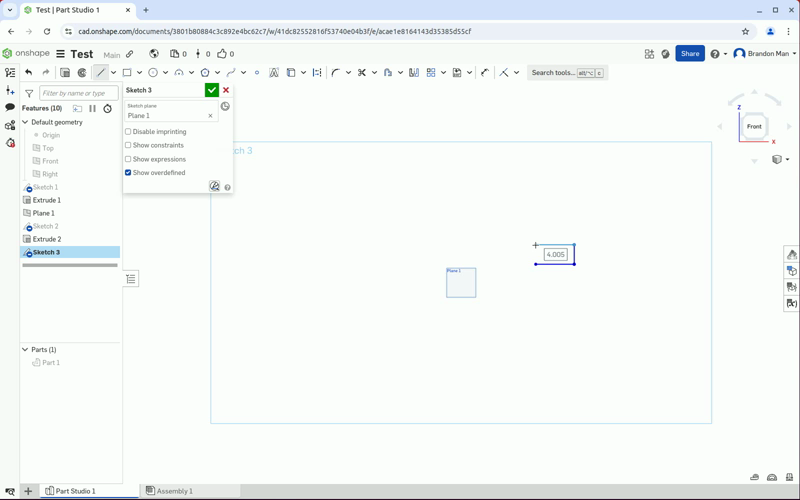
key_up(shift)
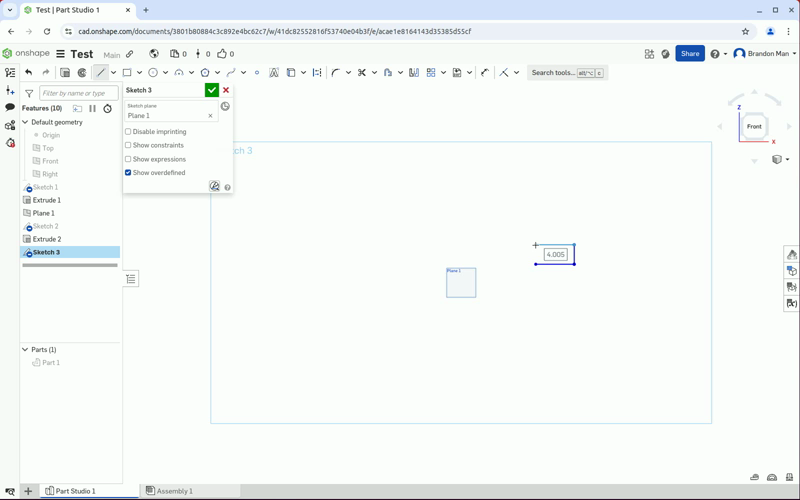
mouse_move(565, 244)
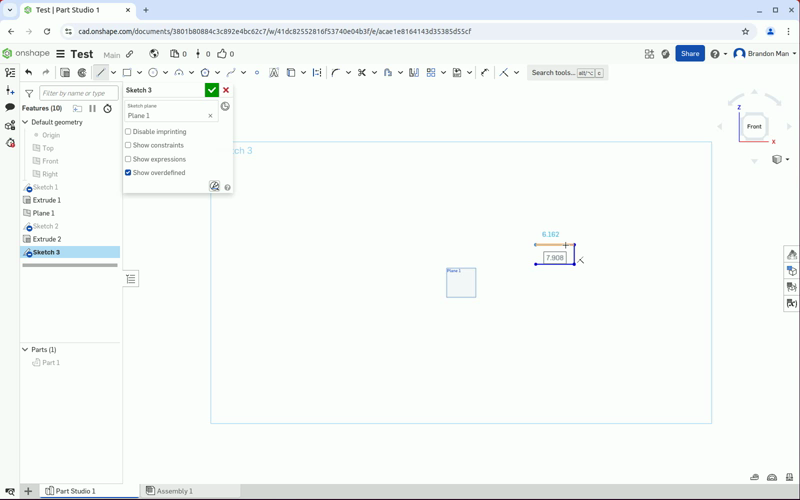
key_down(shift)
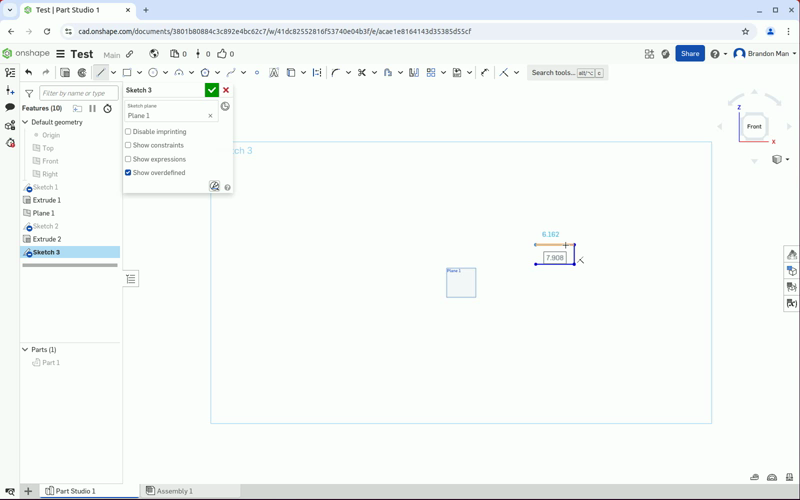
mouse_move(535, 264)
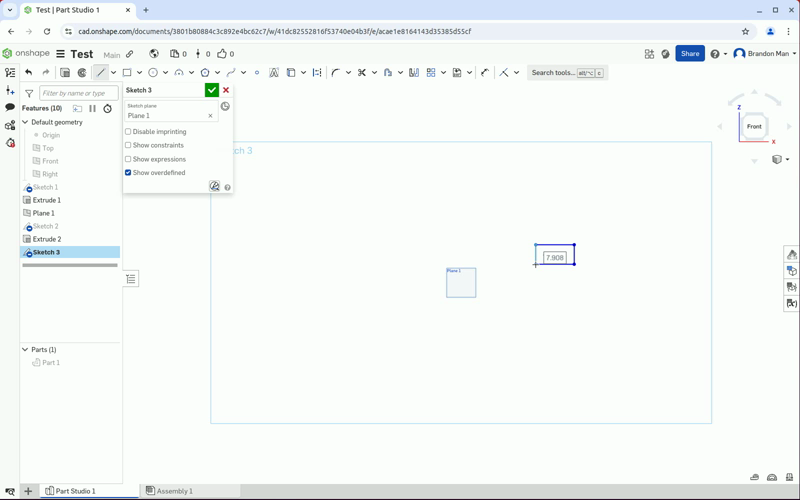
key_up(shift)
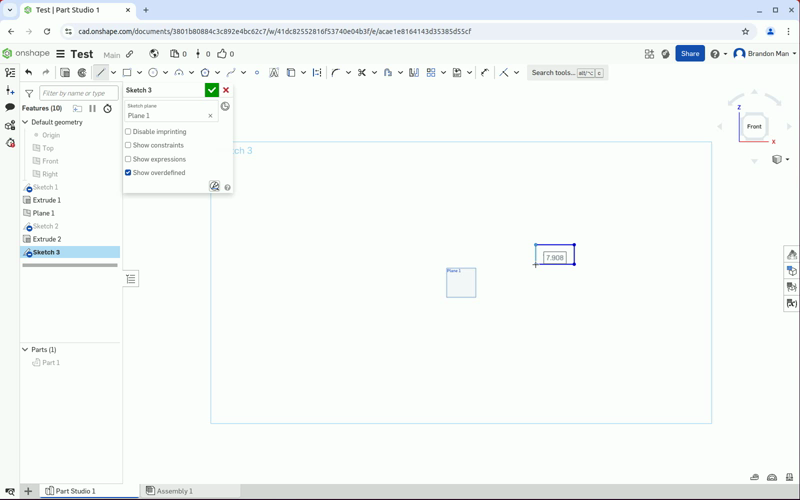
click(535, 264)
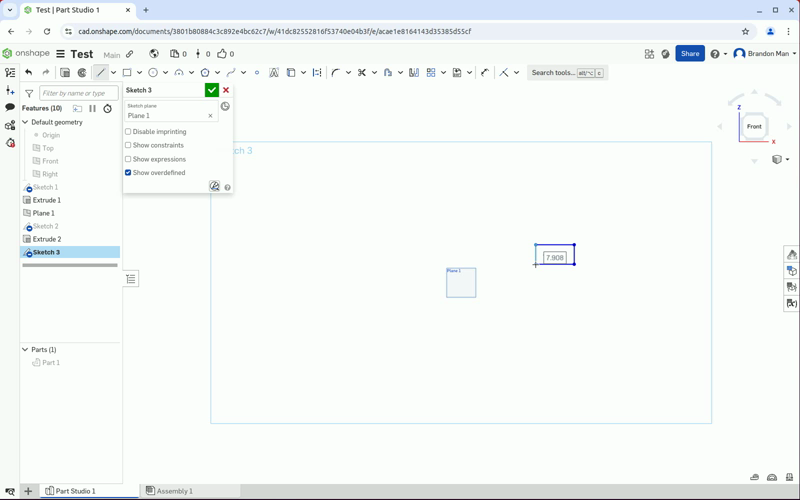
key(esc)
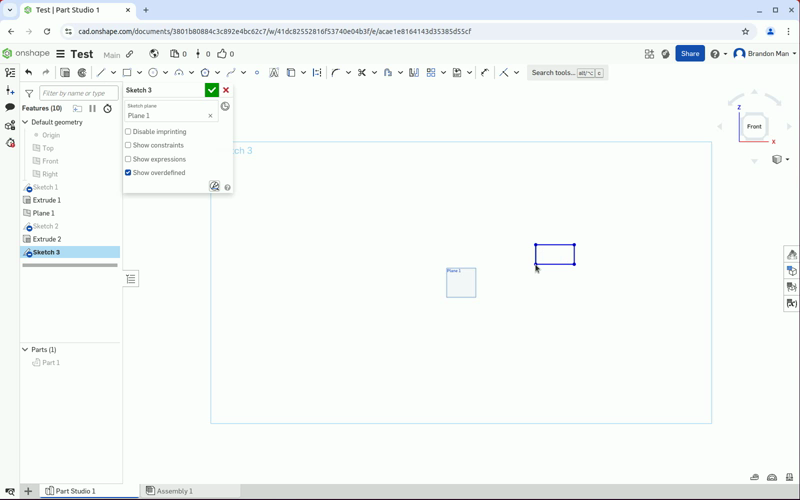
mouse_move(549, 249)
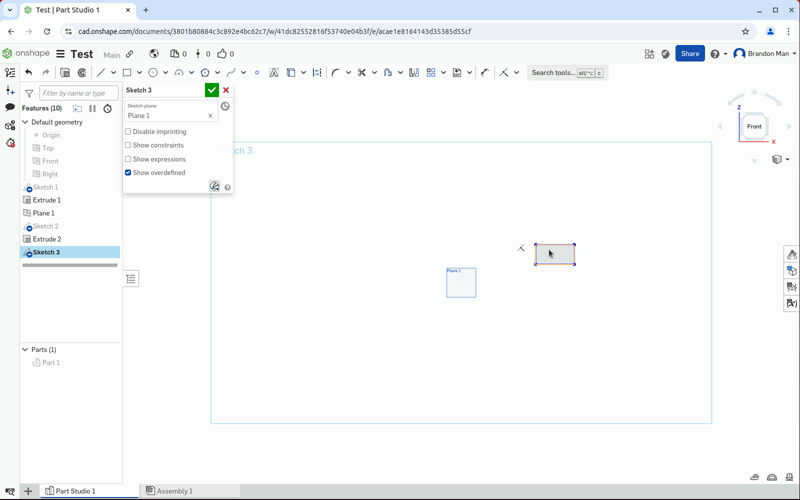
scroll(6)
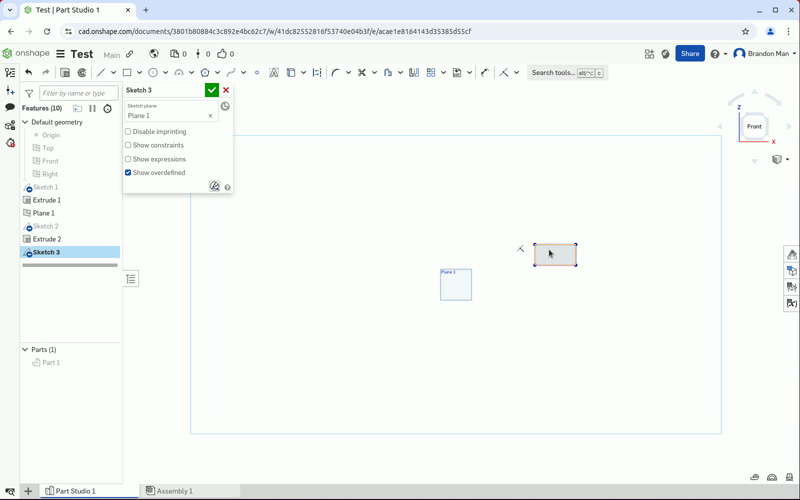
scroll(6)
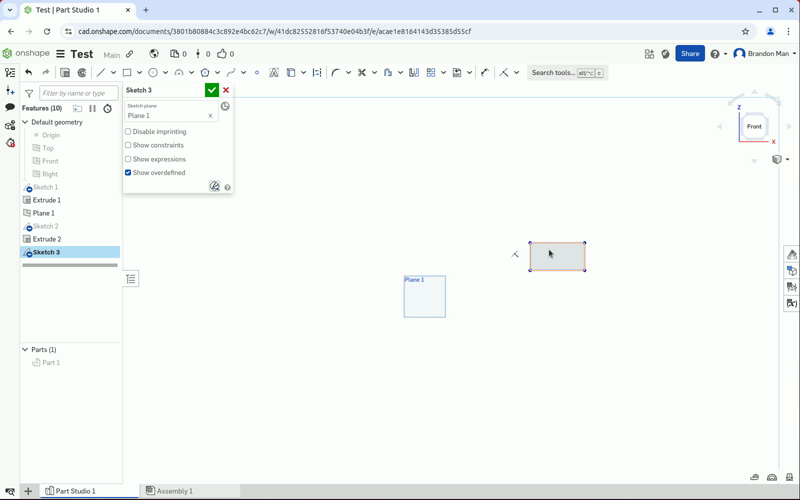
scroll(6)
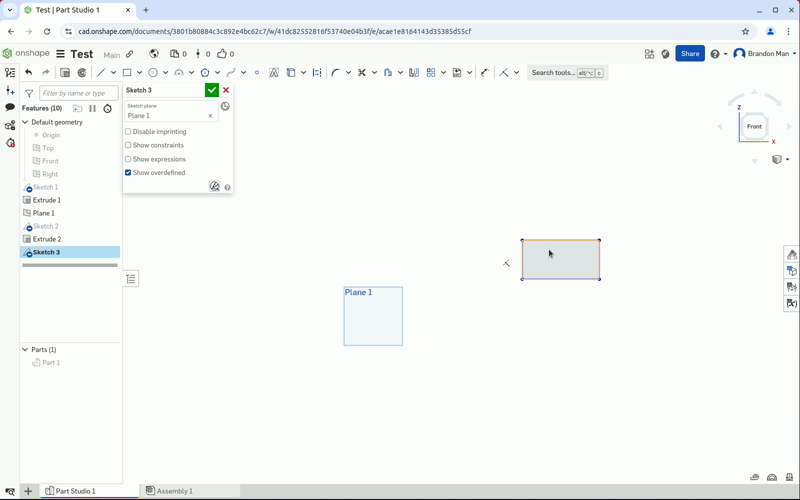
scroll(6)
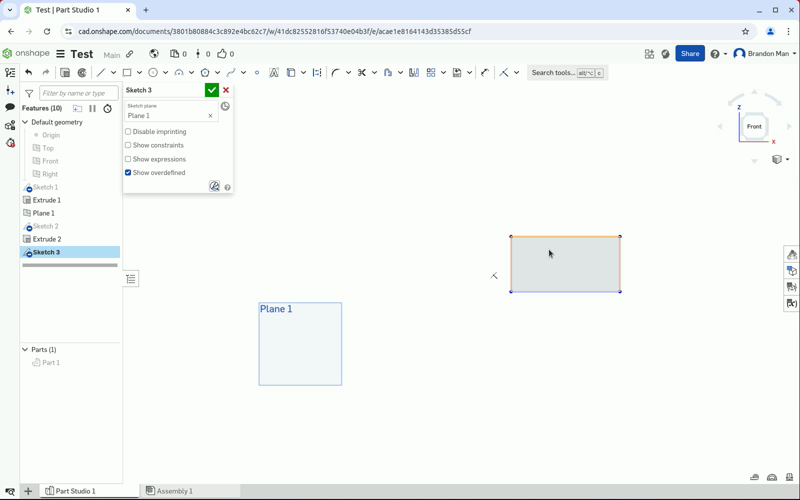
scroll(6)
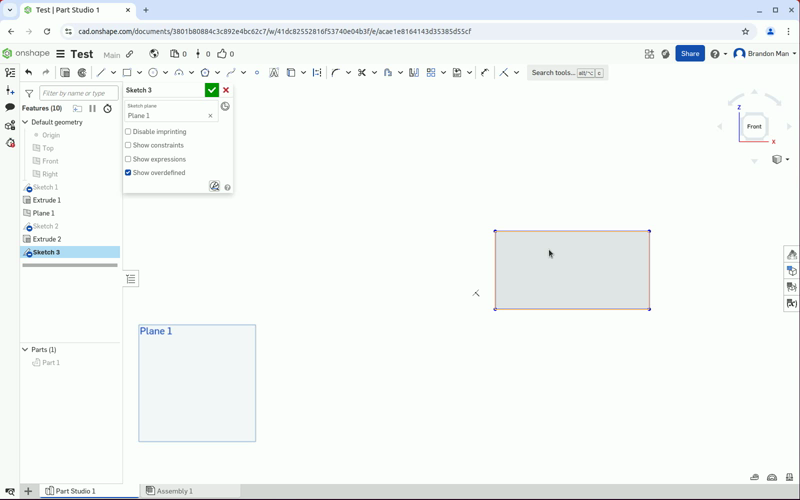
scroll(6)
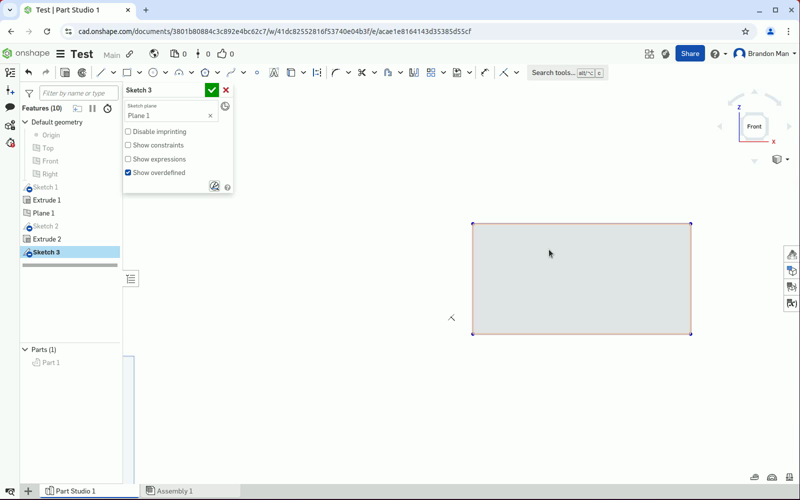
scroll(6)
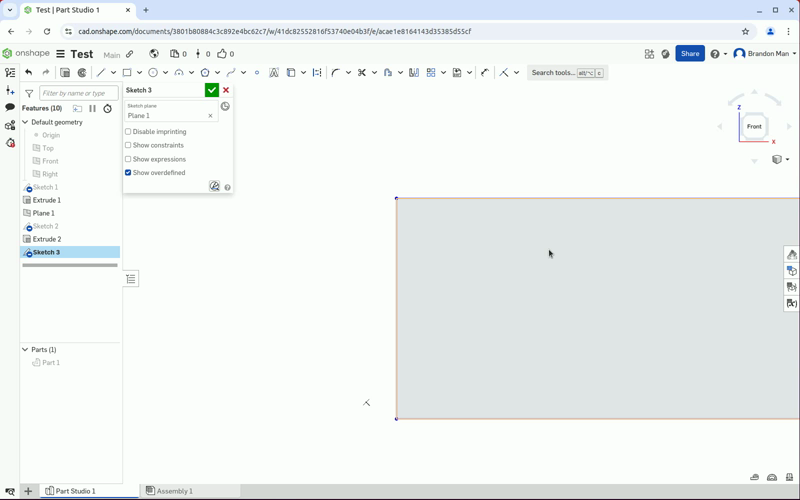
click(549, 249)
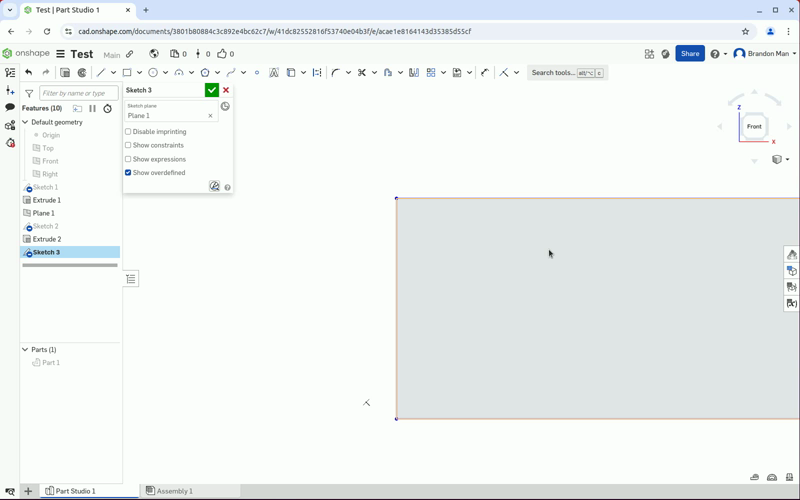
scroll(-6)
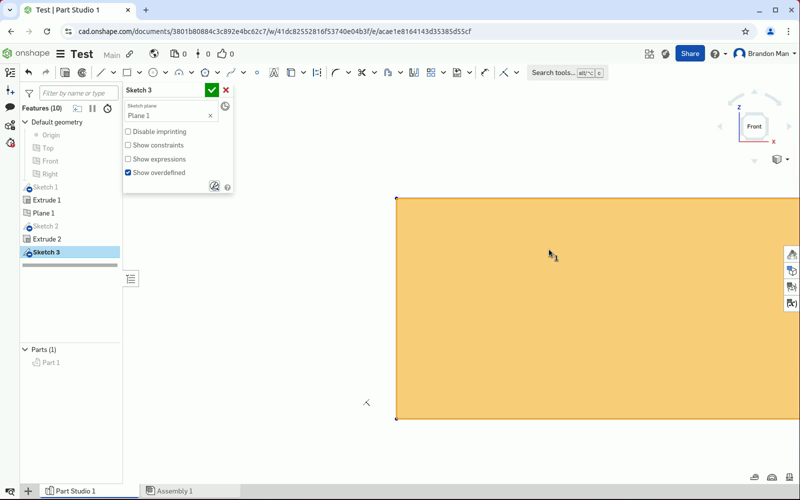
scroll(-6)
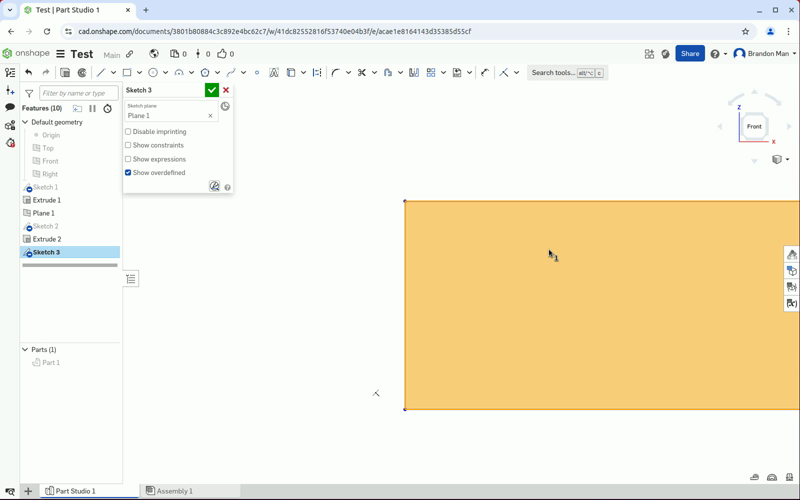
scroll(-6)
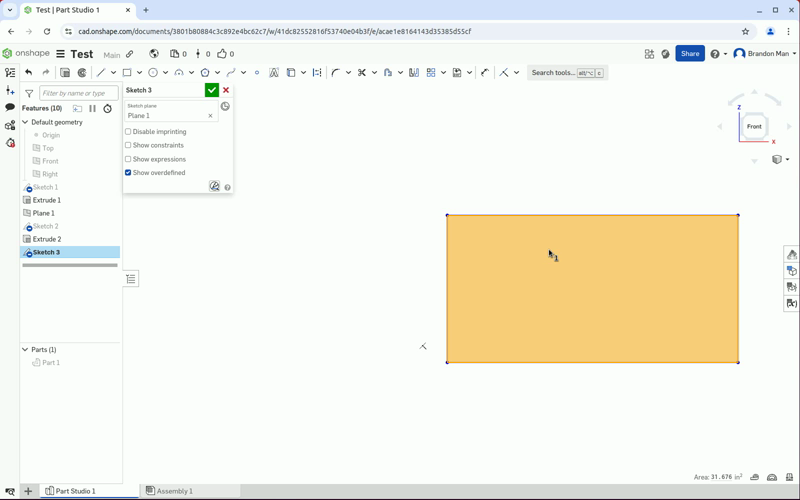
scroll(-6)
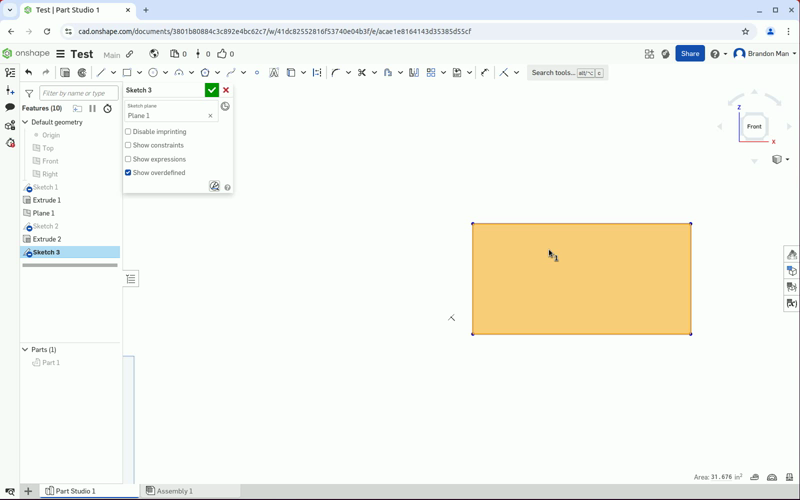
scroll(-6)
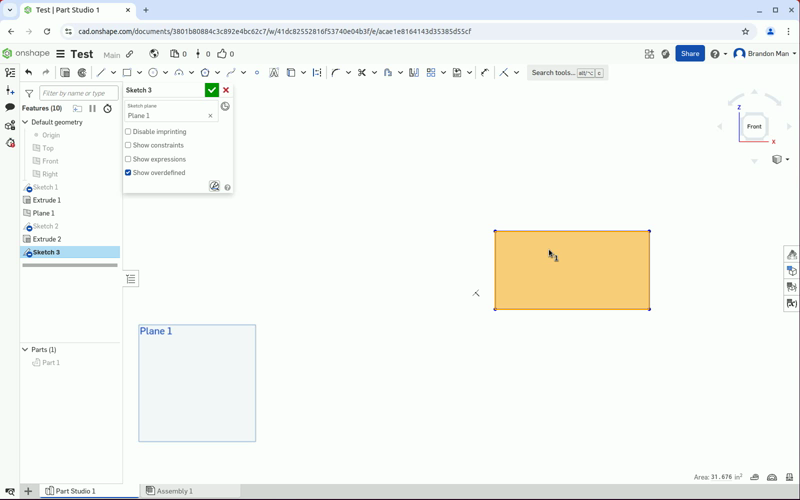
scroll(-6)
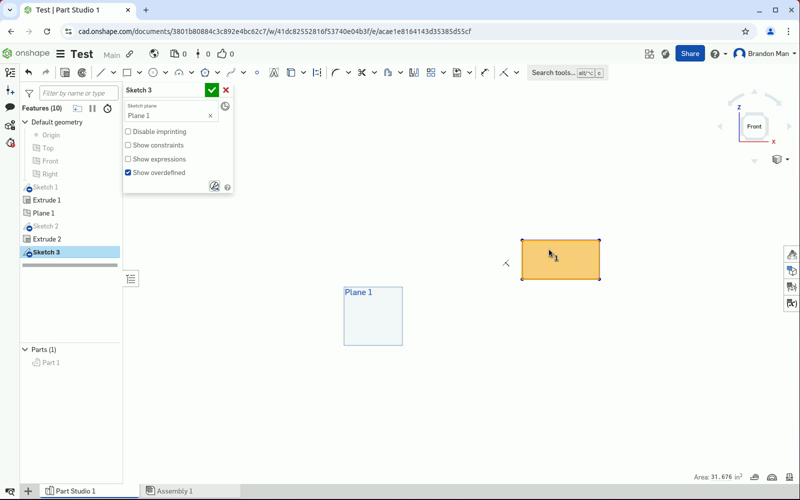
scroll(-6)
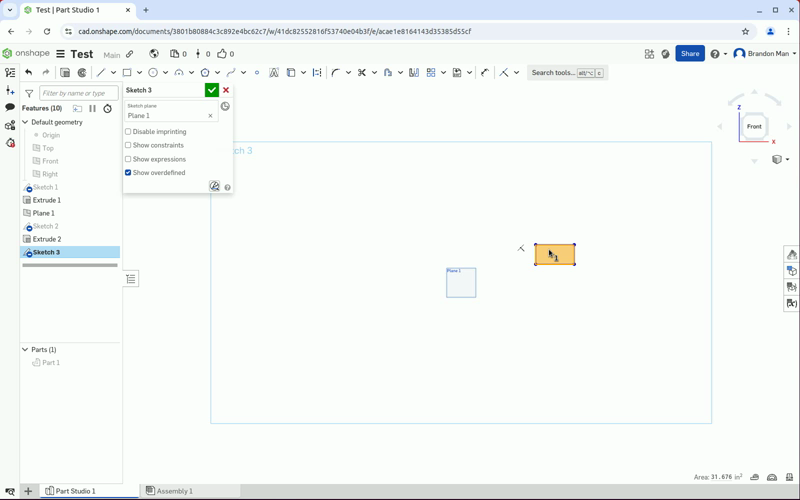
mouse_move(73, 352)
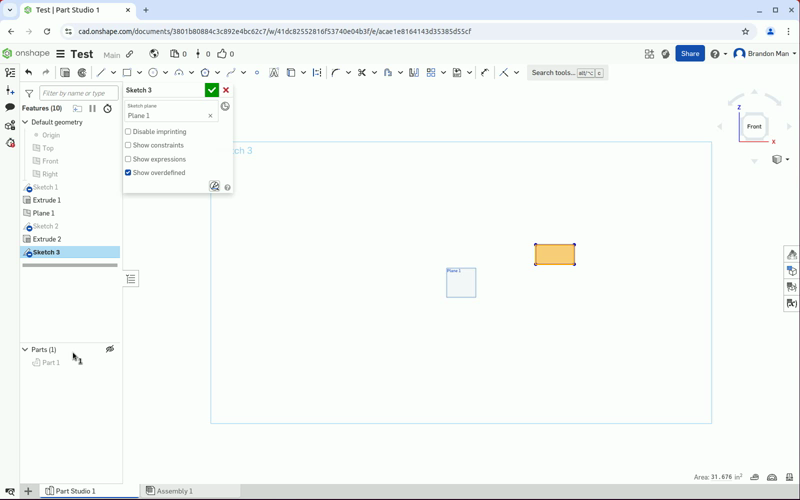
key(shift+y)
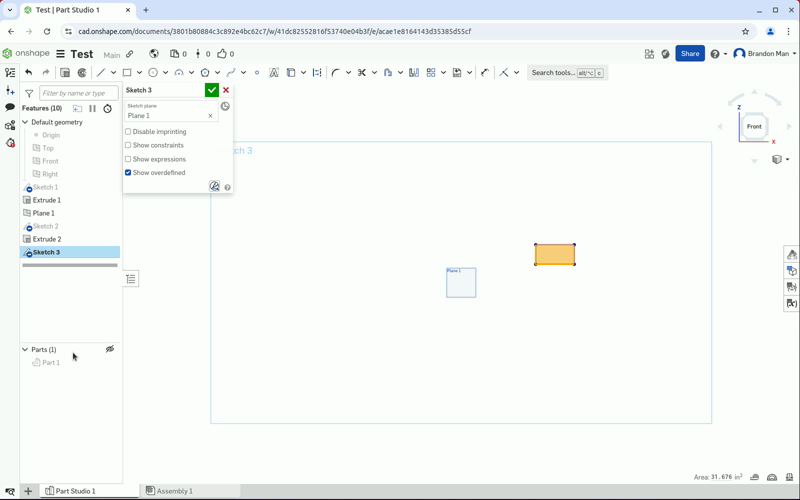
key(shift+e)
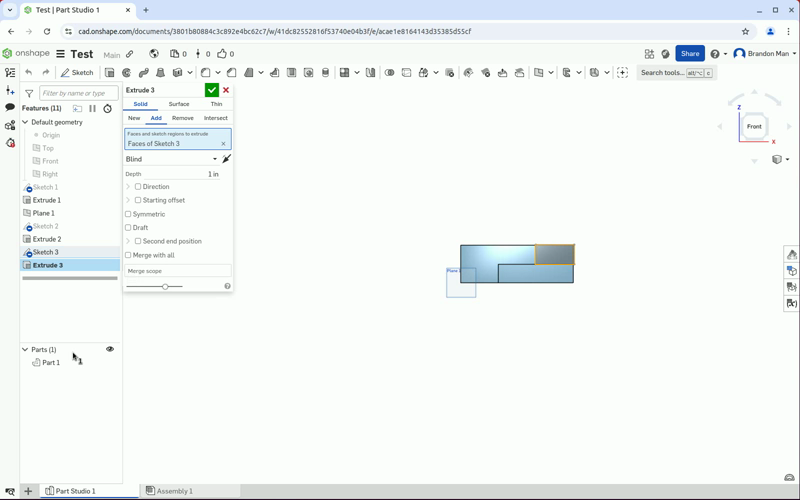
mouse_move(143, 106)
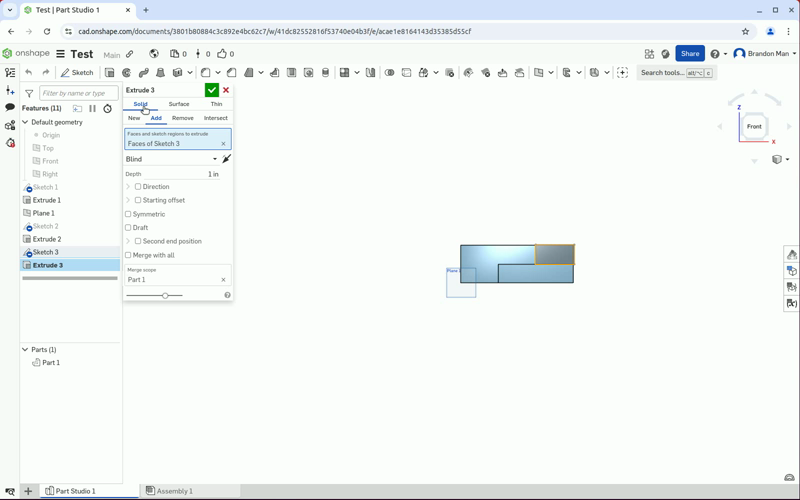
click(143, 106)
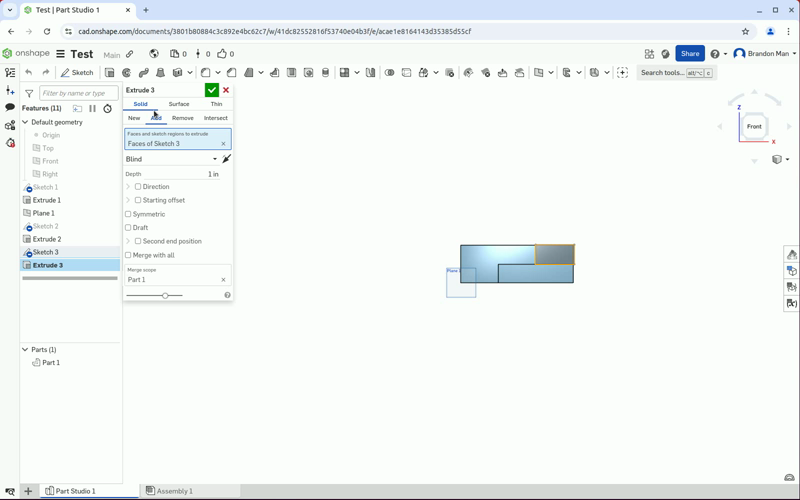
mouse_move(186, 120)
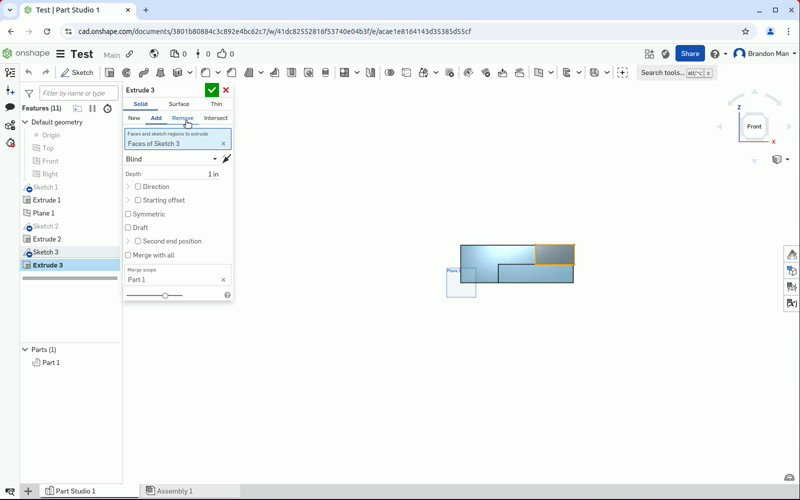
click(186, 120)
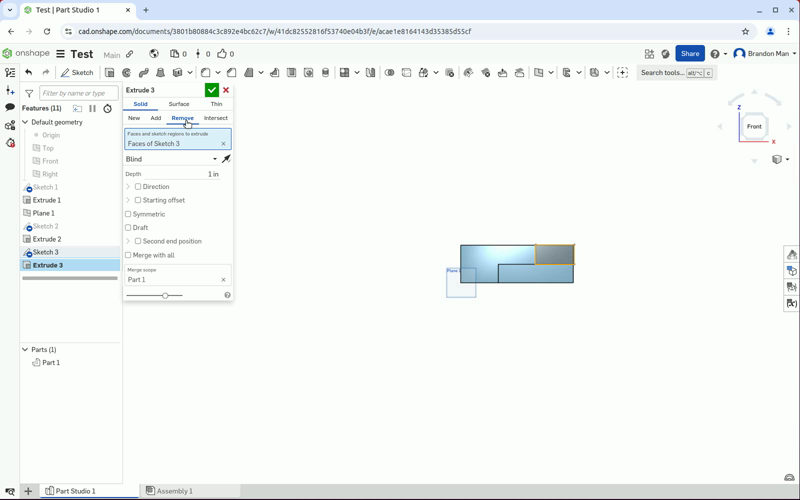
key(tab, 4)
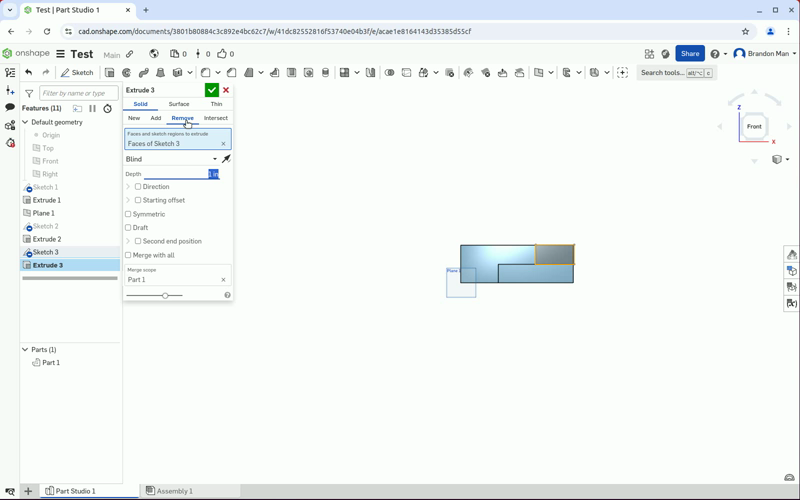
text(7.703)
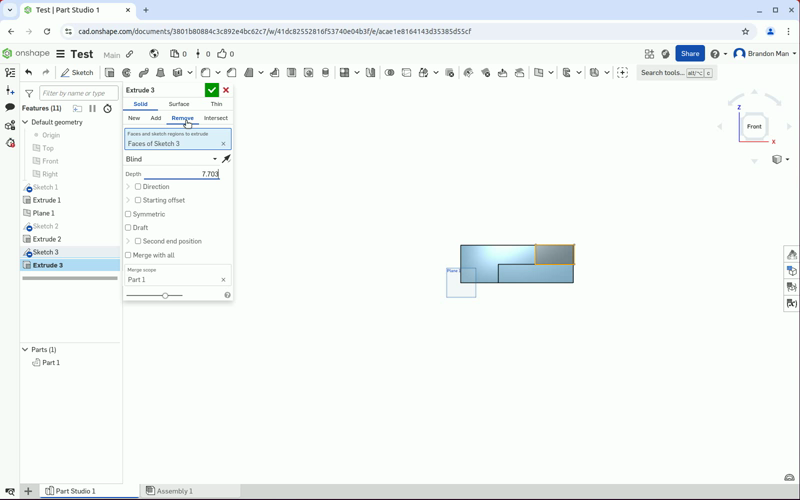
key(tab, 6)
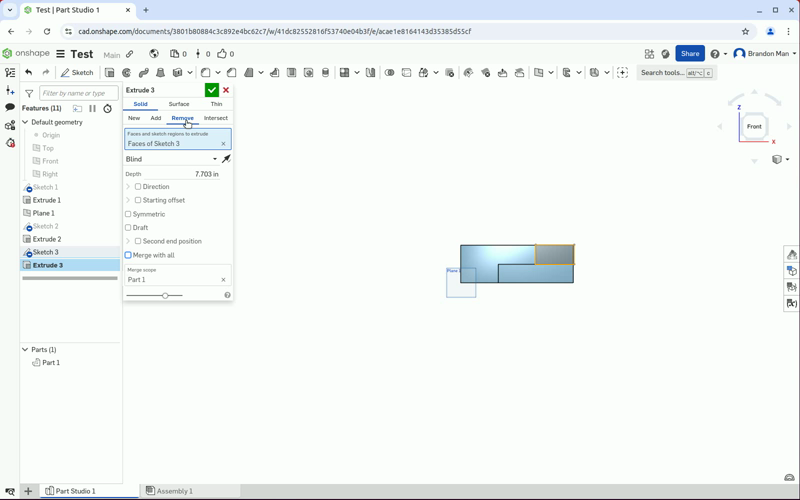
key(space)
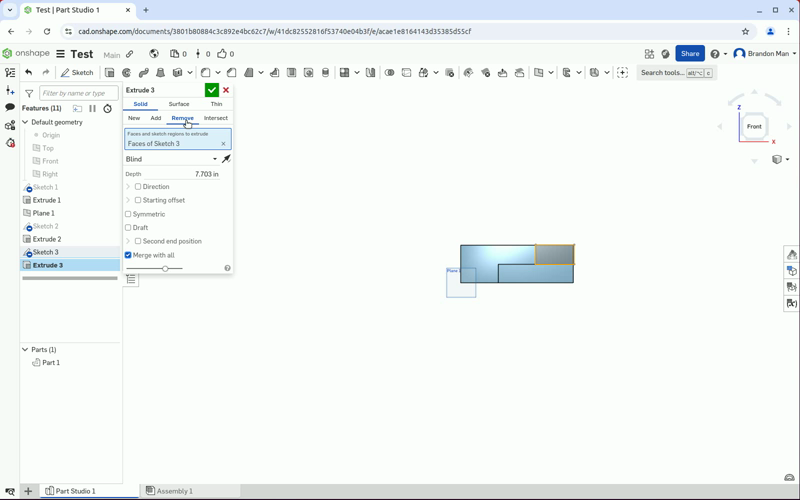
key(enter)
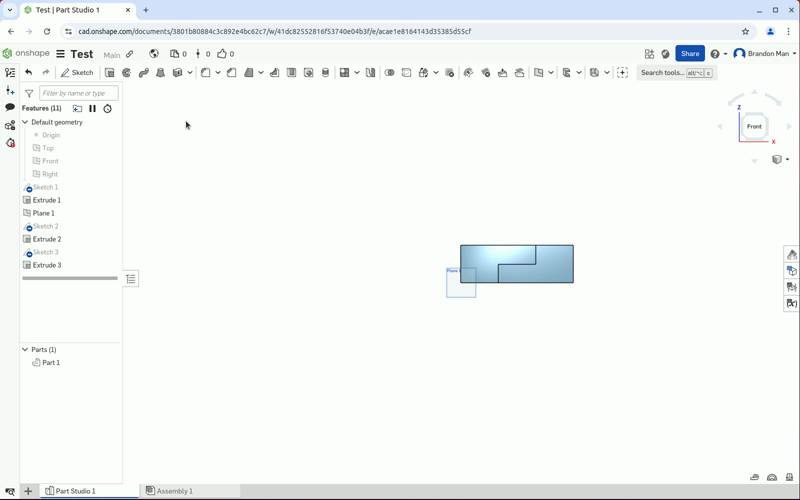
key(shift+h)
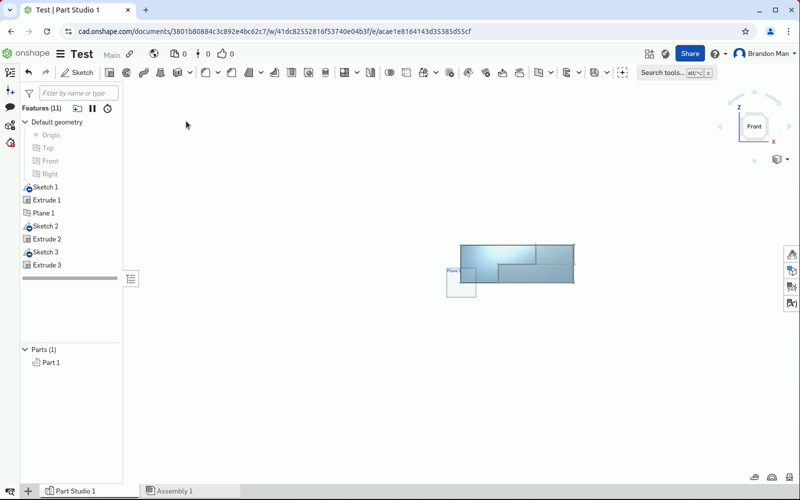
key(shift+h)
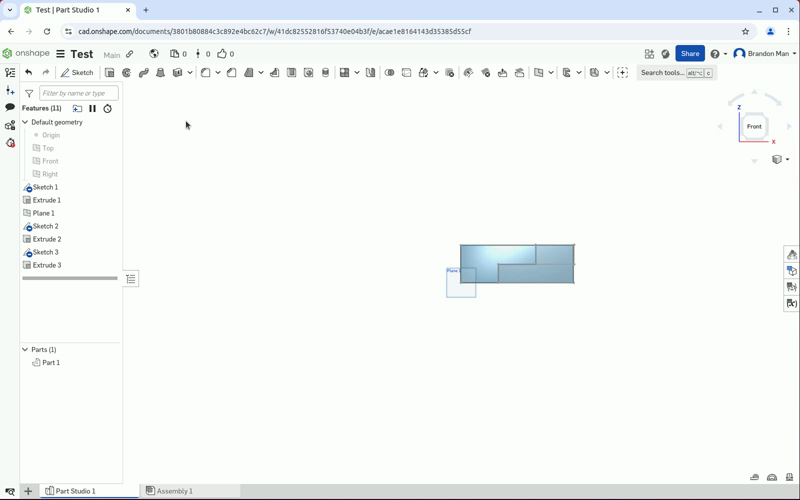
key(shift+7)
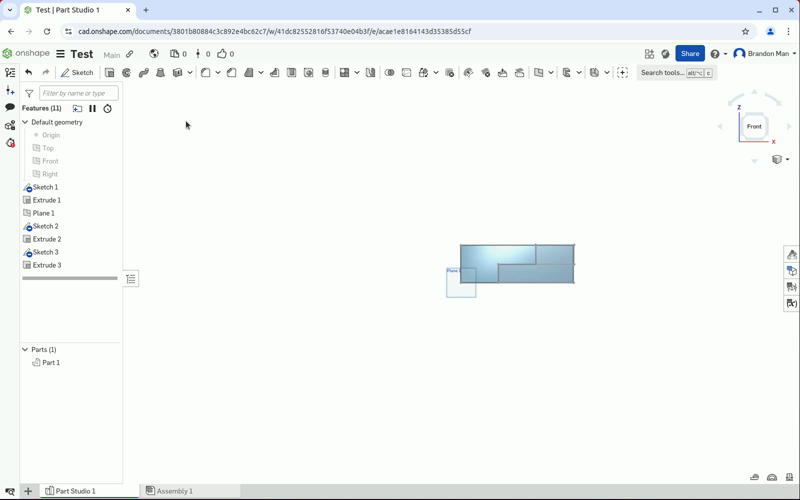
key(left, 2)
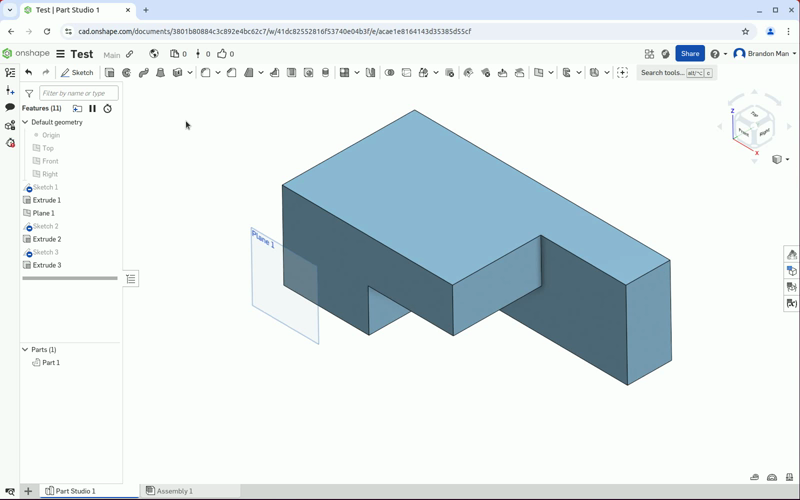
key(down, 2)
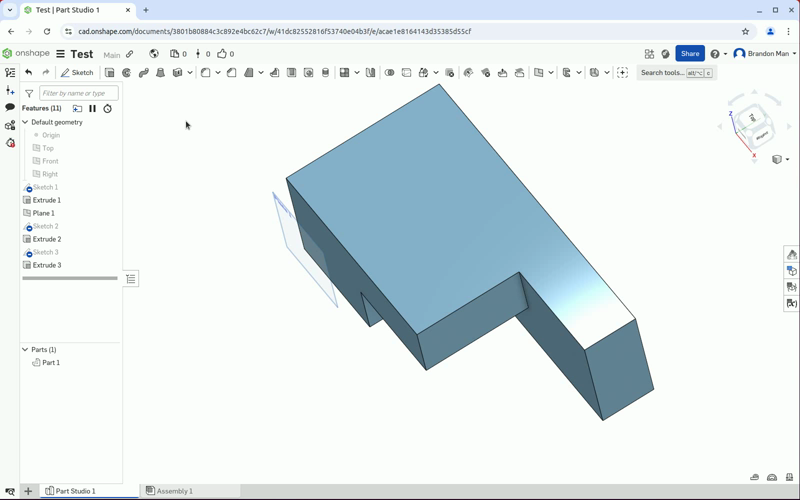
key(up, 2)
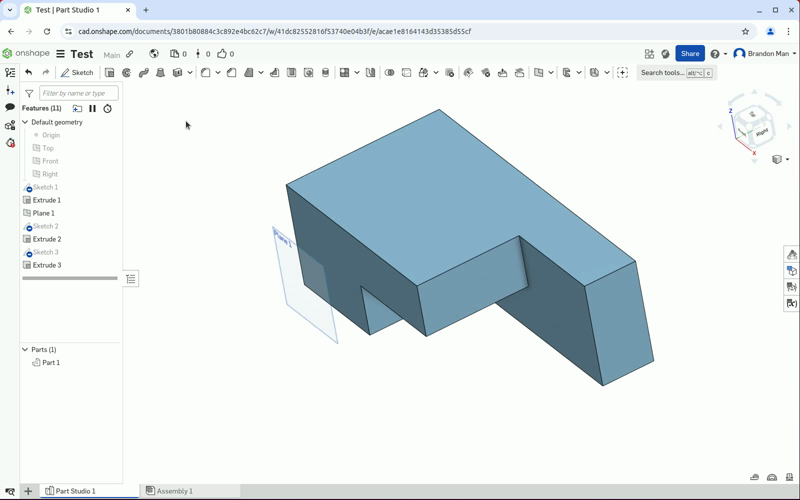
key(right, 2)
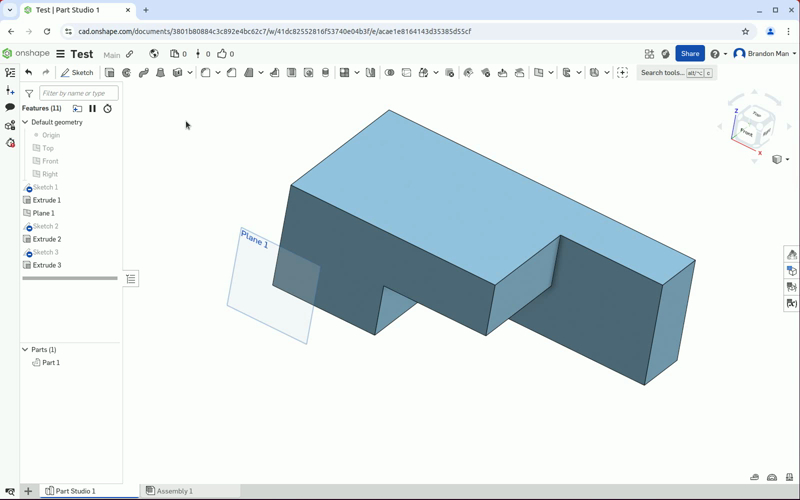
mouse_move(73, 189)
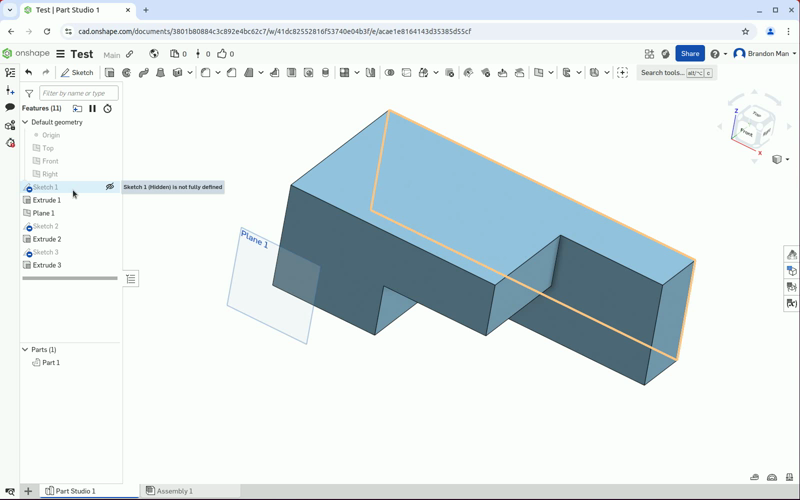
click(73, 189)